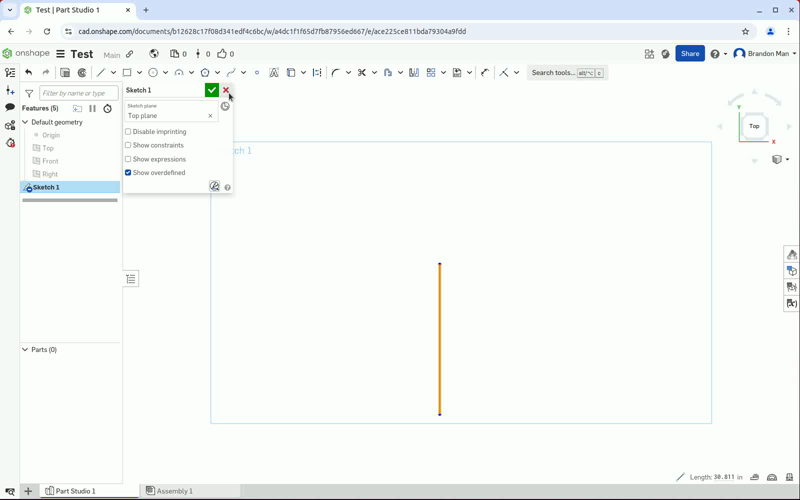
key(shift+h)
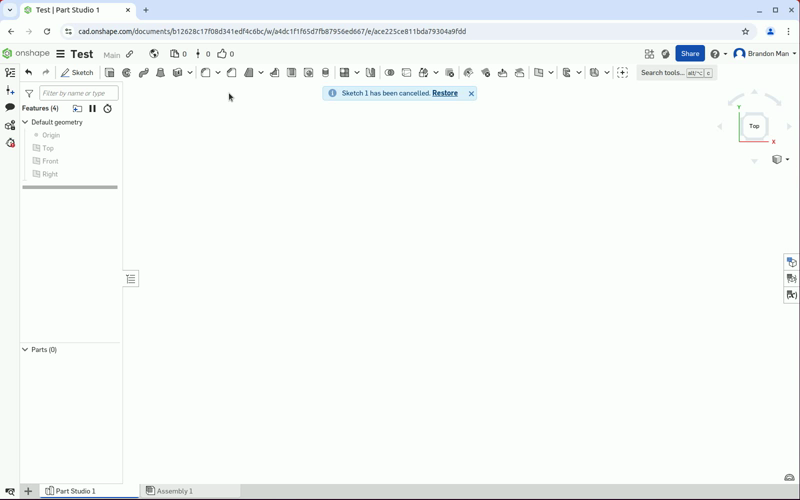
mouse_move(73, 352)
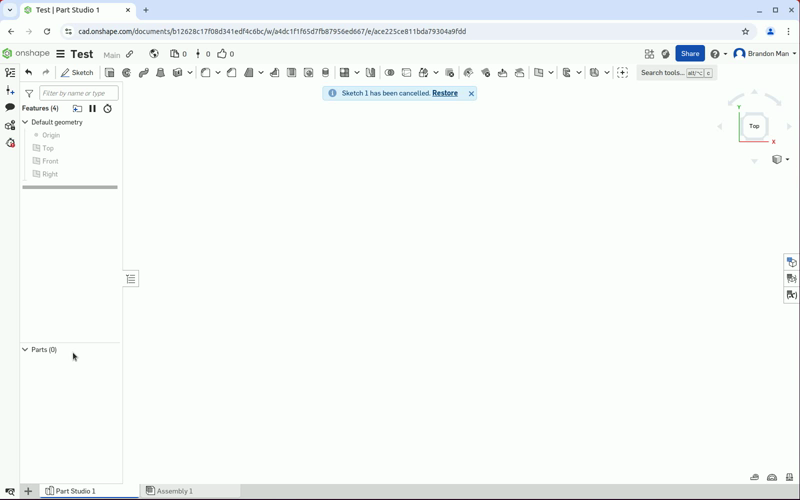
key(y)
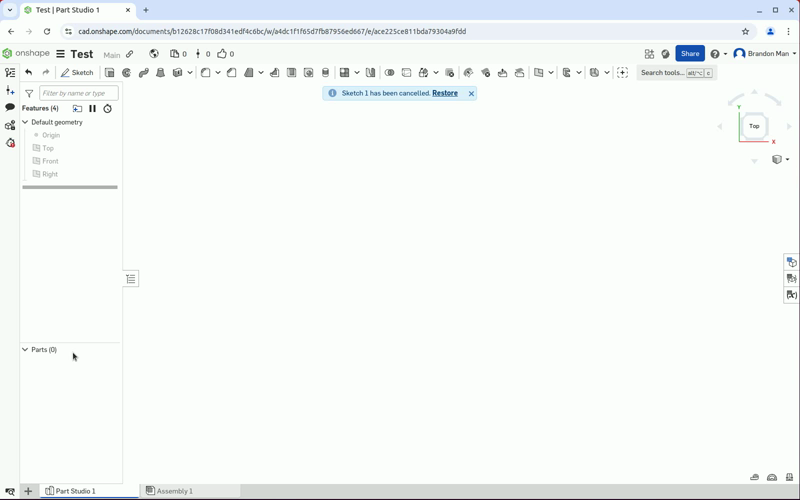
key(shift+p)
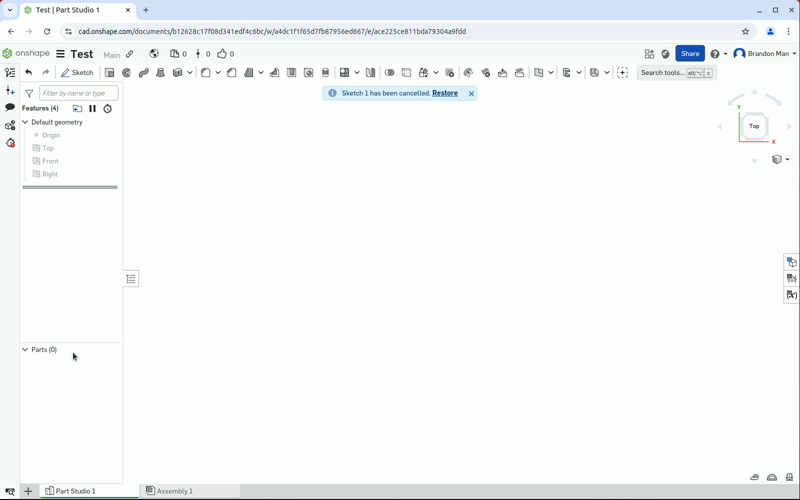
key(space)
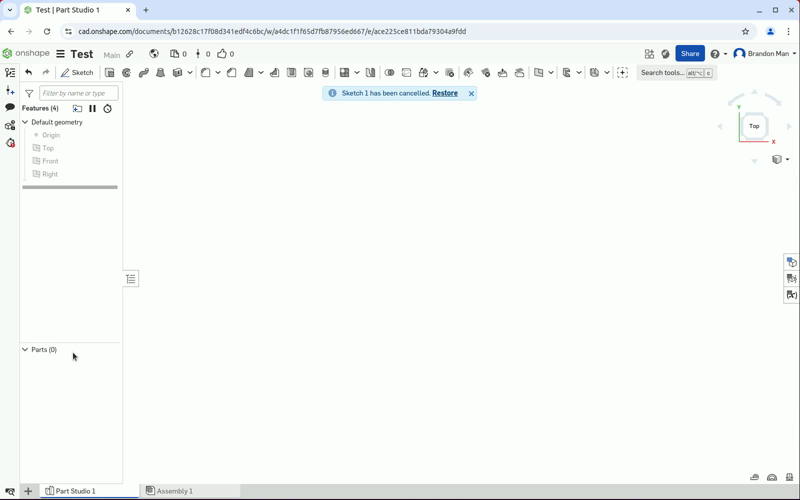
key_down(shift)
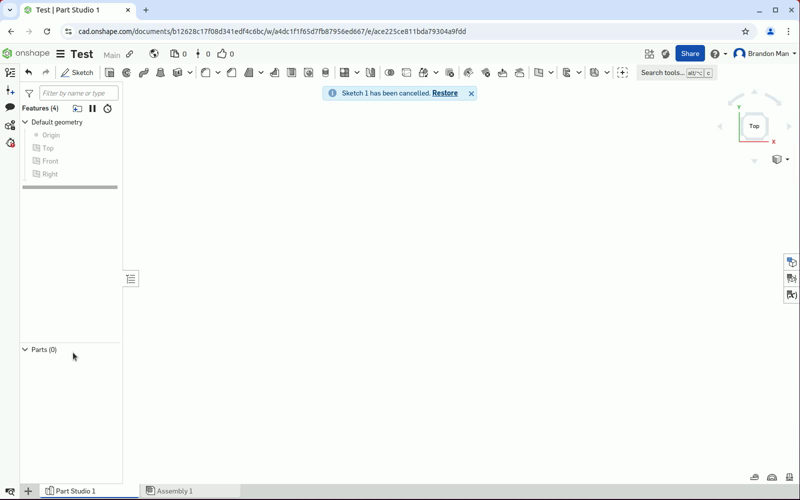
key(up)
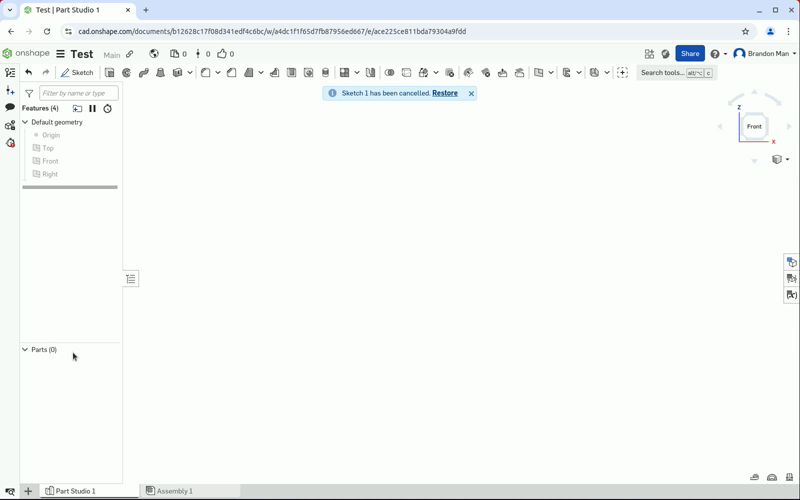
key_up(shift)
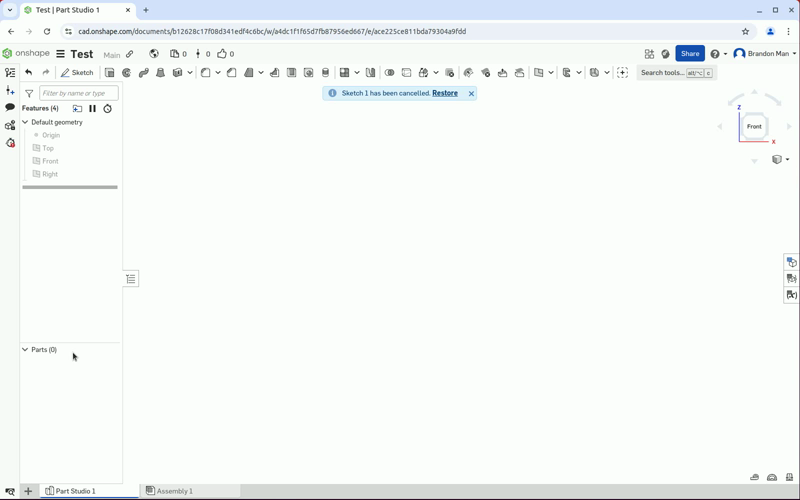
mouse_move(73, 352)
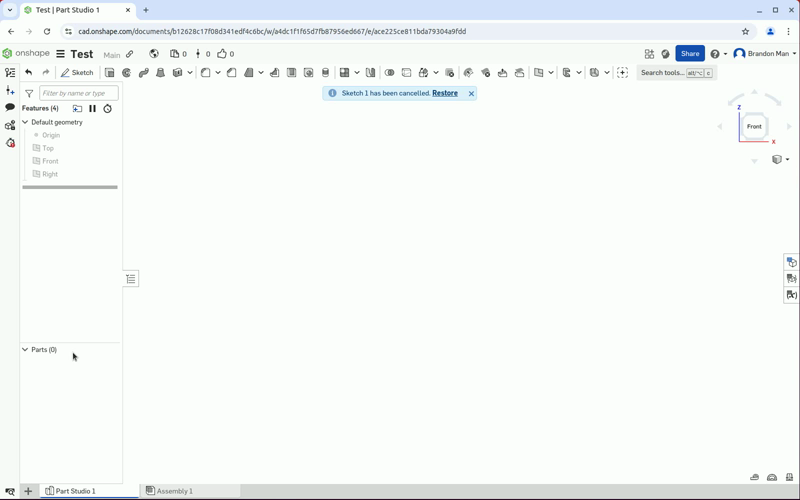
key(shift+y)
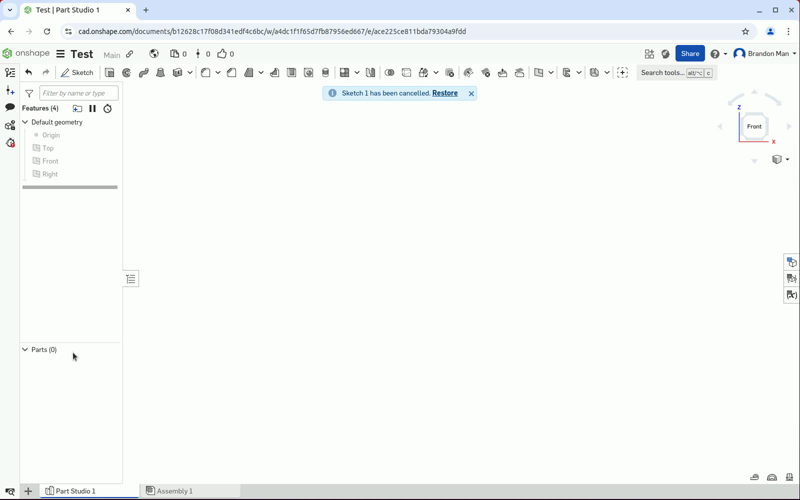
key(shift+s)
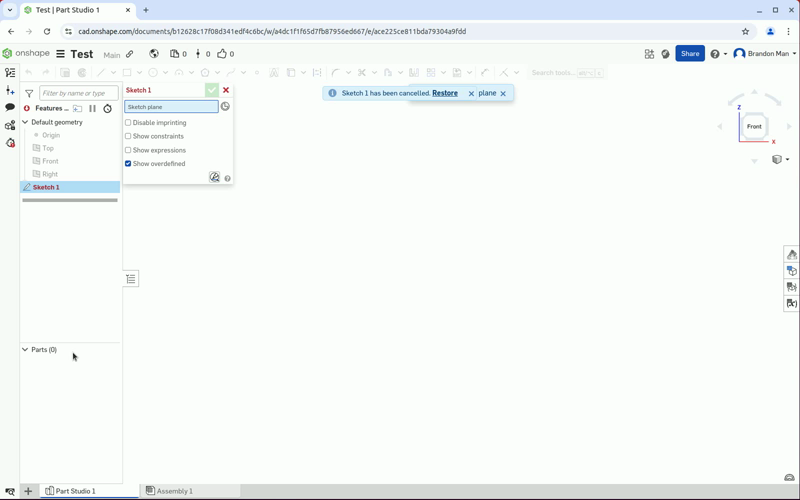
mouse_move(73, 163)
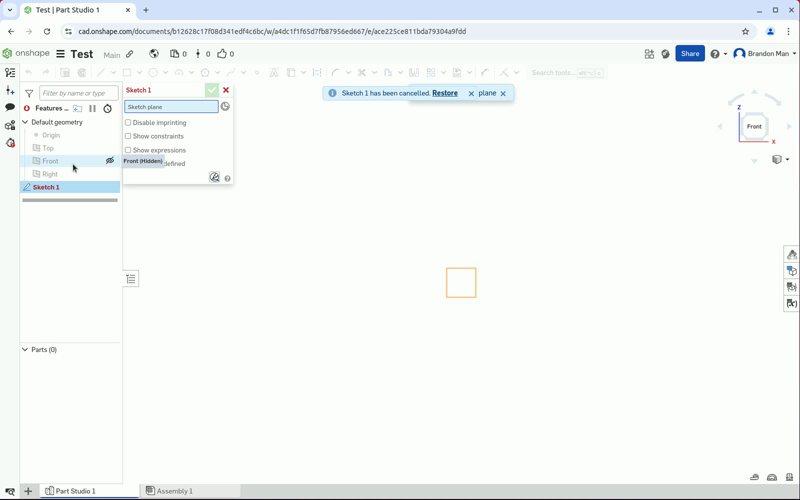
click(73, 163)
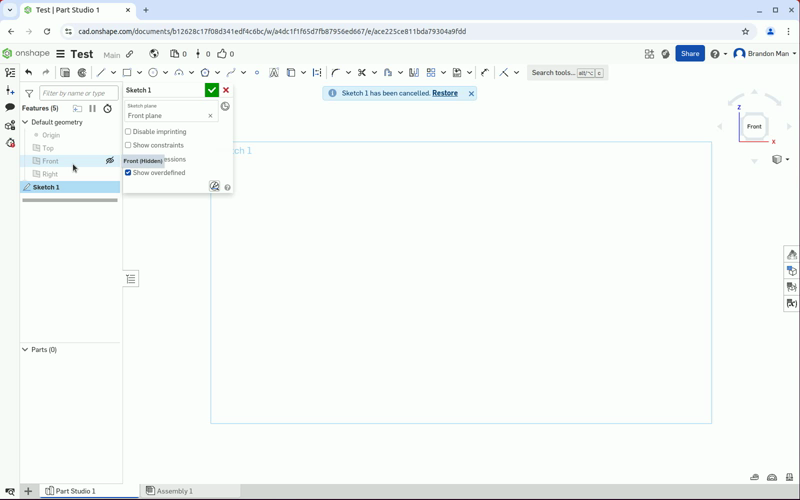
mouse_move(73, 352)
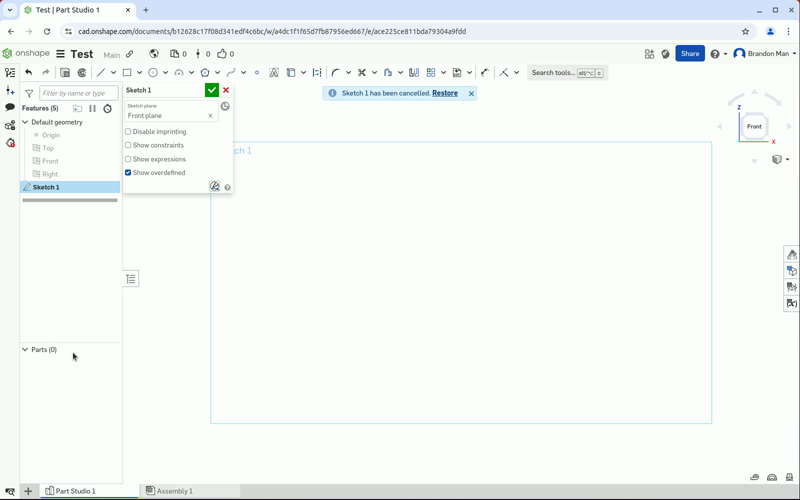
key(y)
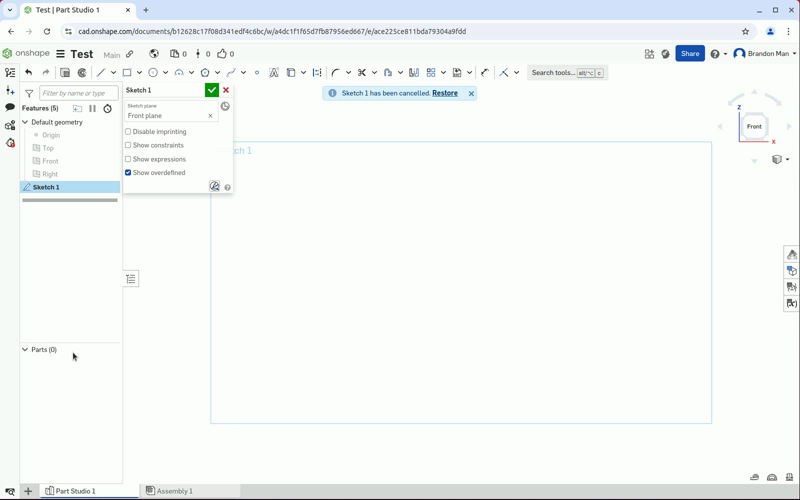
key(l)
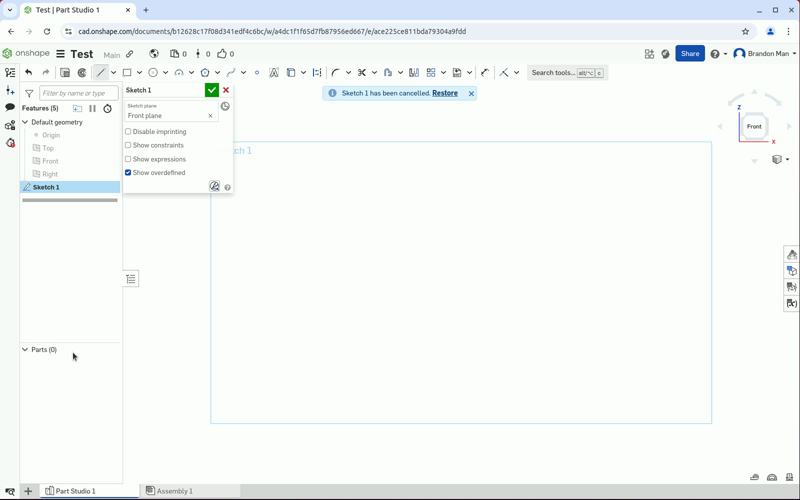
key_down(shift)
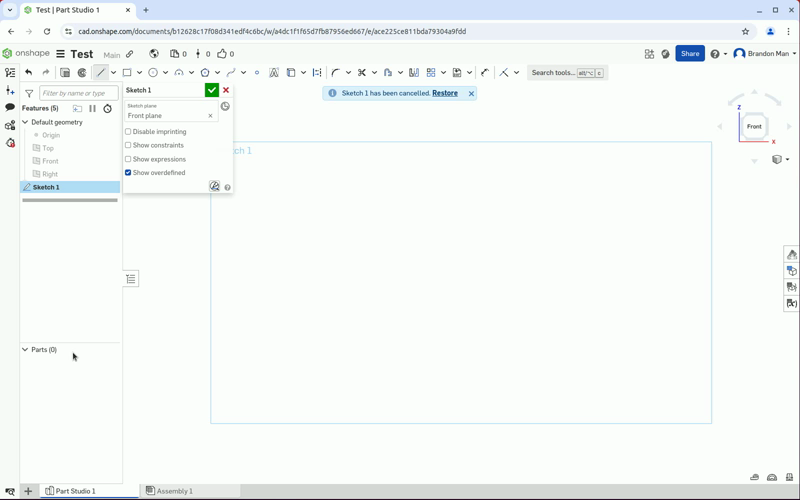
mouse_move(411, 282)
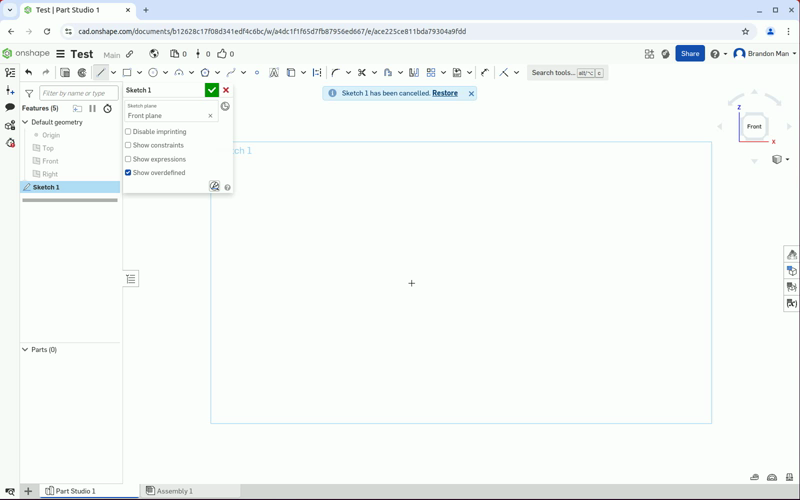
click(411, 282)
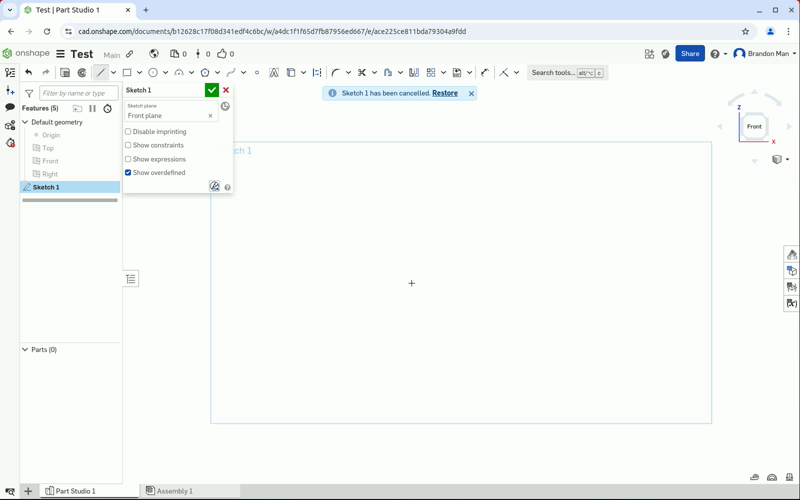
key_up(shift)
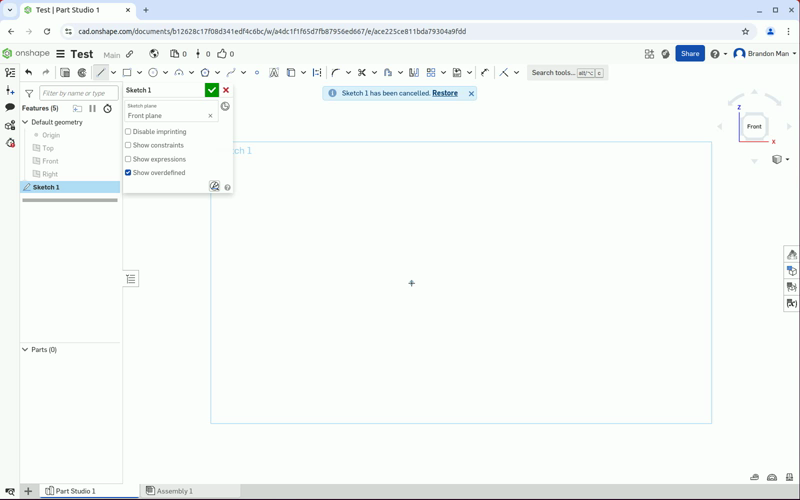
key_down(shift)
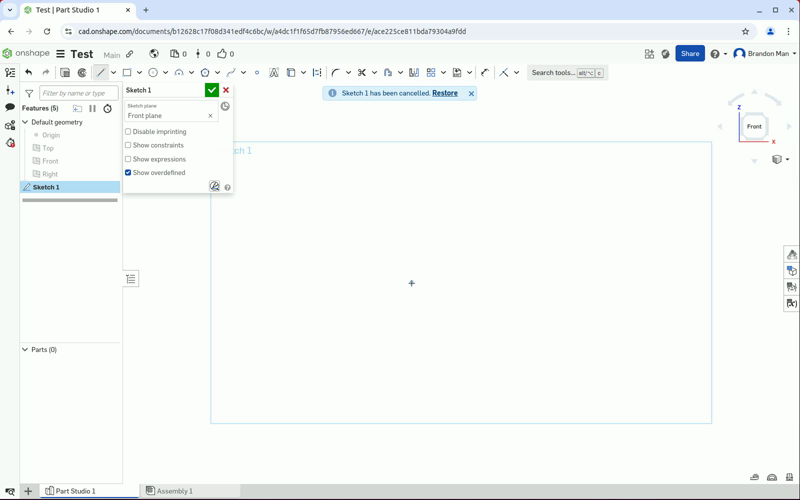
mouse_move(441, 282)
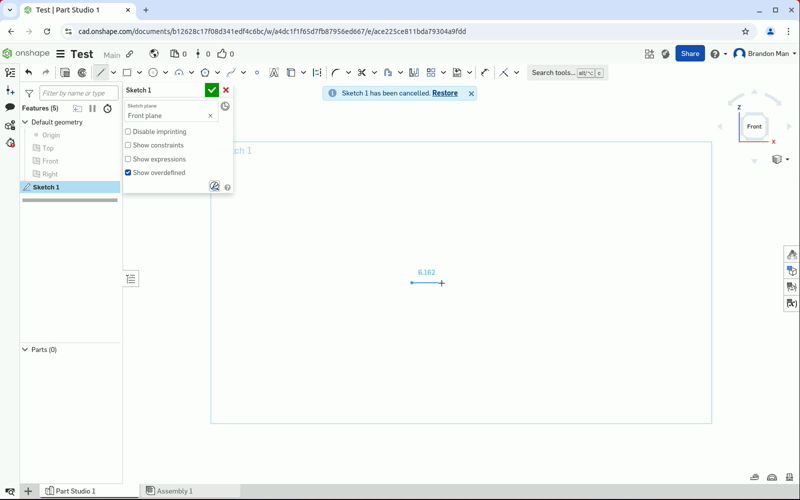
mouse_move(436, 324)
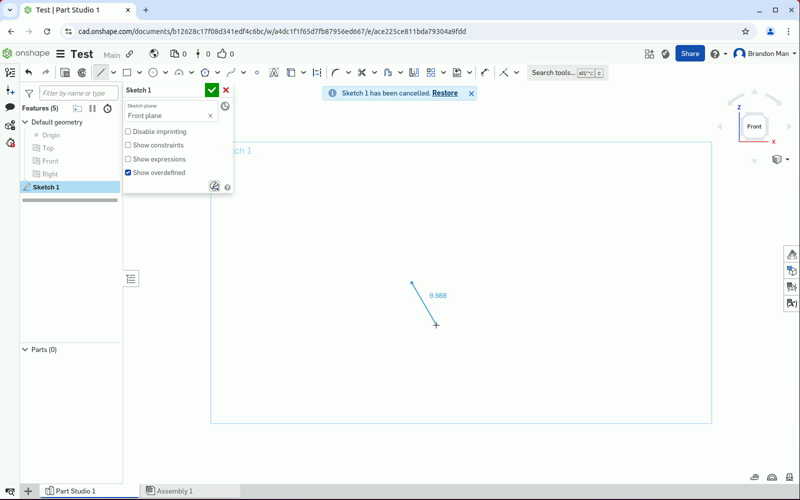
click(436, 324)
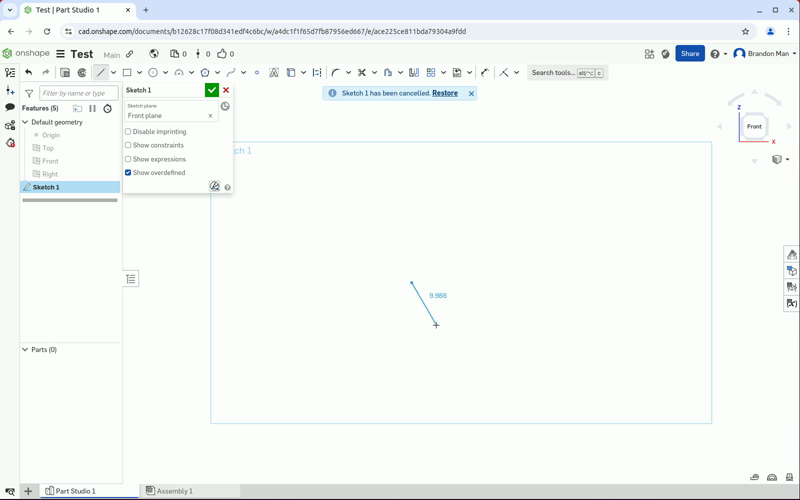
key_up(shift)
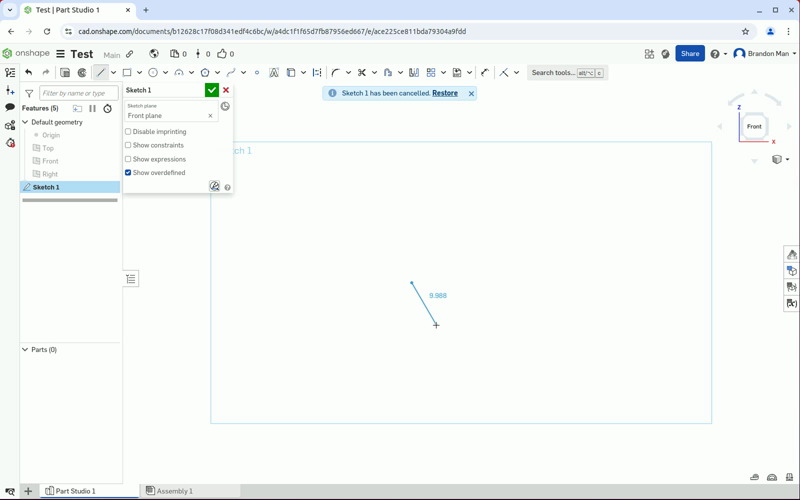
key_down(shift)
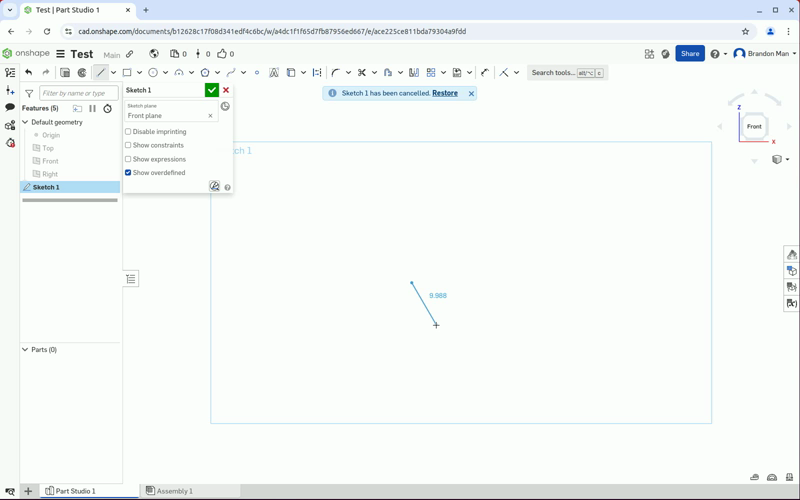
mouse_move(466, 324)
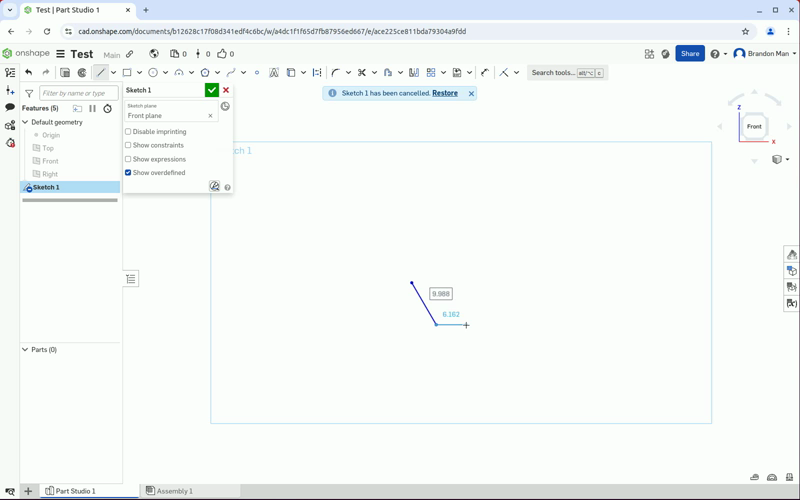
mouse_move(484, 324)
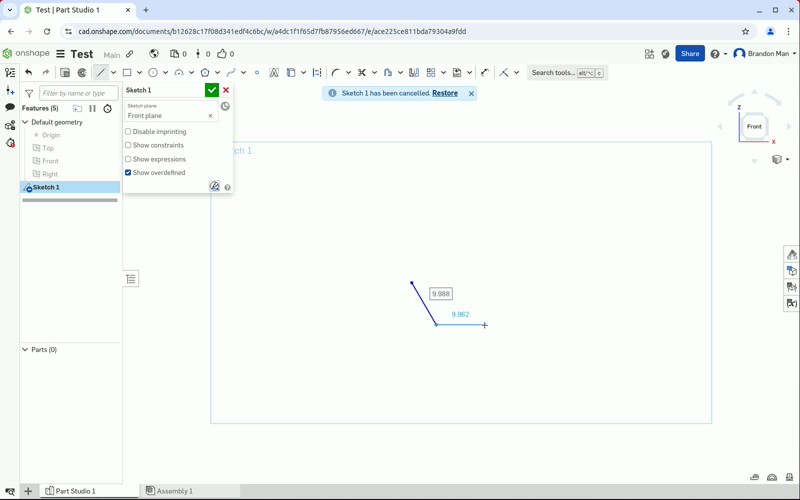
click(484, 324)
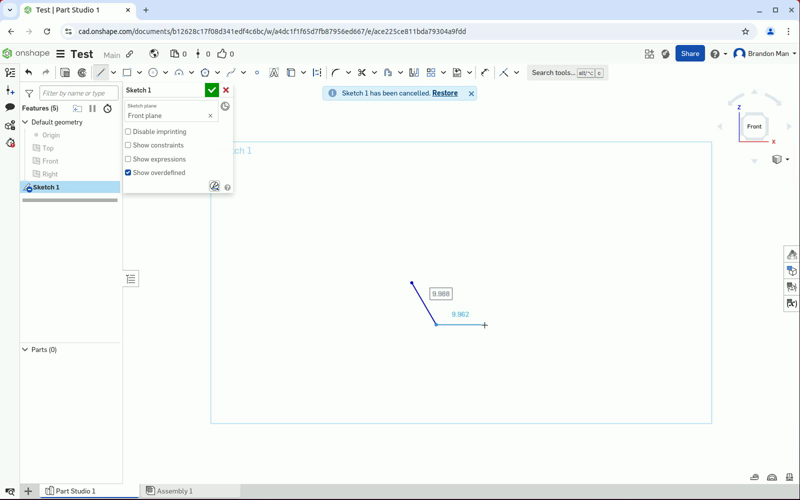
key_up(shift)
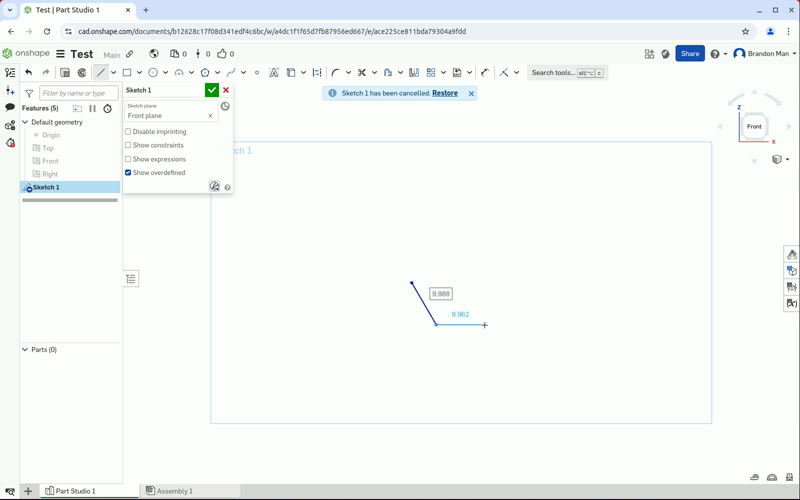
key_down(shift)
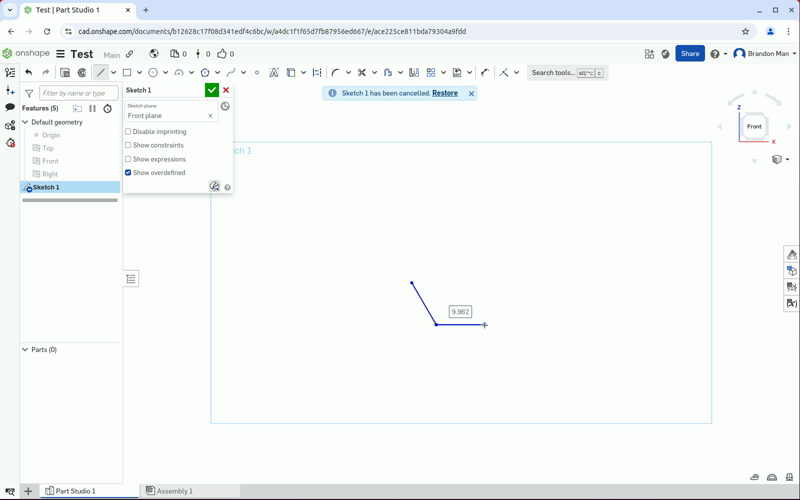
mouse_move(514, 324)
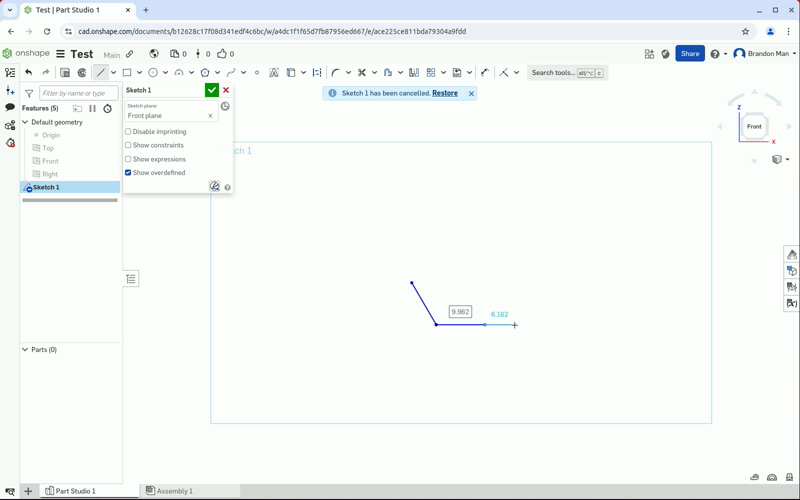
mouse_move(509, 282)
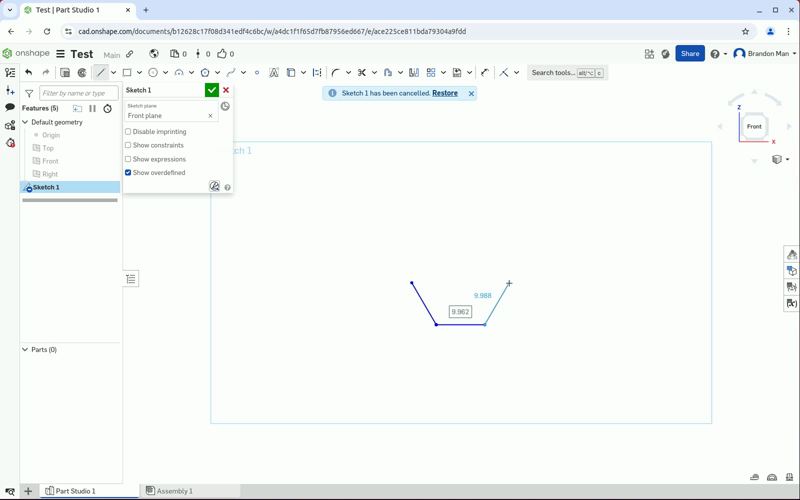
click(509, 282)
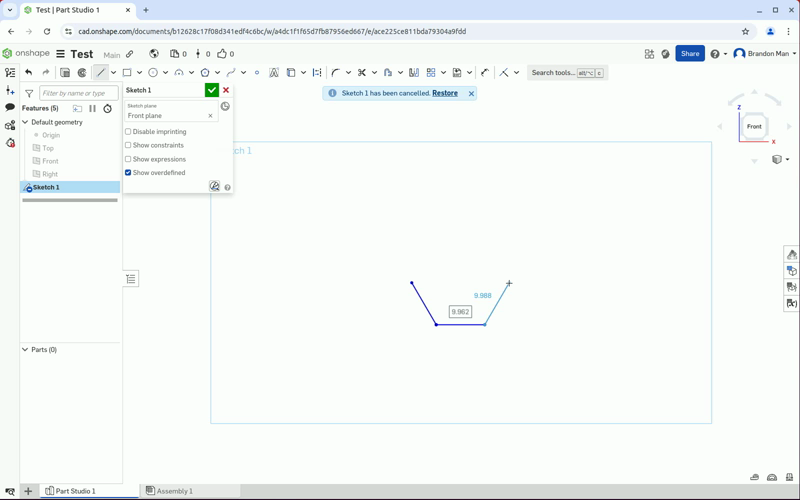
key_up(shift)
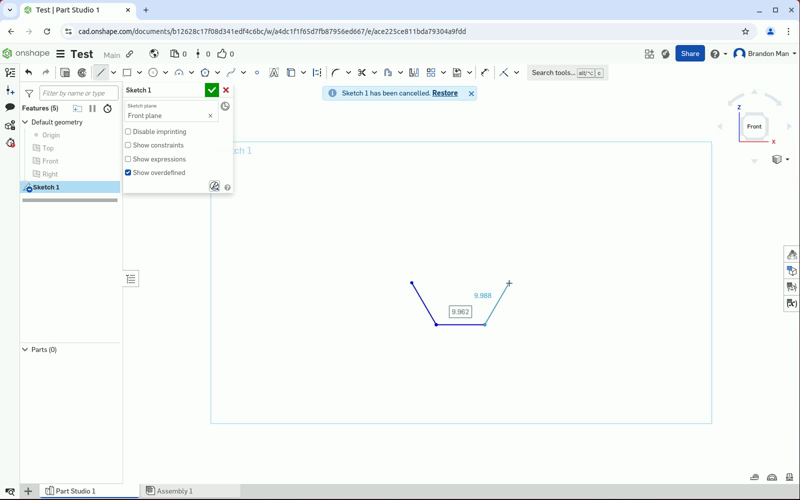
key_down(shift)
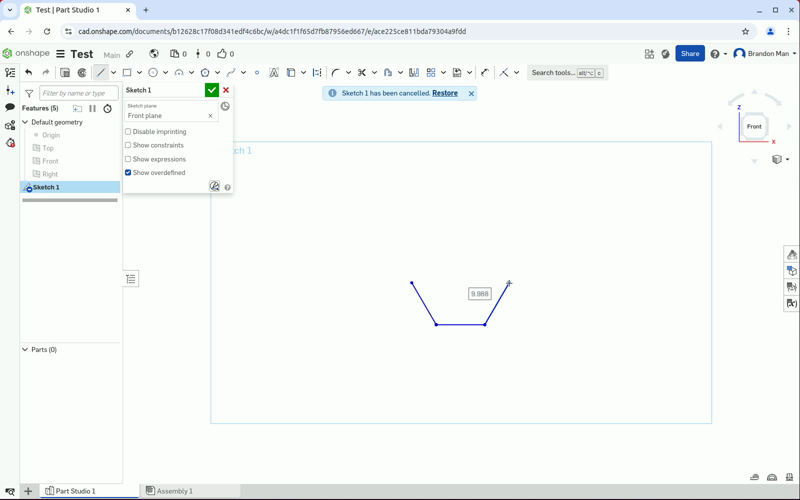
mouse_move(539, 282)
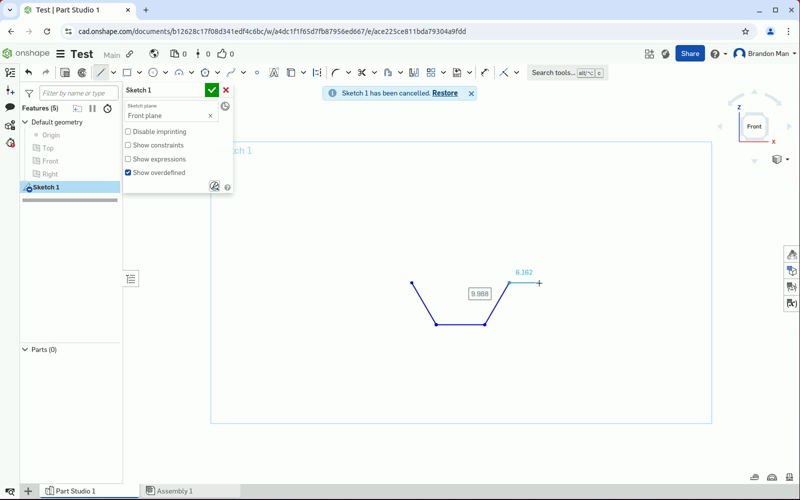
mouse_move(484, 240)
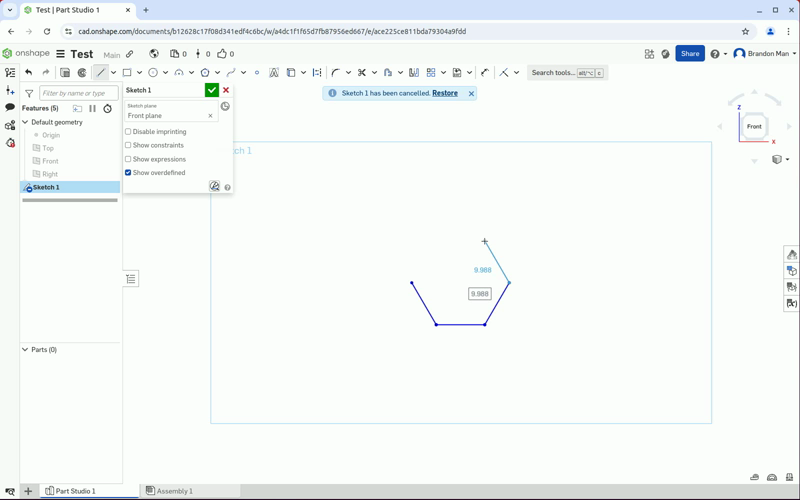
click(484, 240)
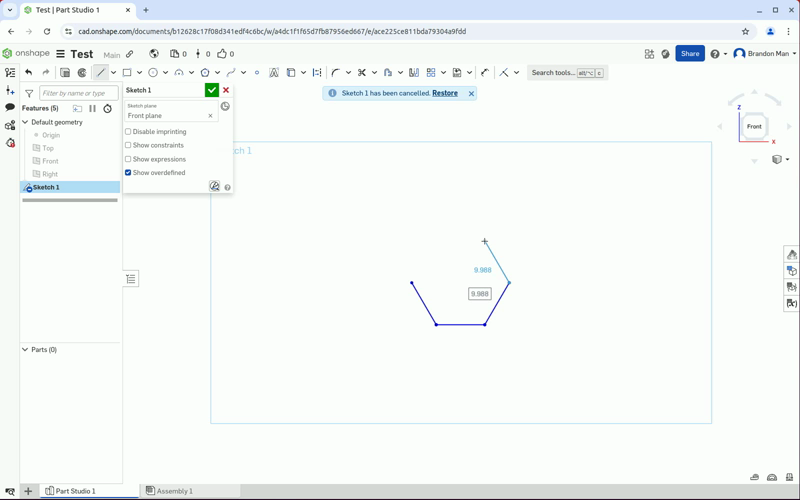
key_up(shift)
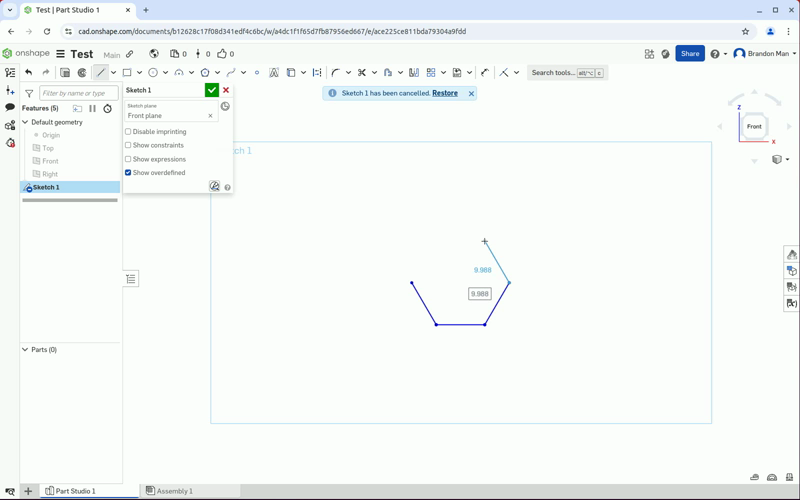
key_down(shift)
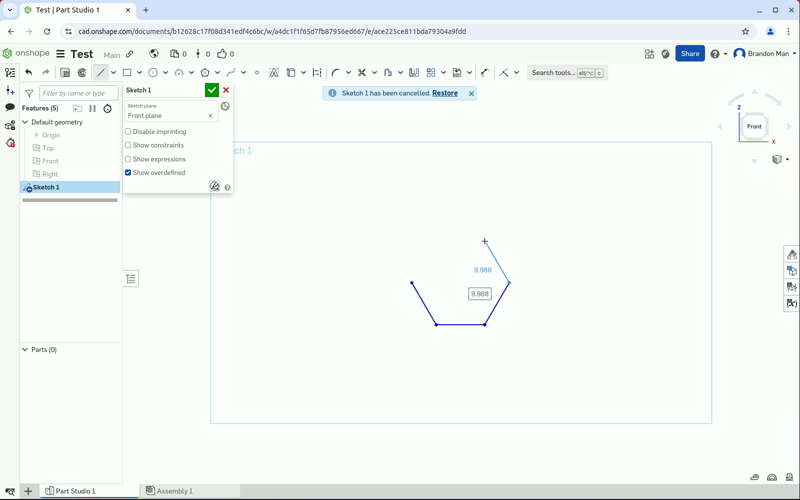
mouse_move(514, 240)
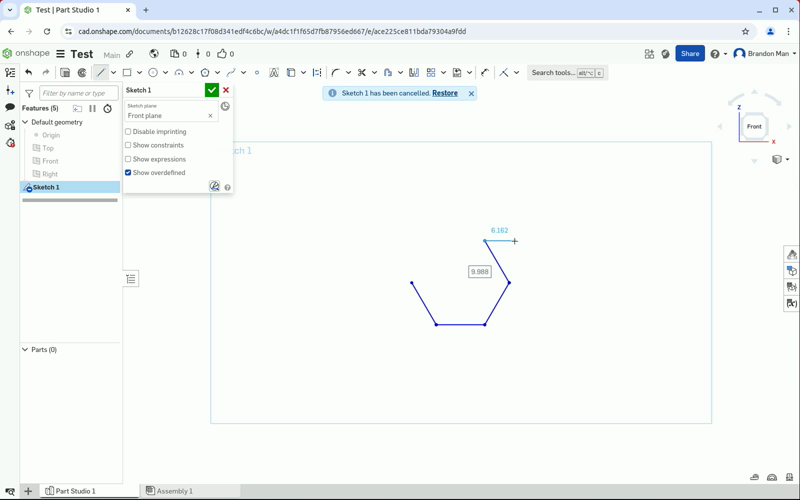
mouse_move(436, 240)
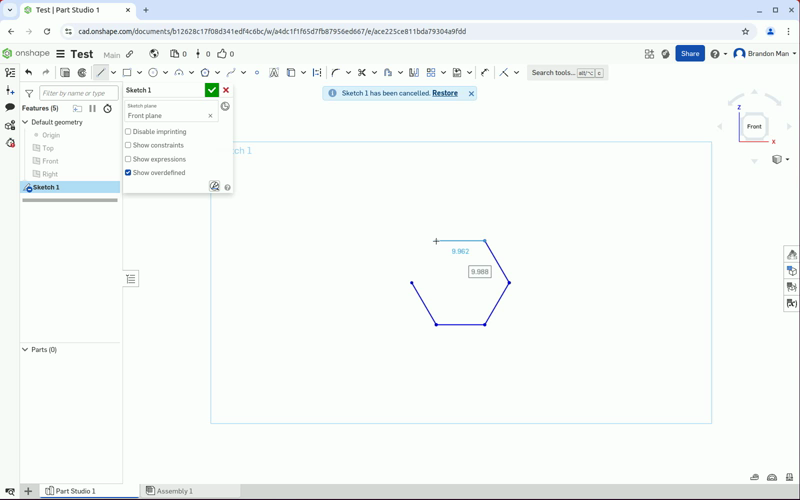
click(436, 240)
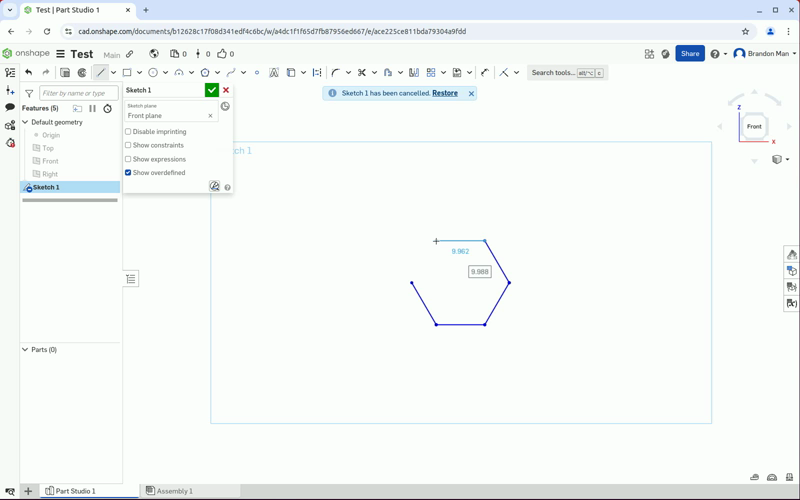
key_up(shift)
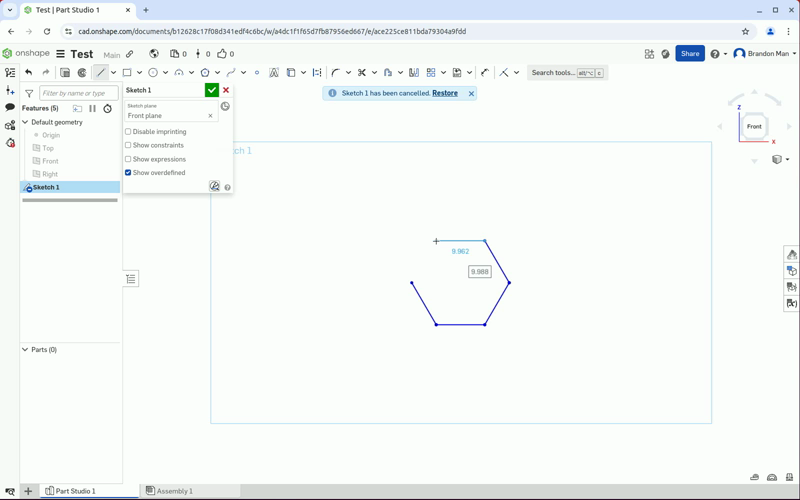
mouse_move(466, 240)
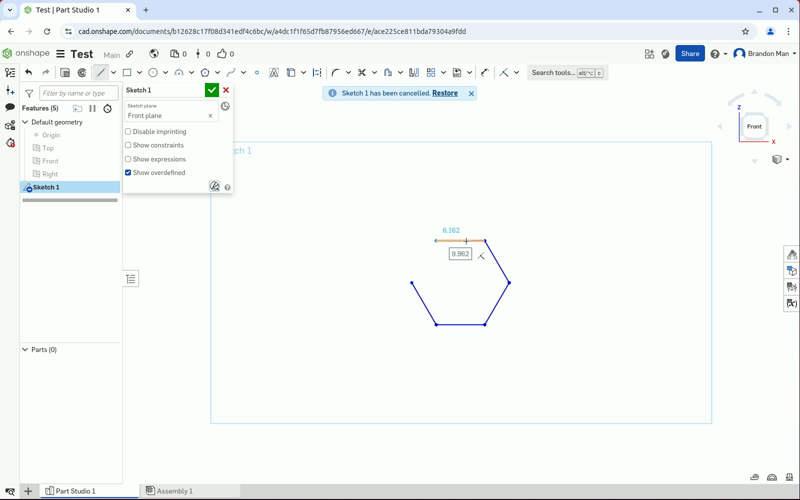
key_down(shift)
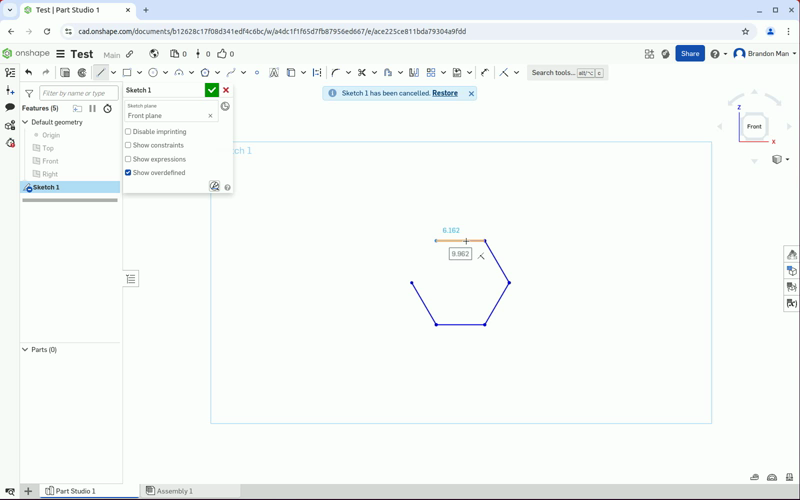
mouse_move(411, 282)
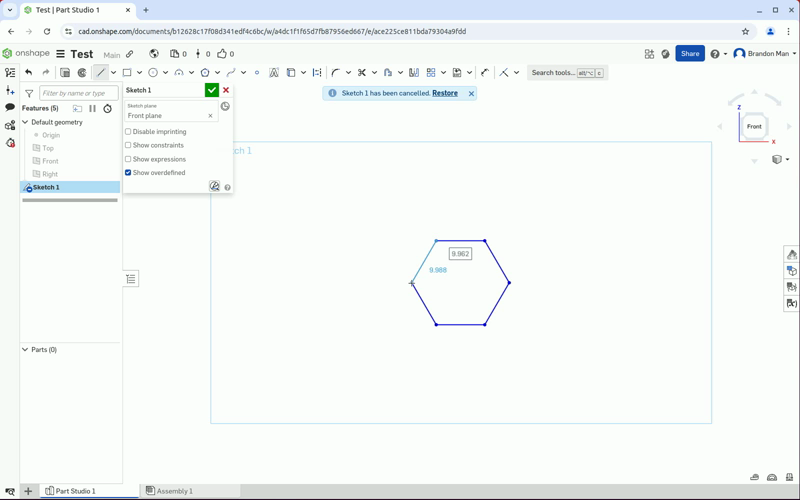
key_up(shift)
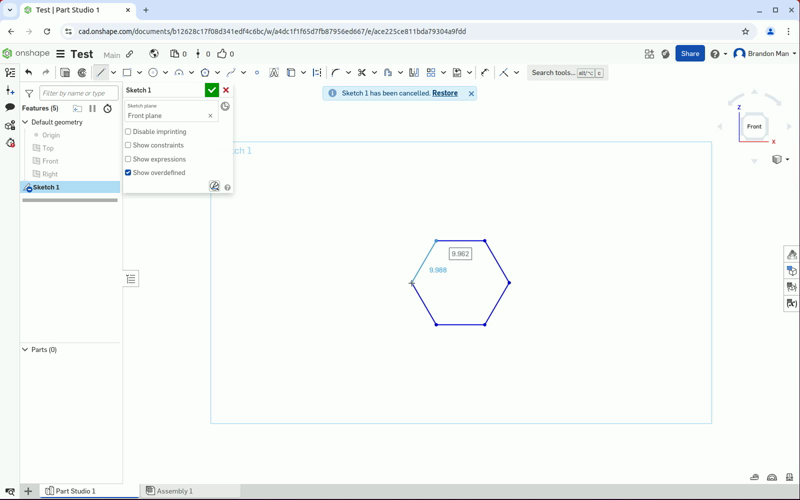
click(411, 282)
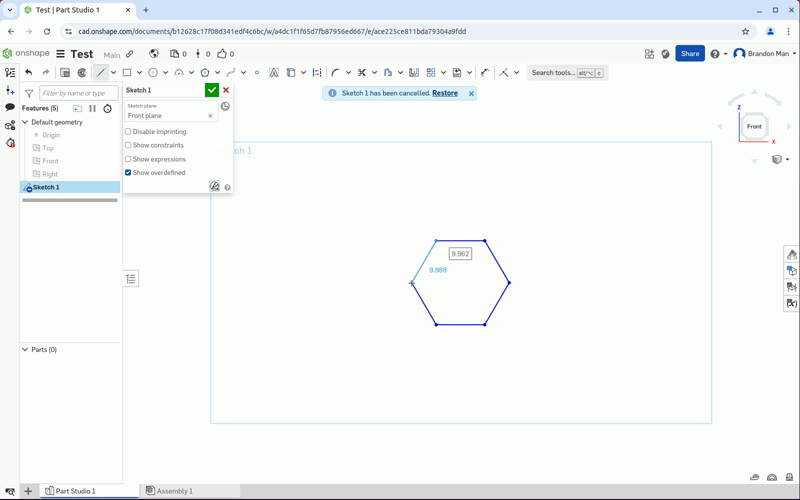
key(esc)
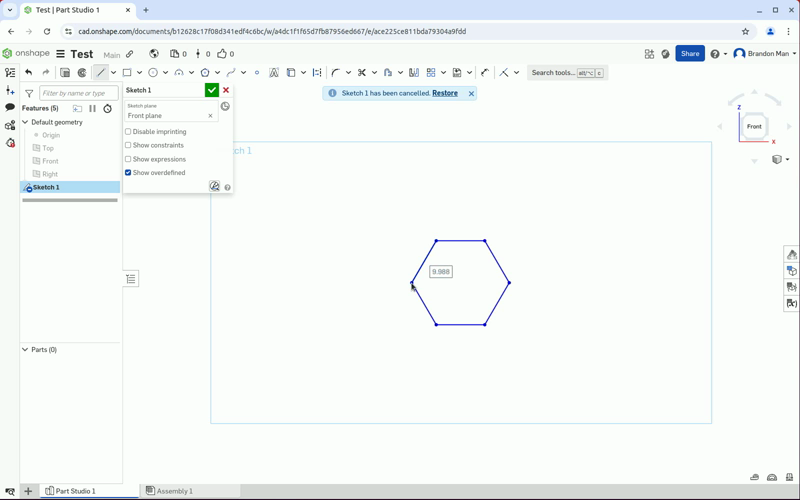
key(l)
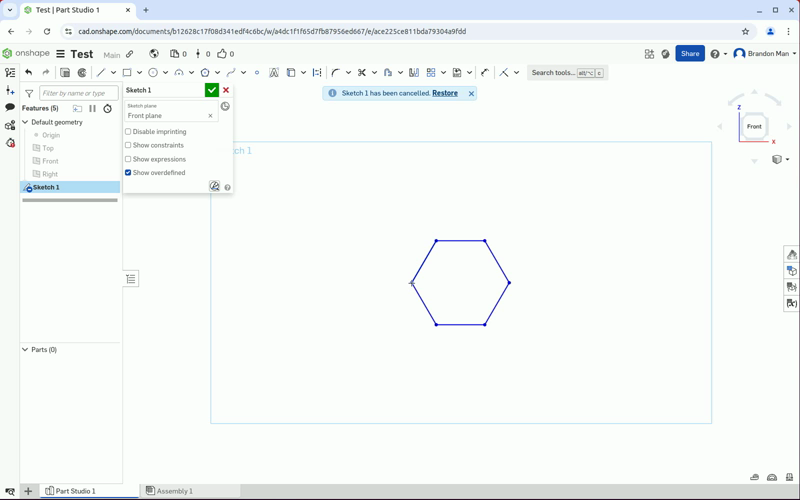
key_down(shift)
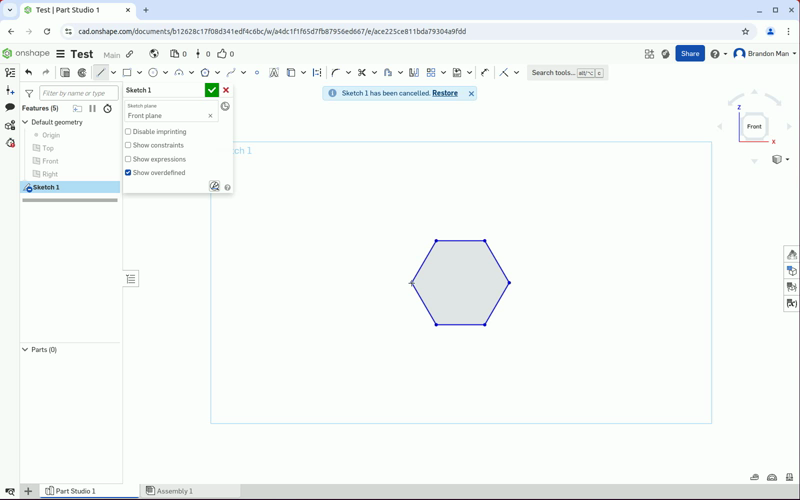
mouse_move(487, 290)
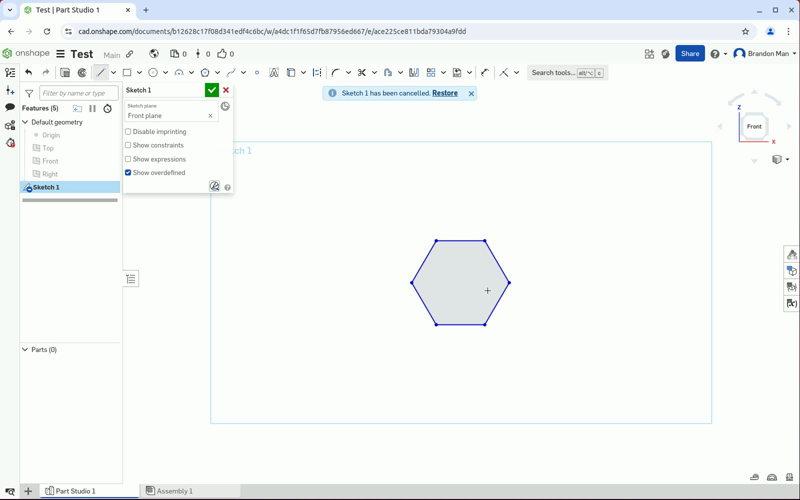
click(487, 290)
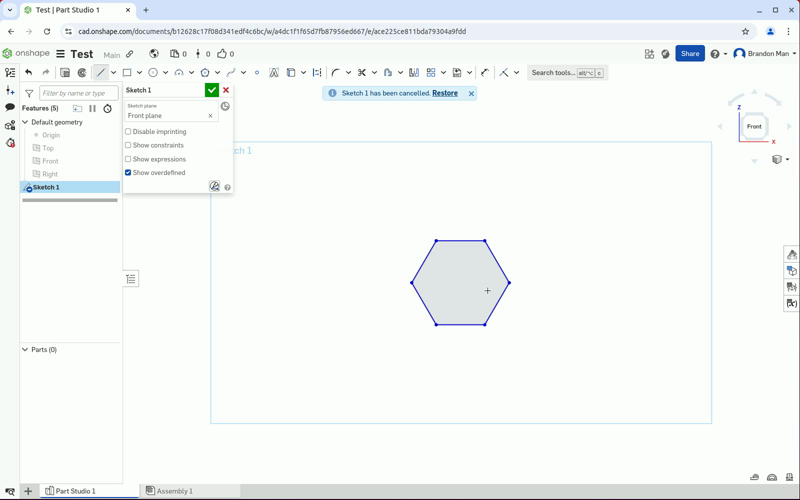
key_up(shift)
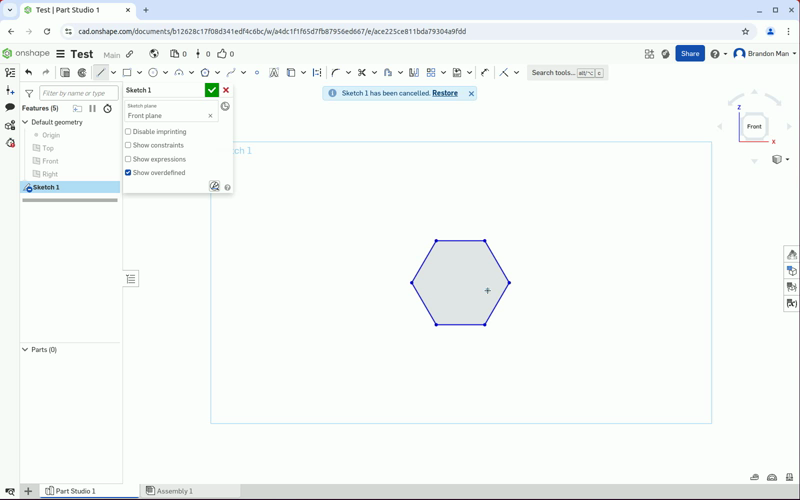
key_down(shift)
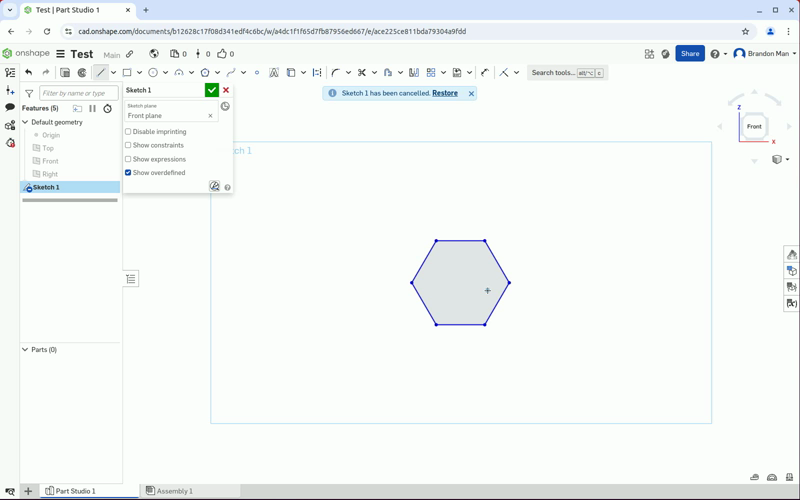
mouse_move(517, 290)
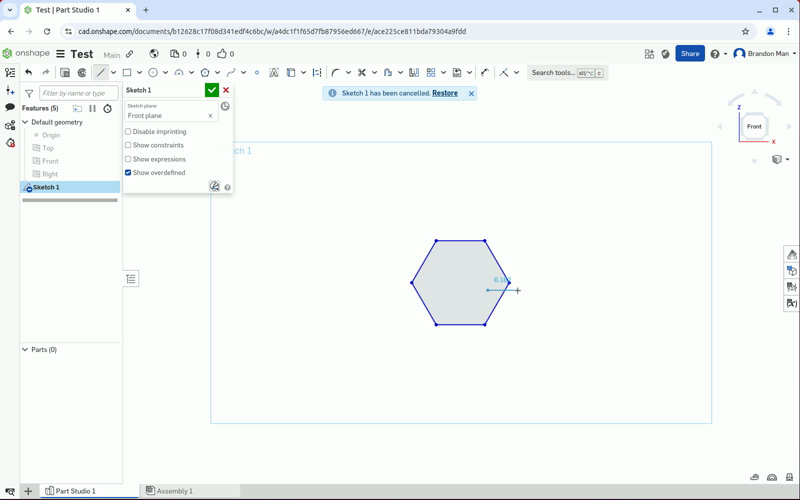
mouse_move(493, 290)
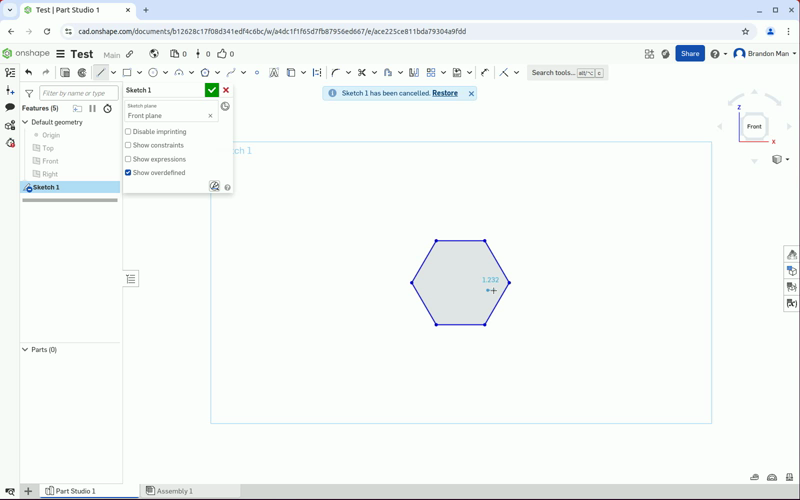
scroll(6)
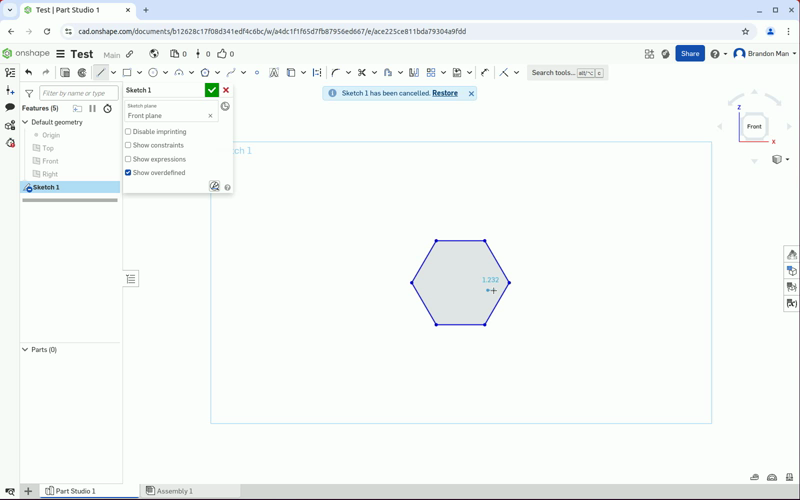
scroll(6)
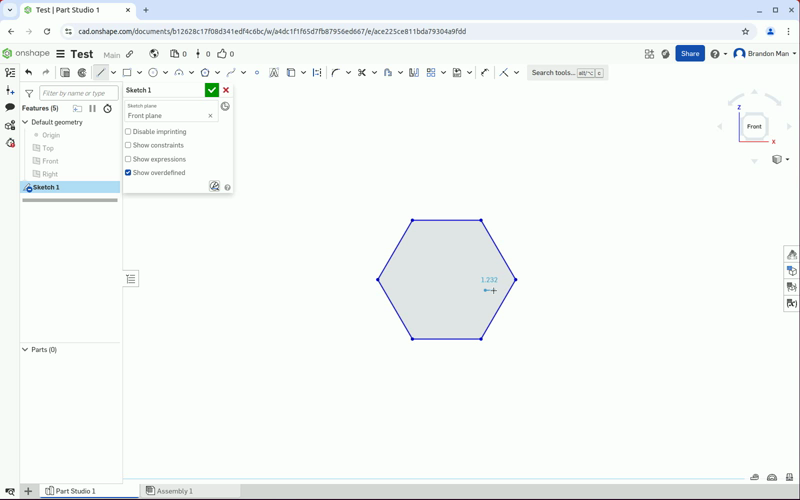
scroll(6)
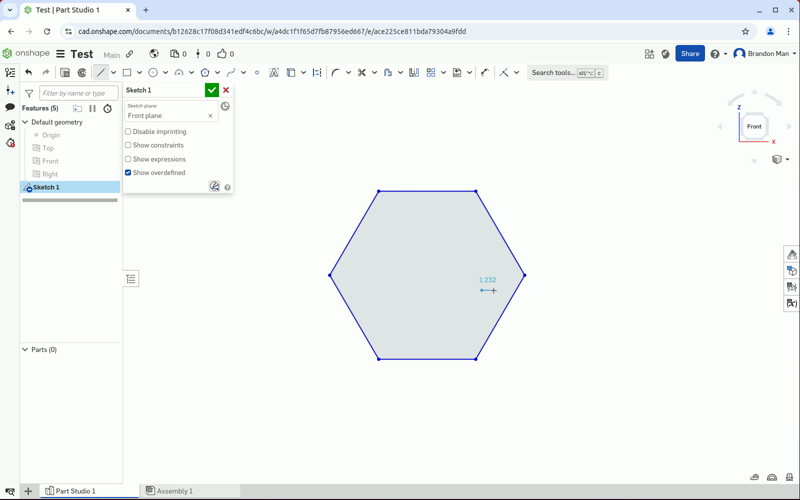
scroll(6)
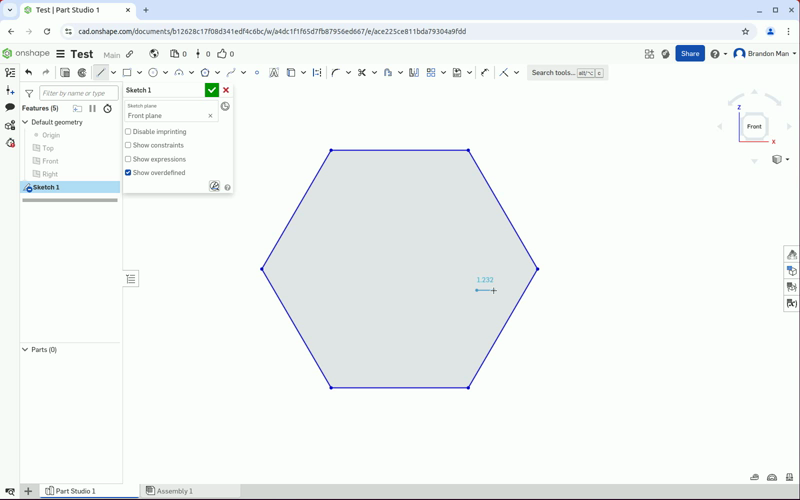
scroll(6)
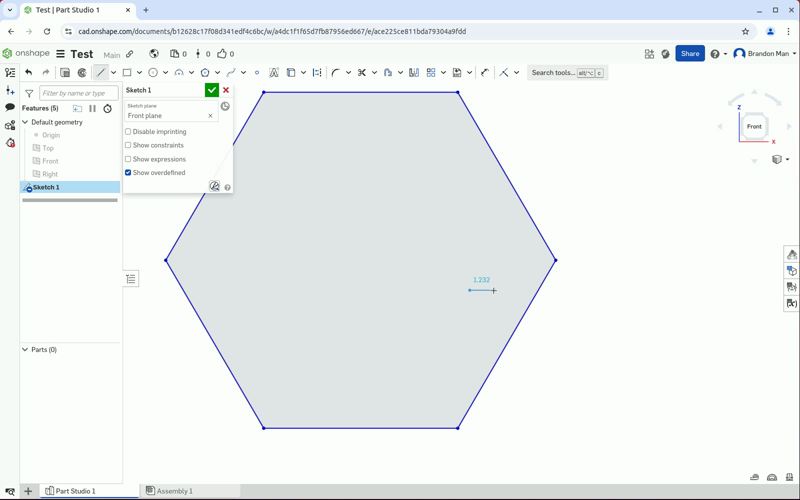
scroll(6)
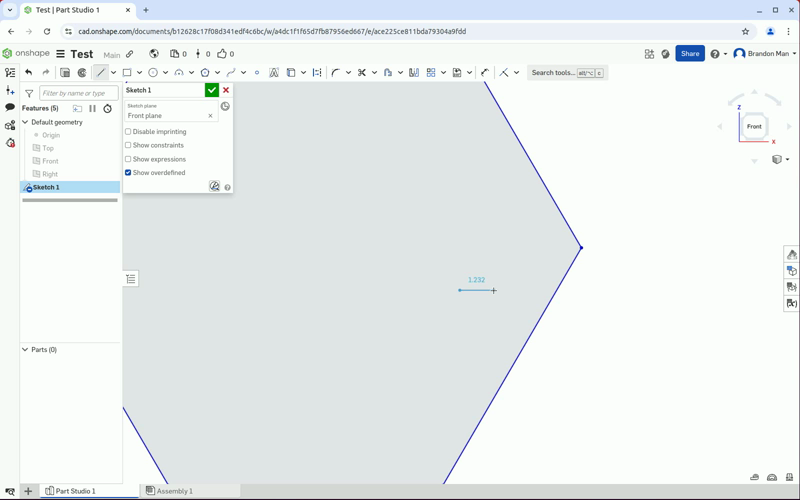
scroll(6)
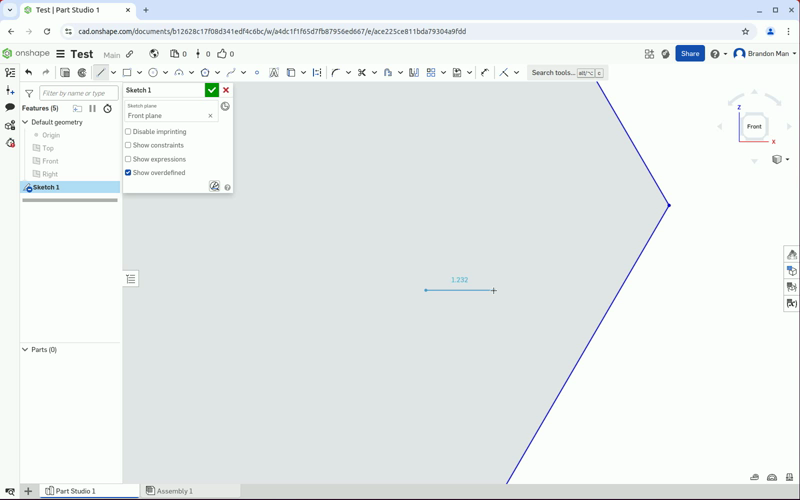
click(493, 290)
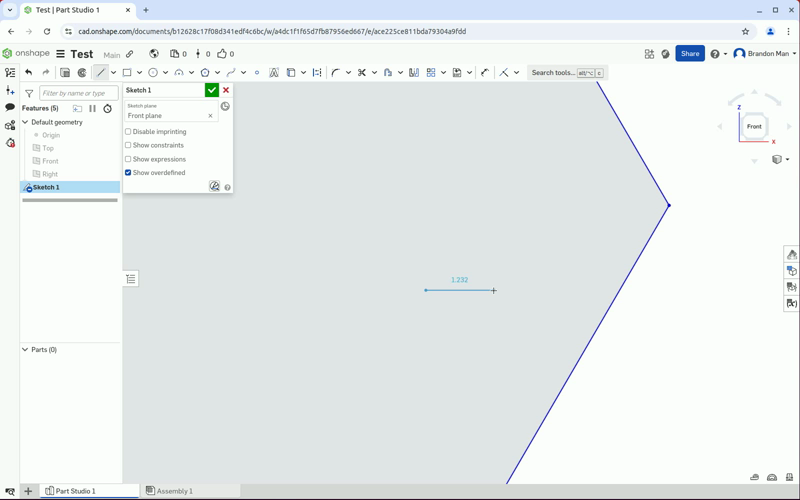
scroll(-6)
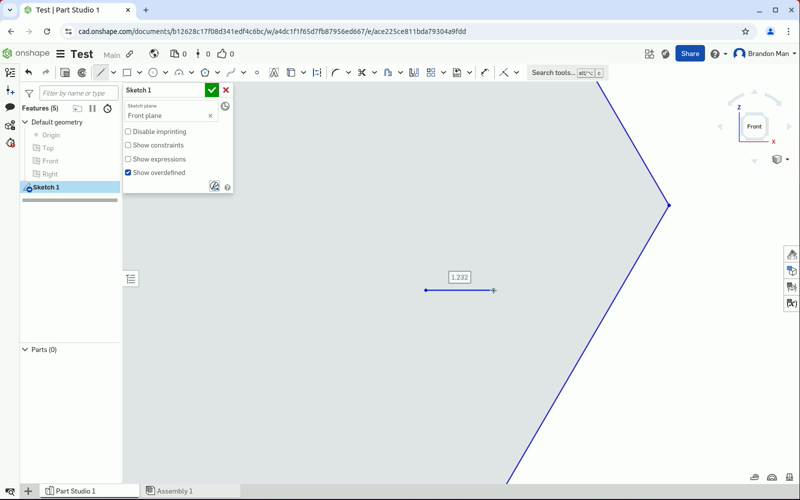
scroll(-6)
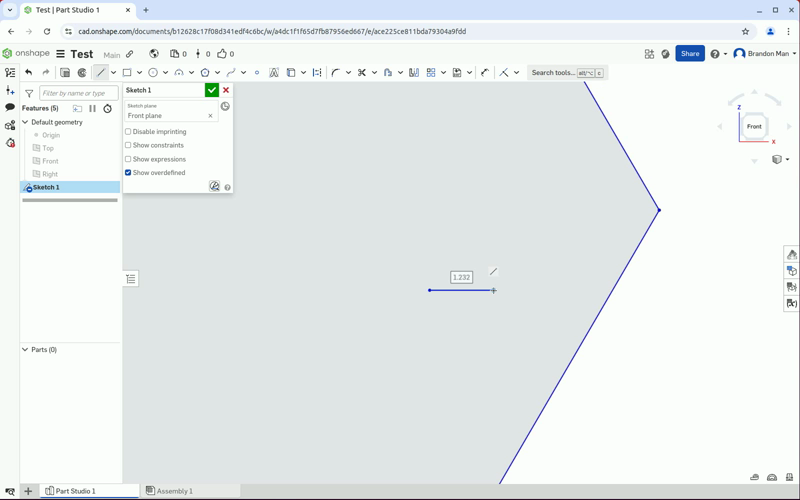
scroll(-6)
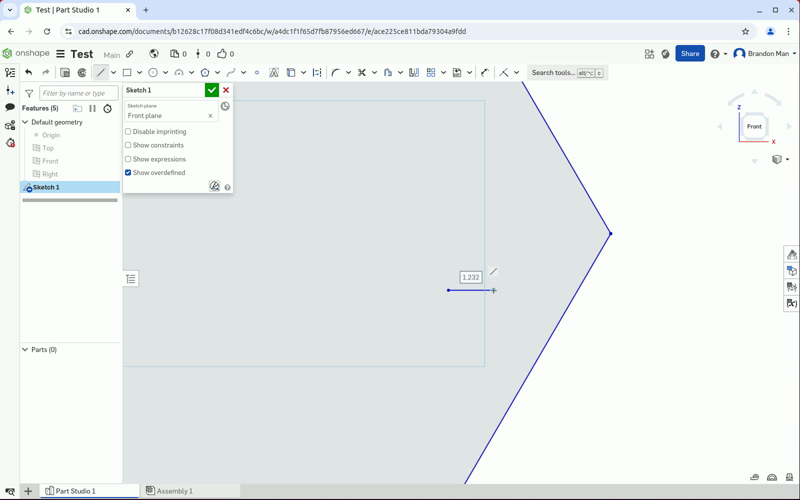
scroll(-6)
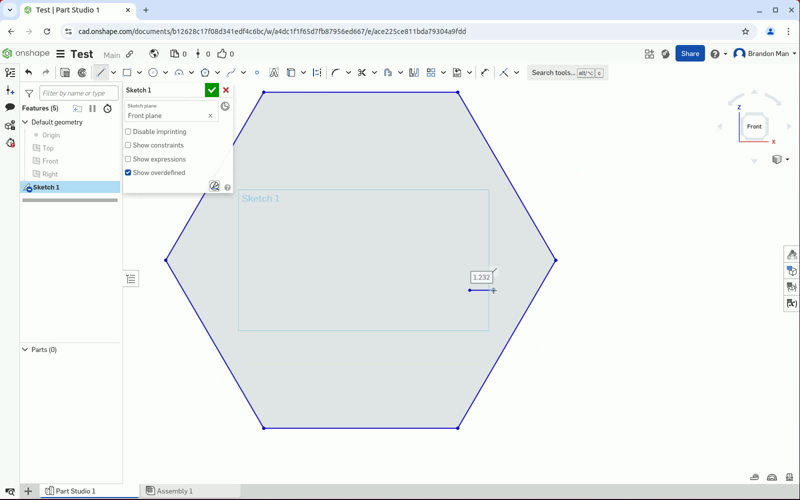
scroll(-6)
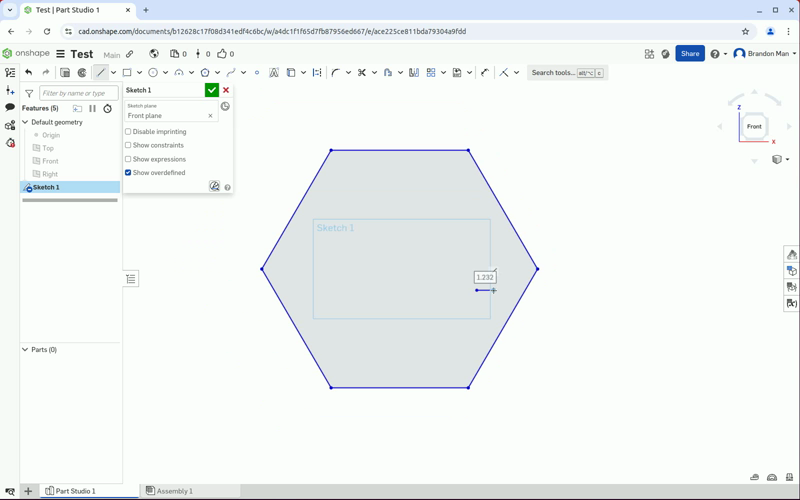
scroll(-6)
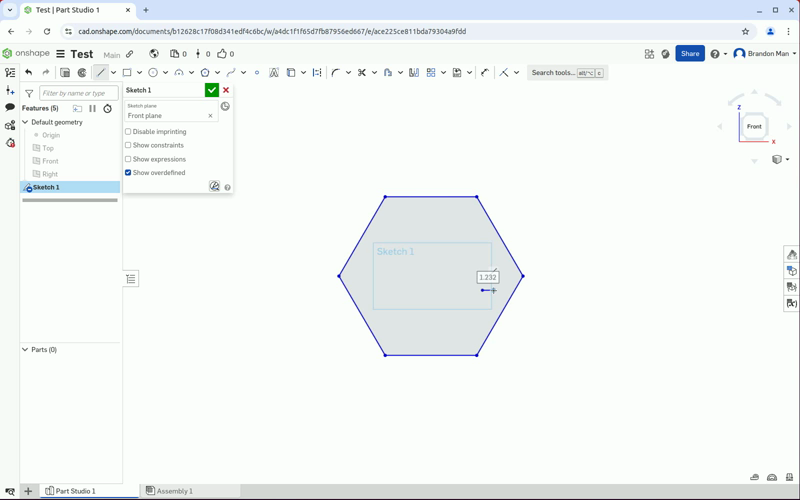
scroll(-6)
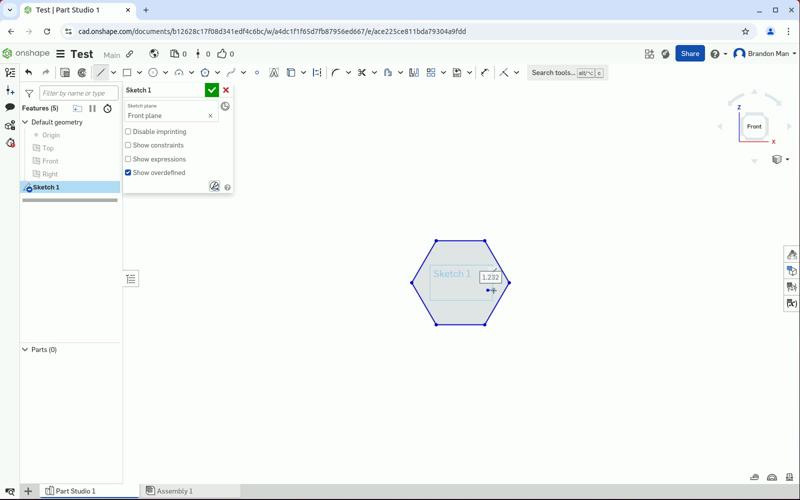
key_up(shift)
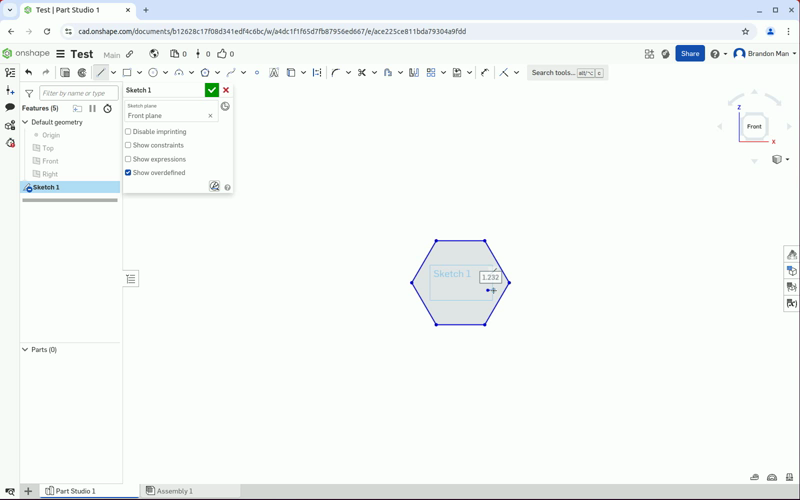
key_down(shift)
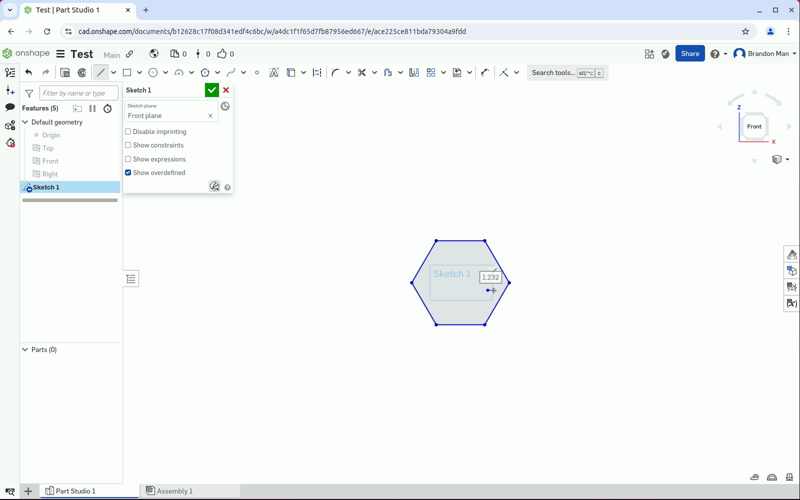
mouse_move(523, 290)
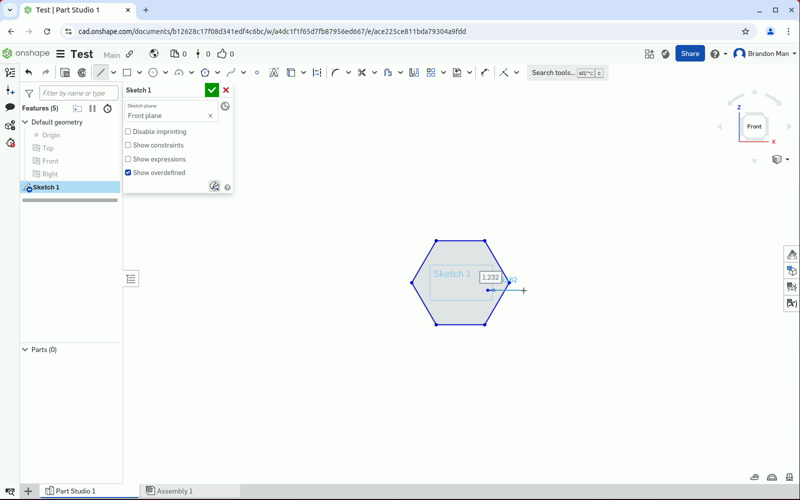
mouse_move(493, 282)
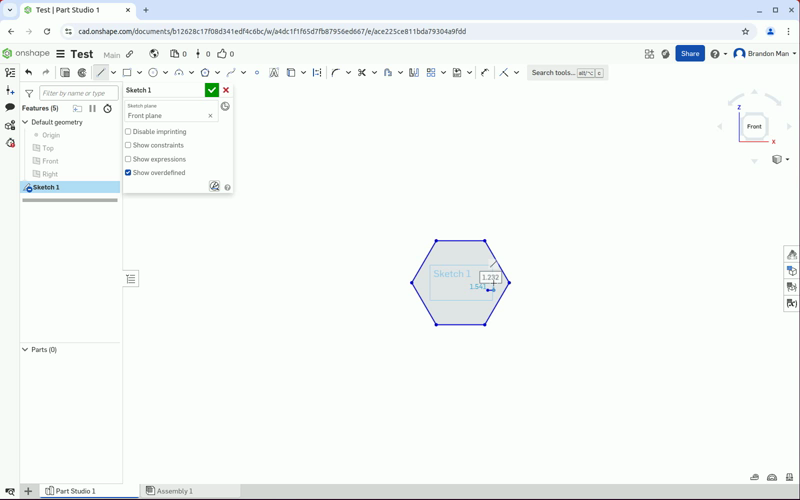
scroll(6)
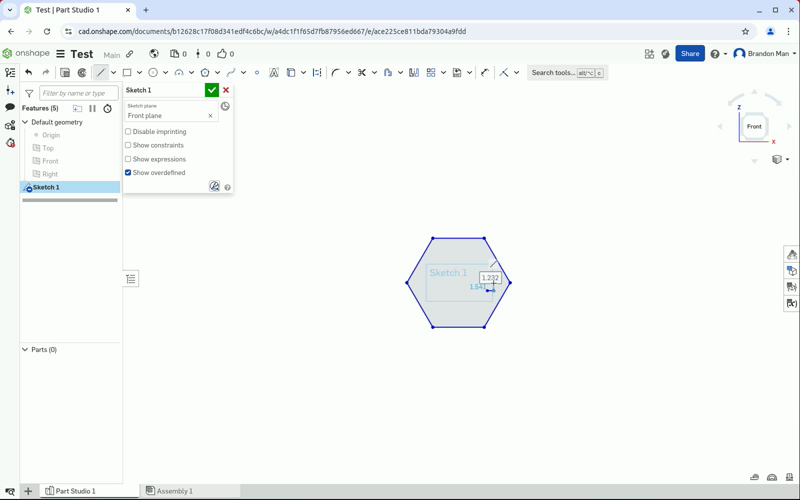
scroll(6)
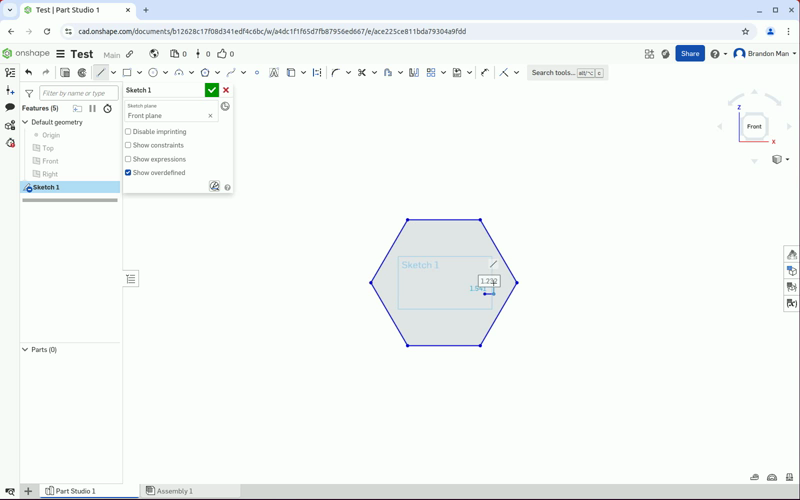
scroll(6)
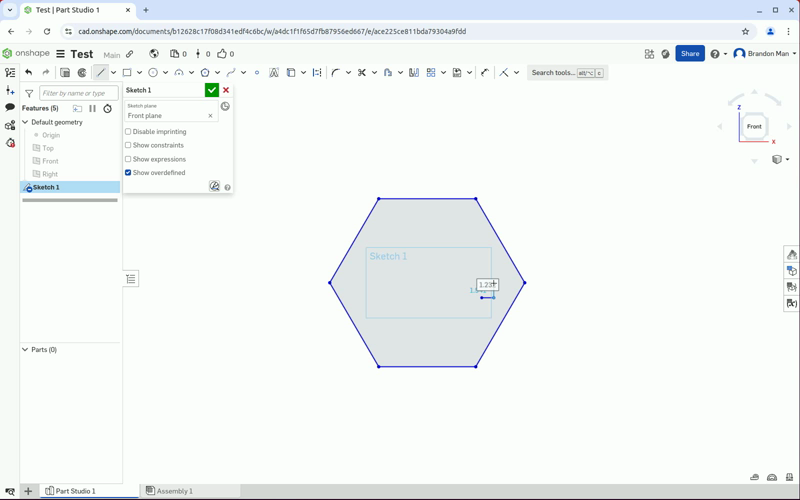
scroll(6)
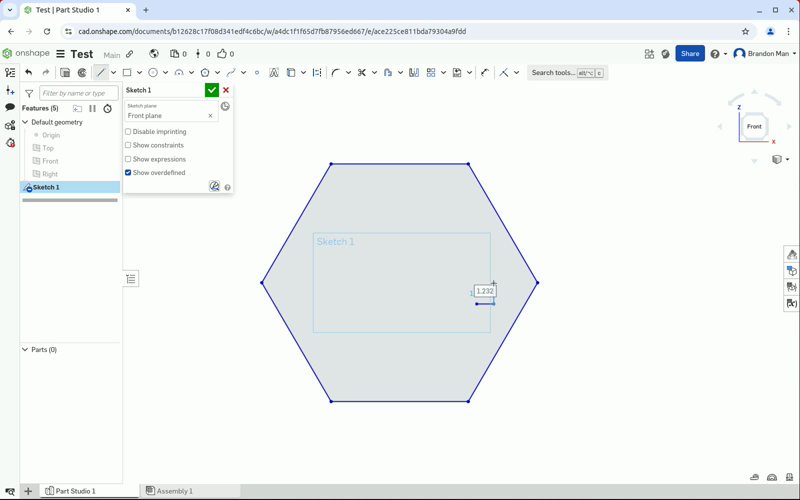
scroll(6)
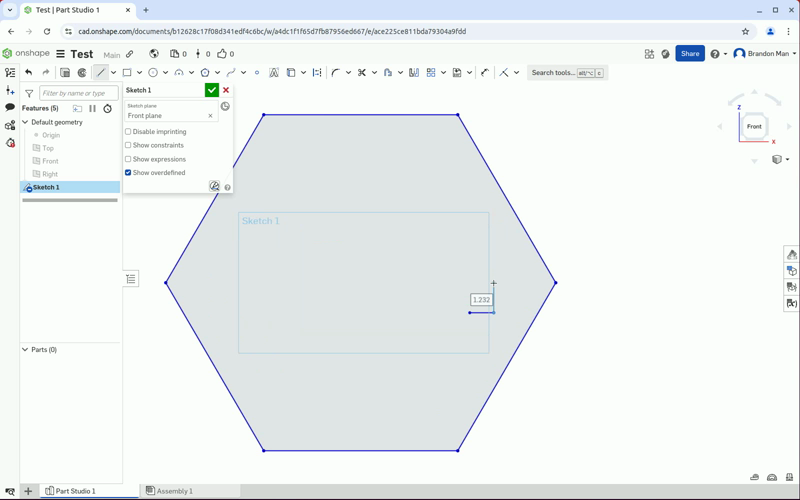
scroll(6)
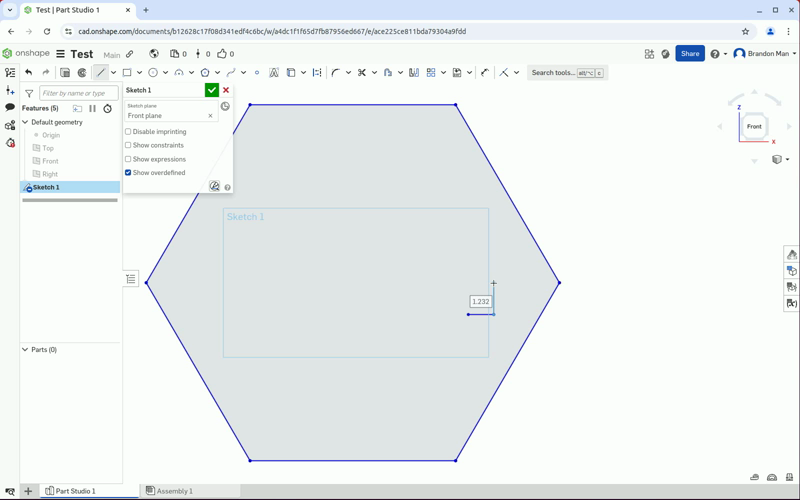
scroll(6)
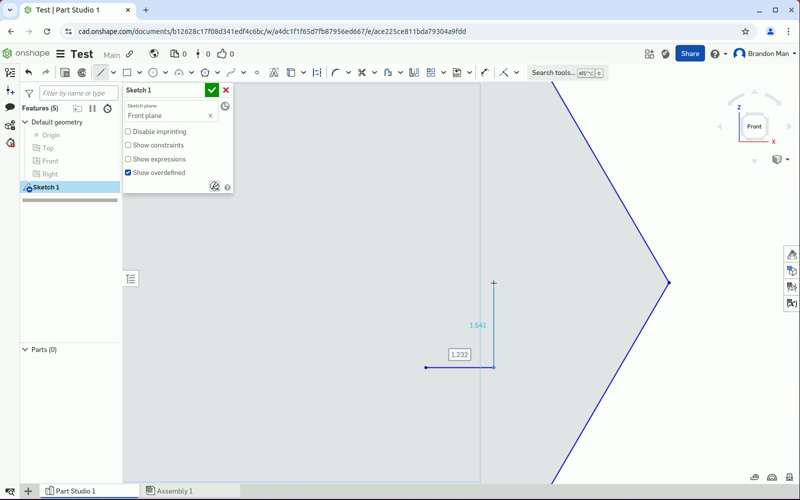
click(493, 282)
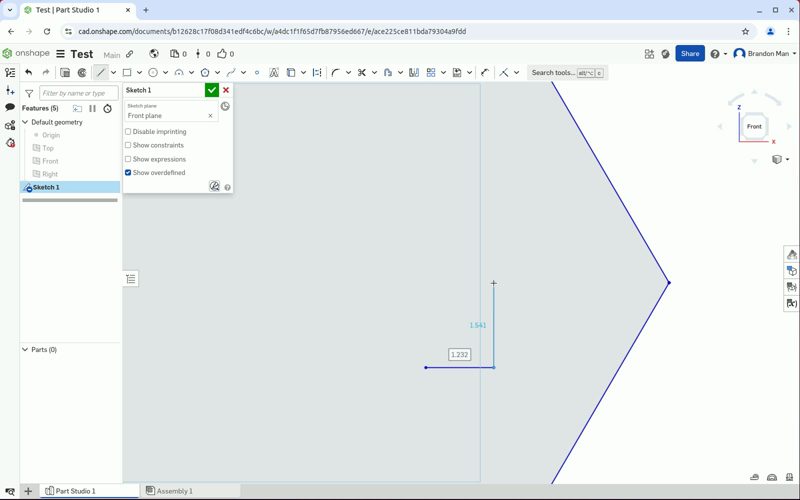
scroll(-6)
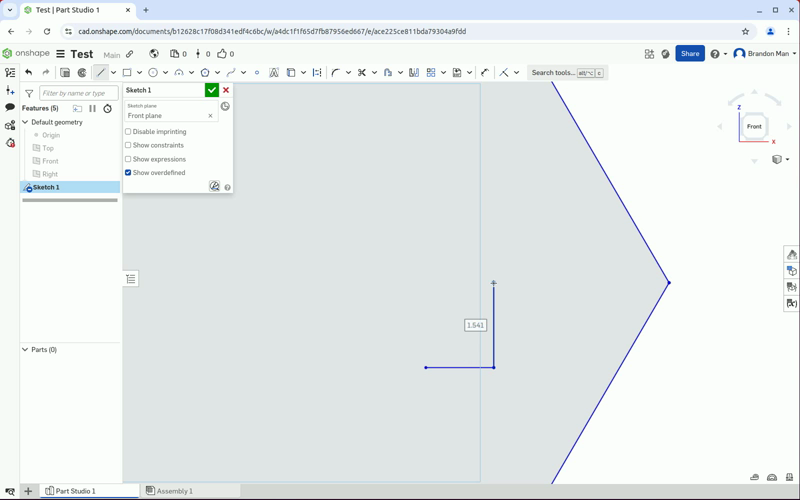
scroll(-6)
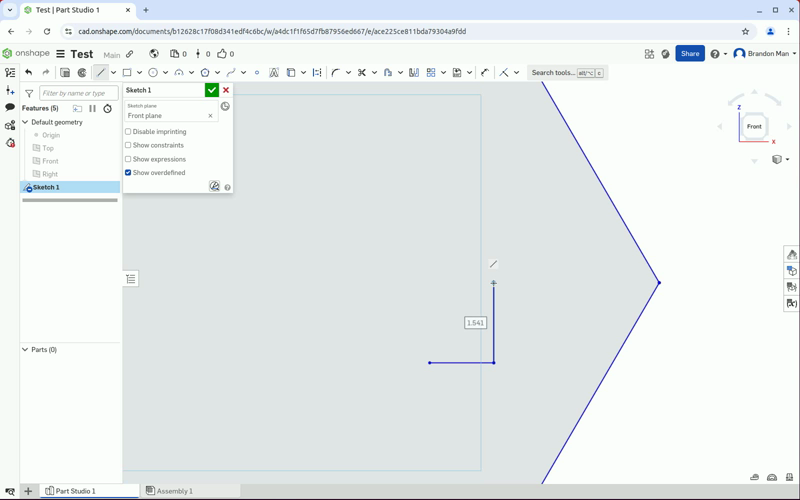
scroll(-6)
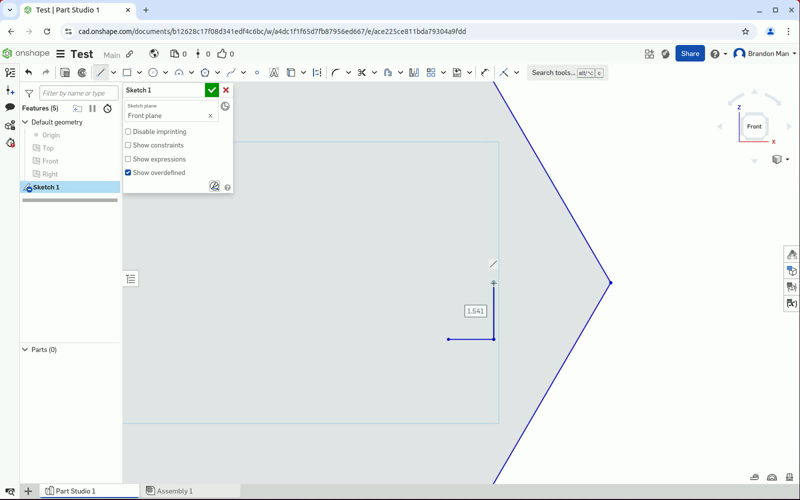
scroll(-6)
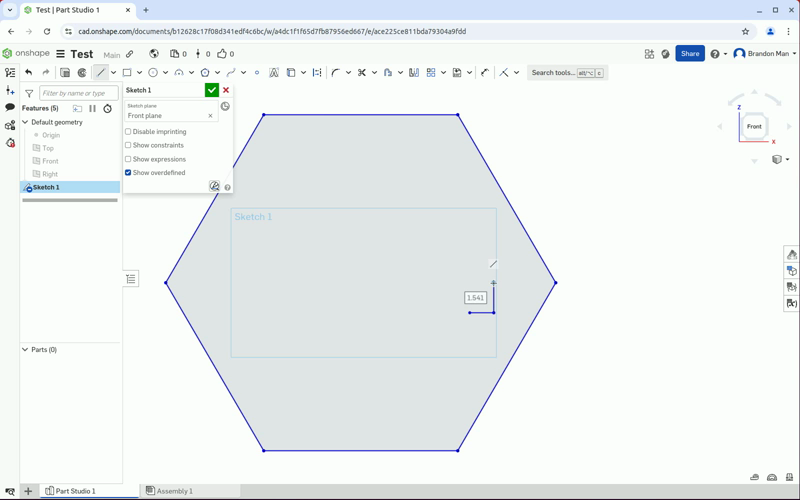
scroll(-6)
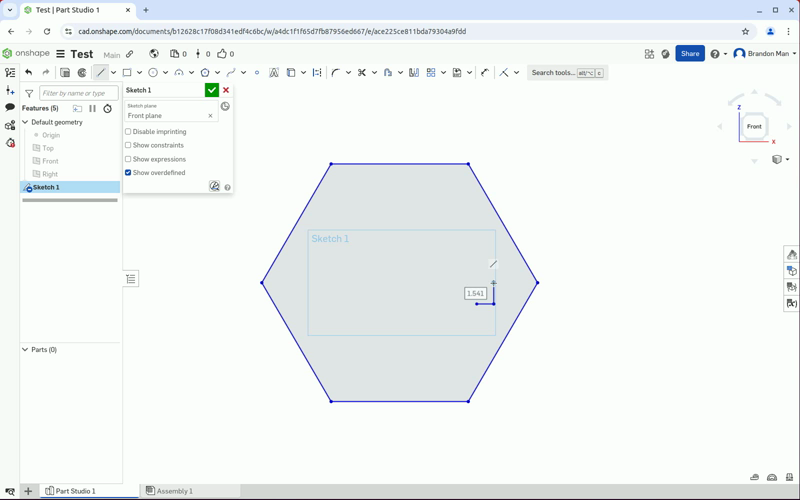
scroll(-6)
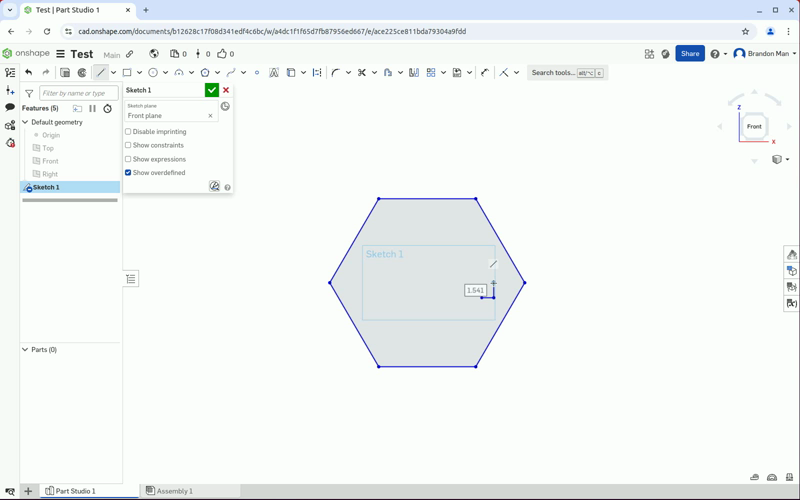
scroll(-6)
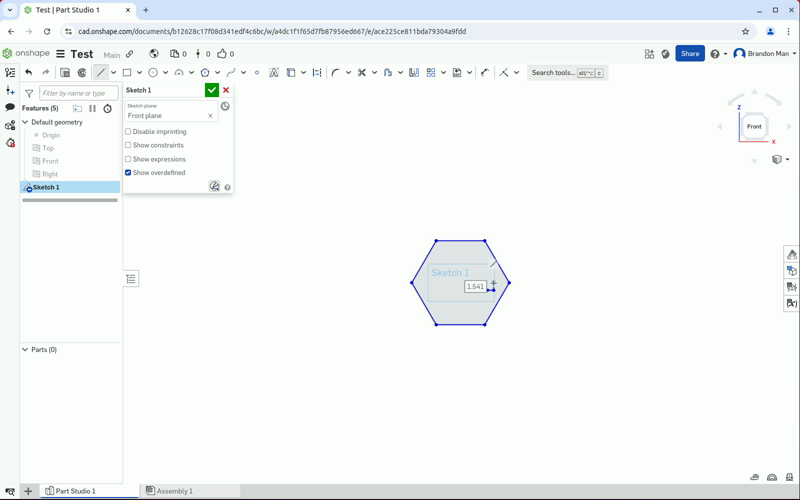
key_up(shift)
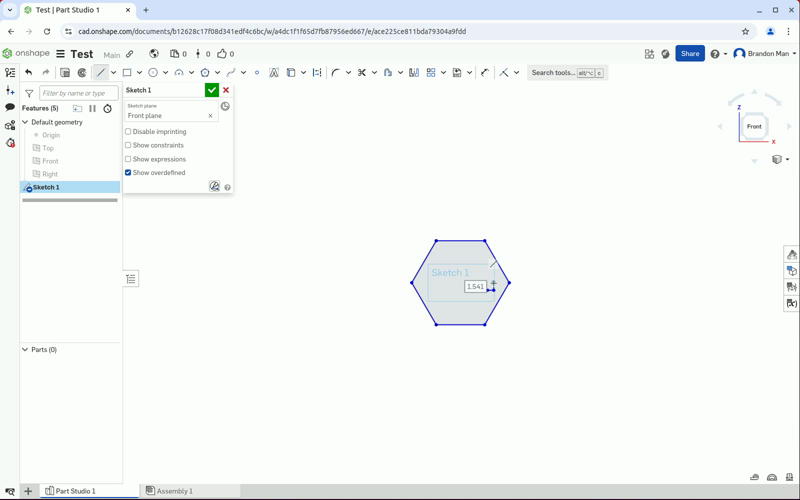
key_down(shift)
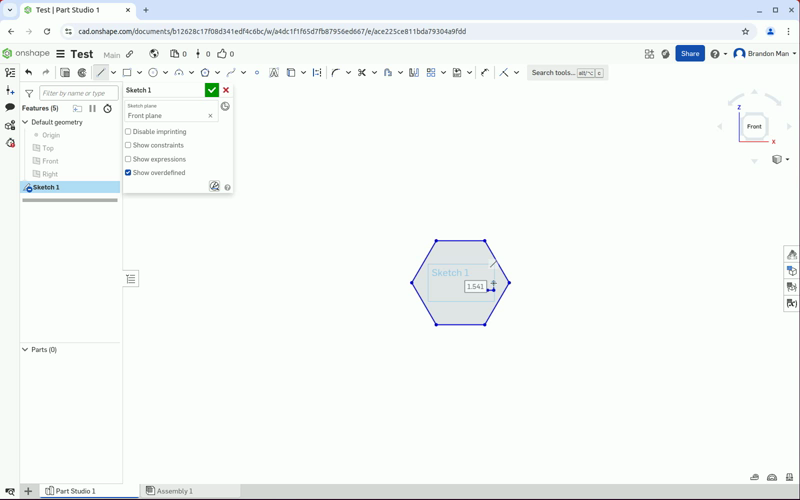
mouse_move(523, 282)
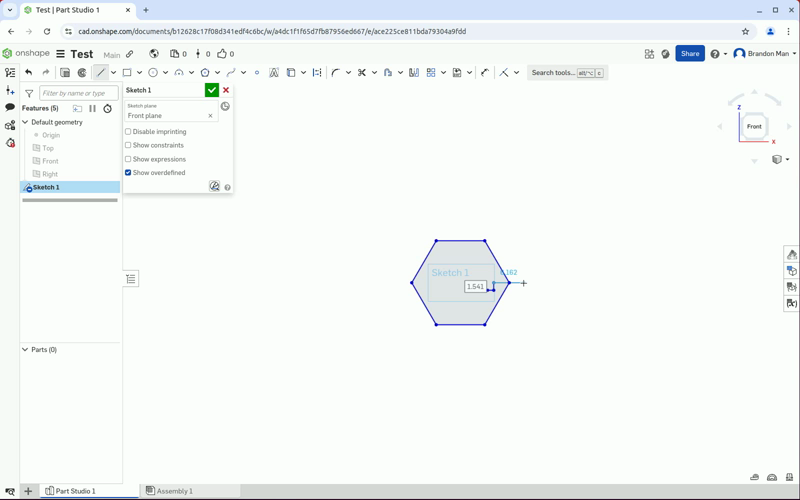
mouse_move(493, 275)
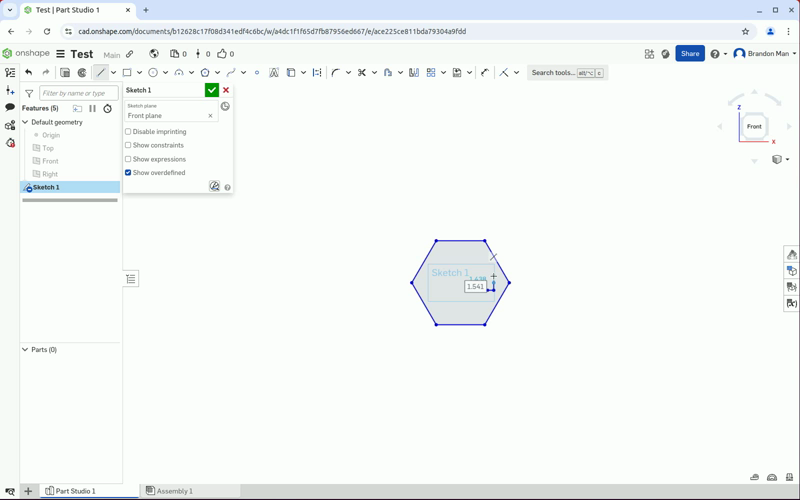
scroll(6)
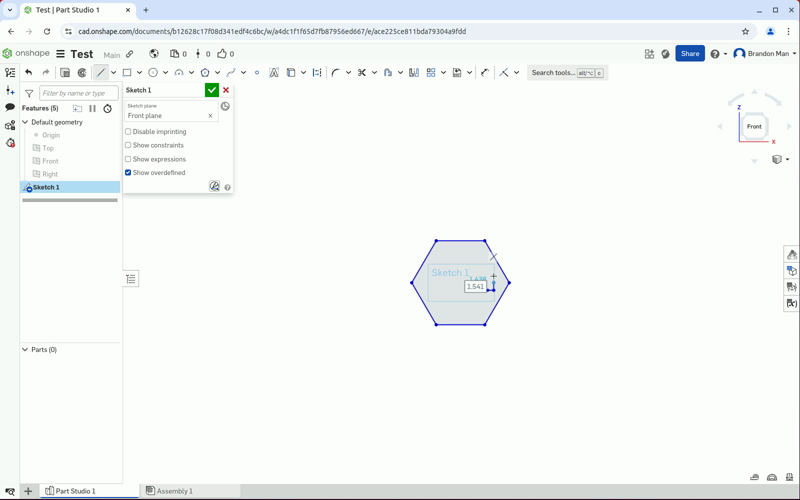
scroll(6)
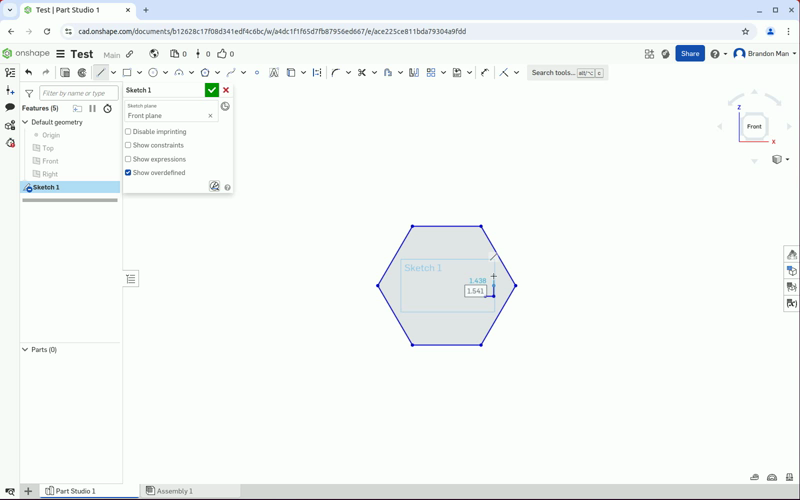
scroll(6)
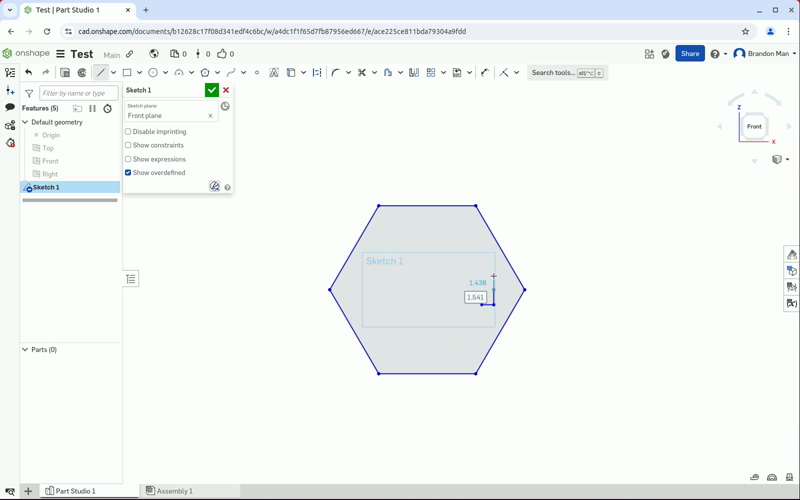
scroll(6)
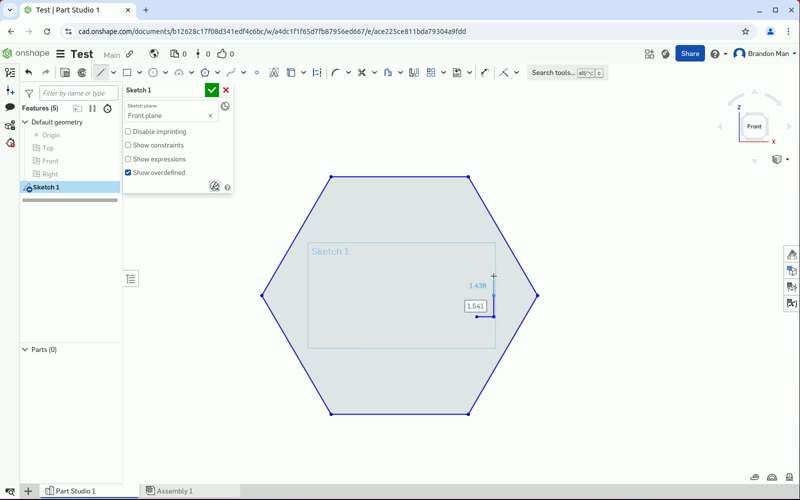
scroll(6)
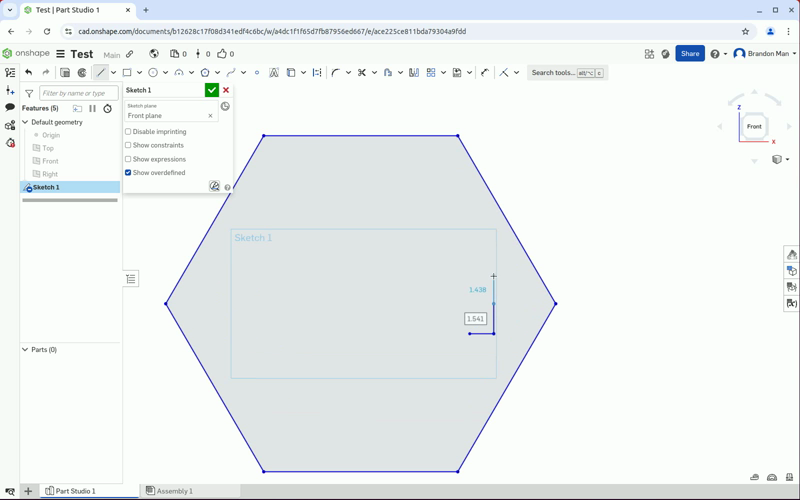
scroll(6)
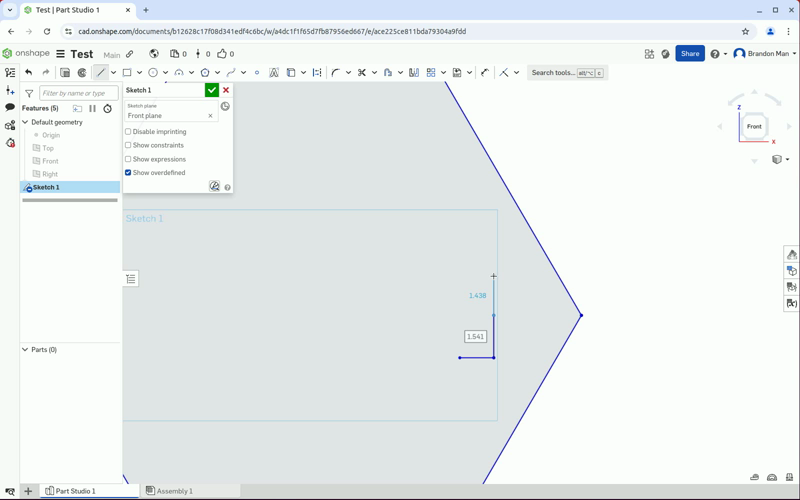
scroll(6)
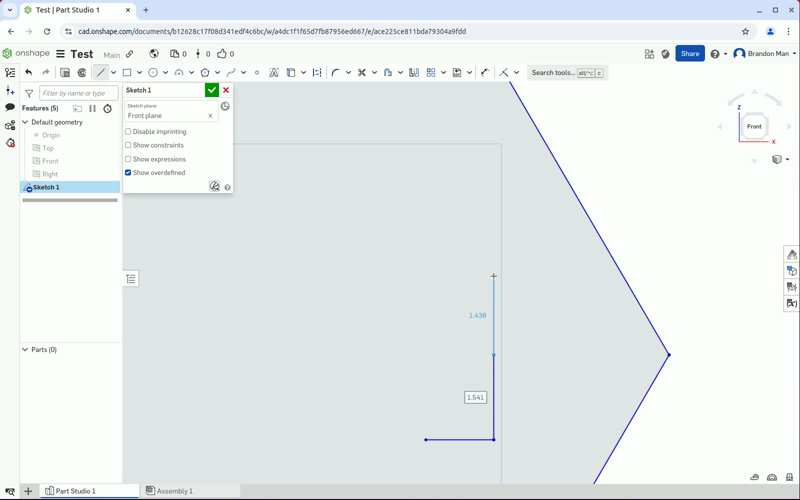
click(493, 275)
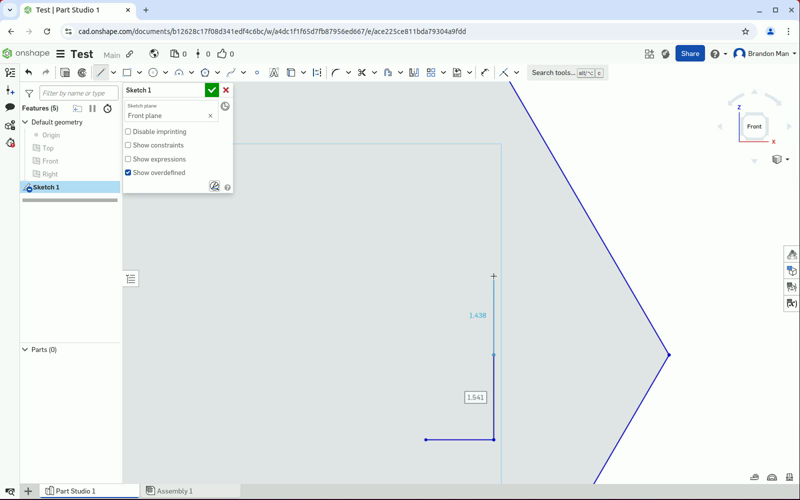
scroll(-6)
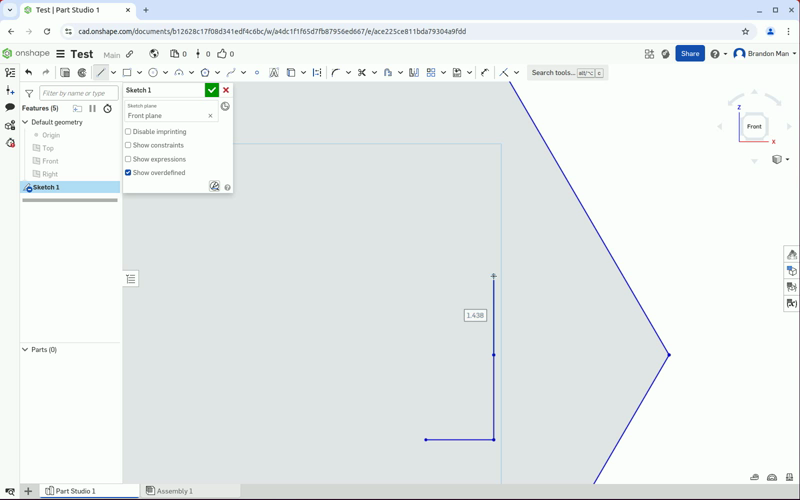
scroll(-6)
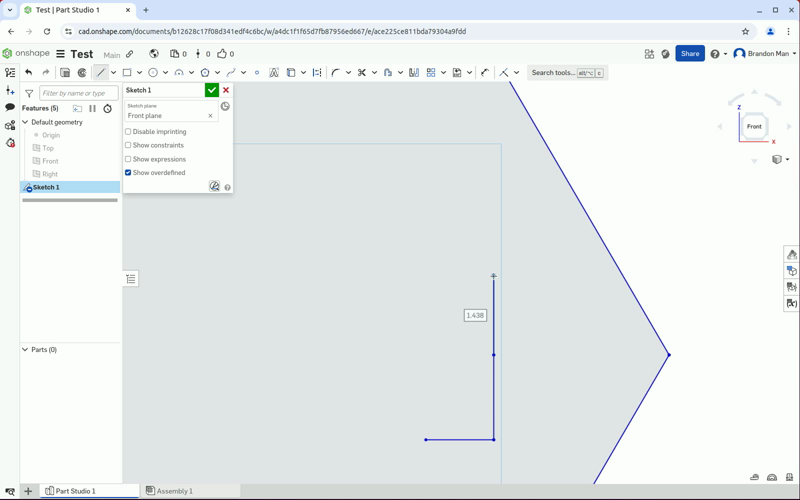
scroll(-6)
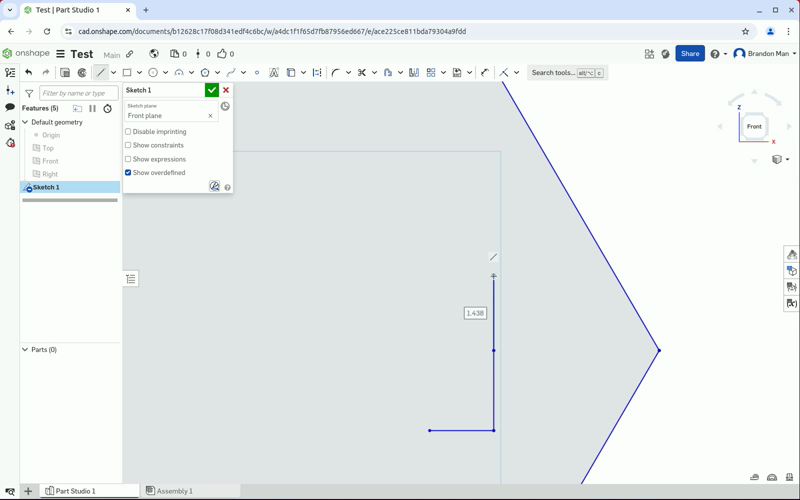
scroll(-6)
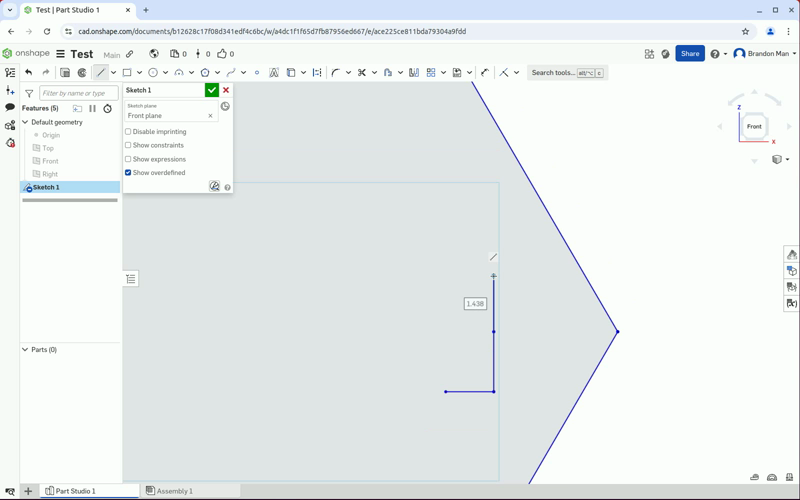
scroll(-6)
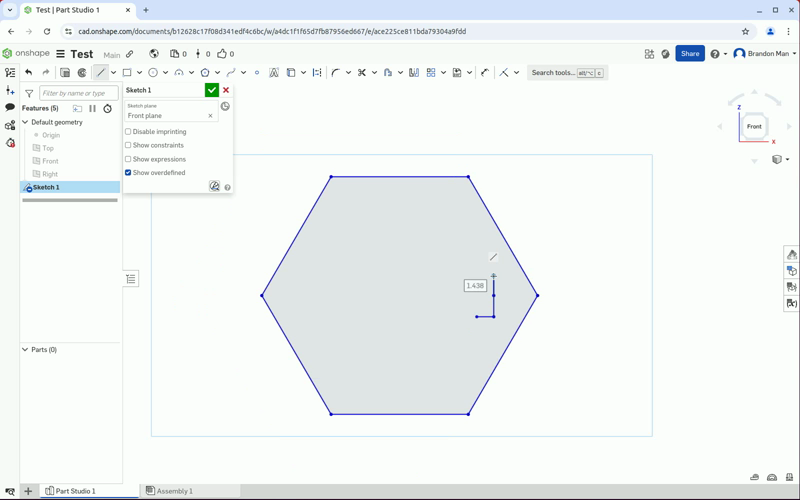
scroll(-6)
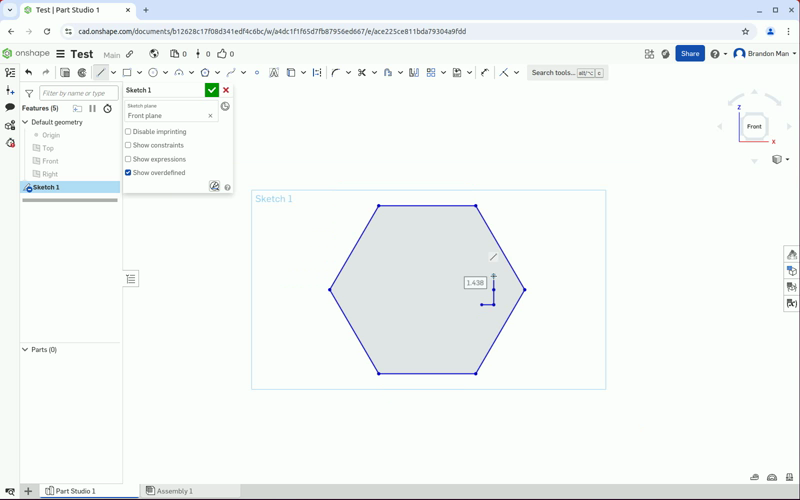
scroll(-6)
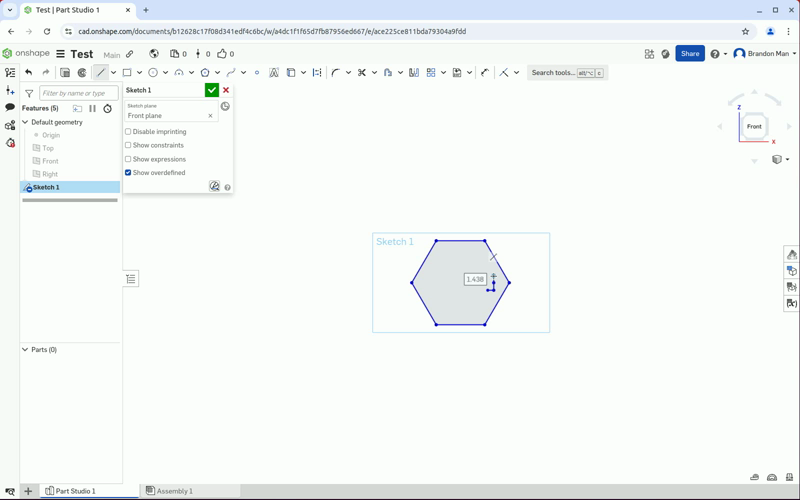
key_up(shift)
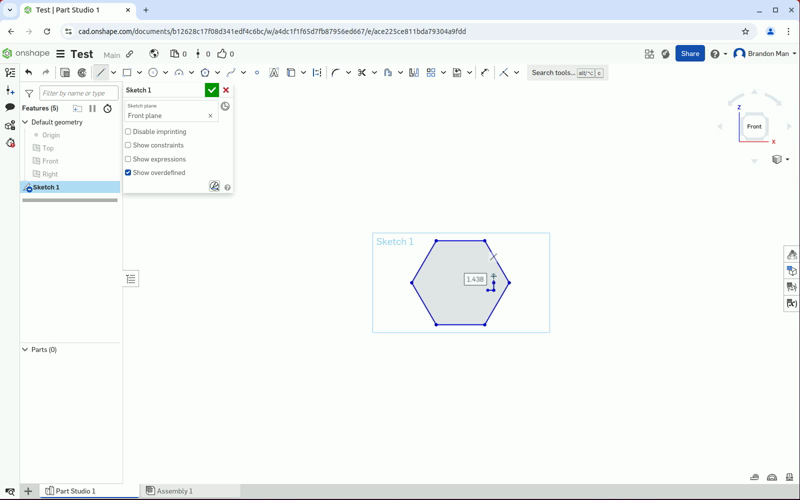
key_down(shift)
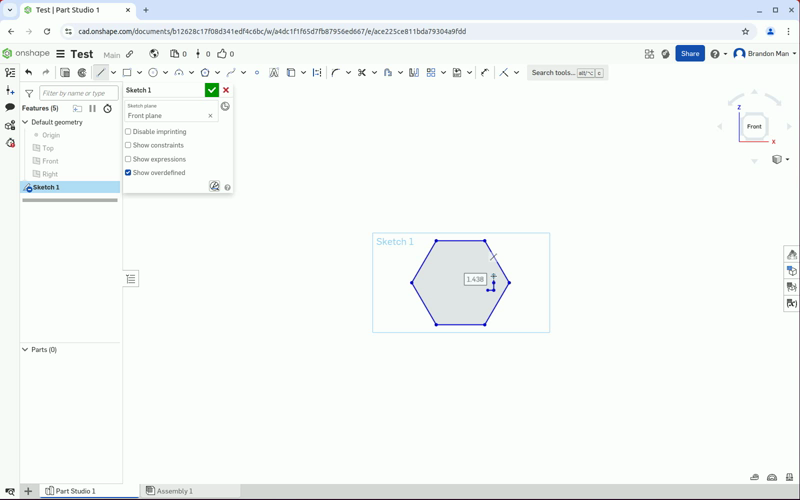
mouse_move(523, 275)
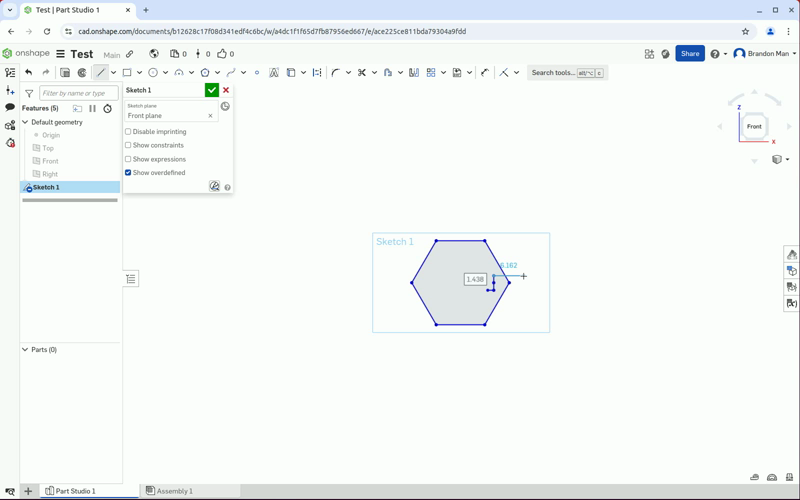
mouse_move(487, 275)
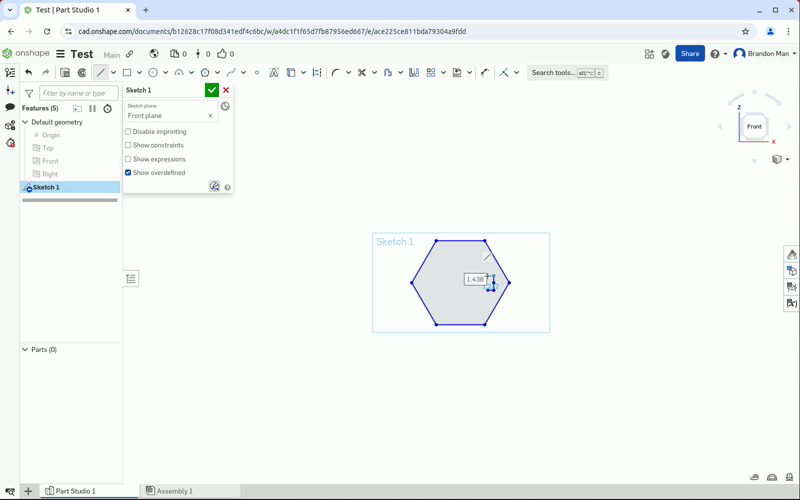
scroll(6)
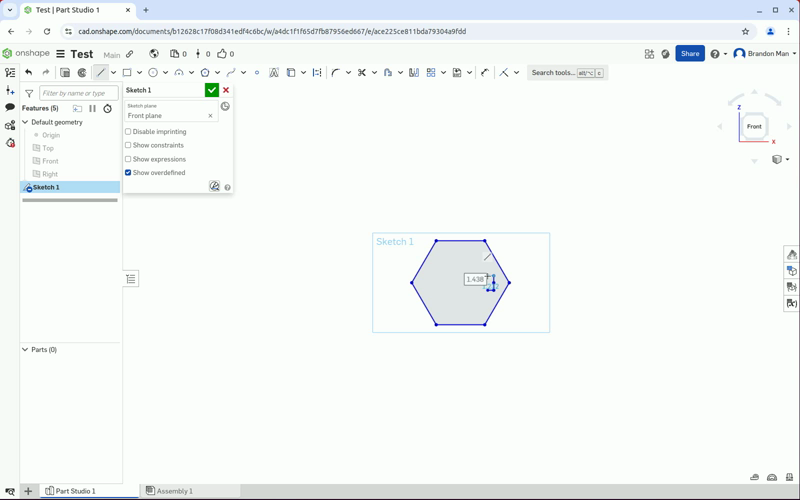
scroll(6)
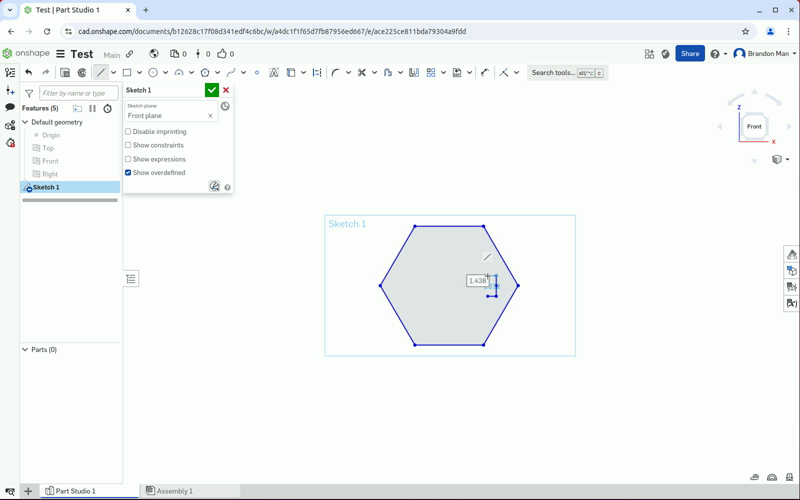
scroll(6)
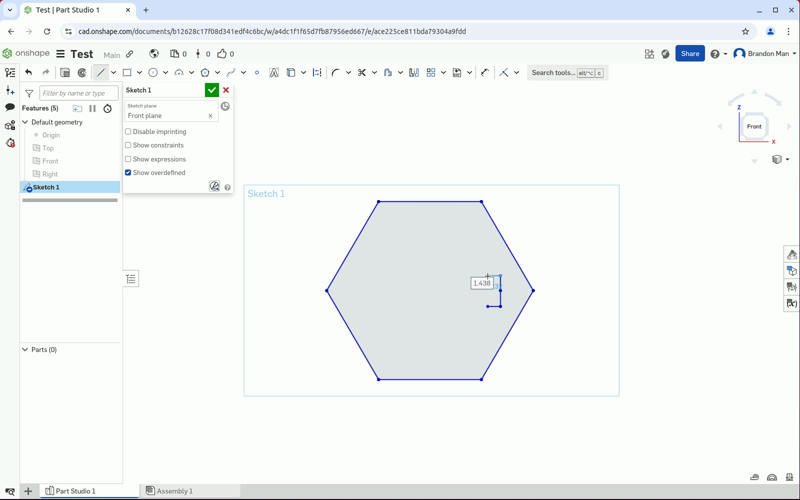
scroll(6)
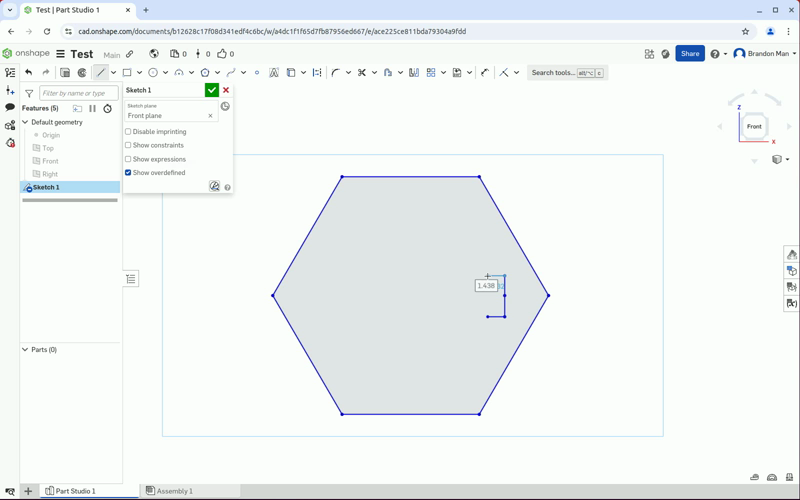
scroll(6)
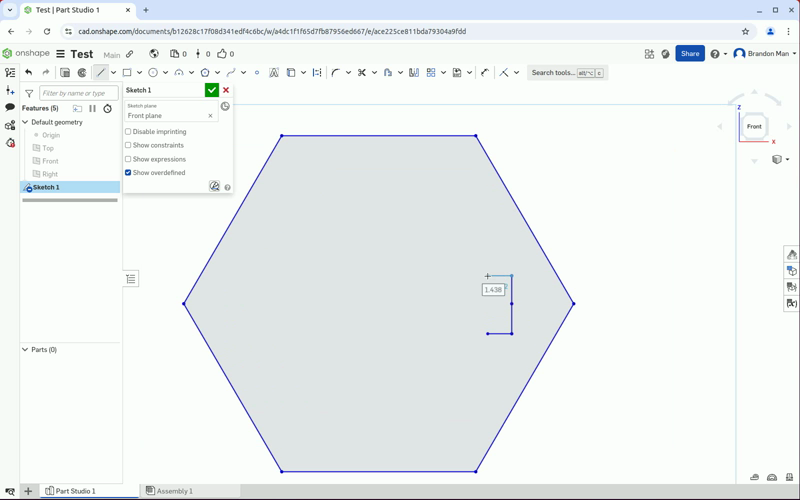
scroll(6)
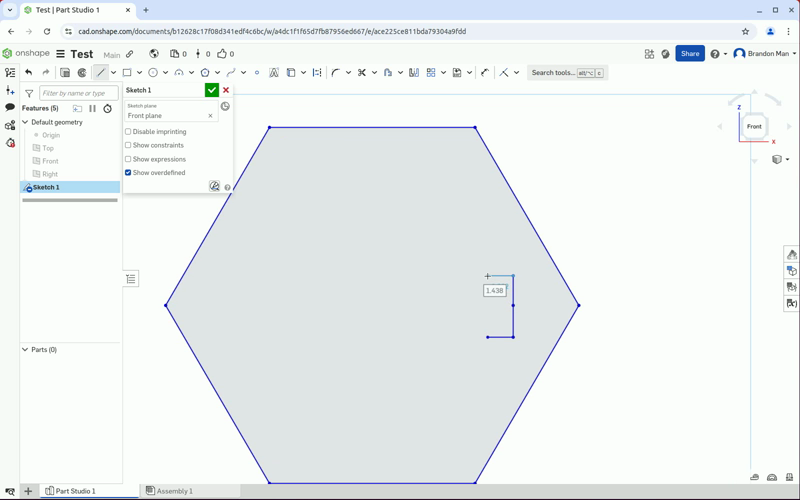
scroll(6)
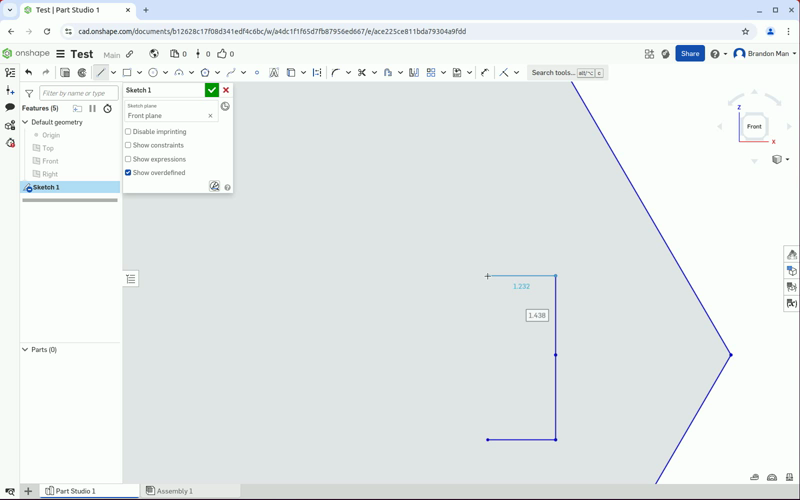
click(487, 275)
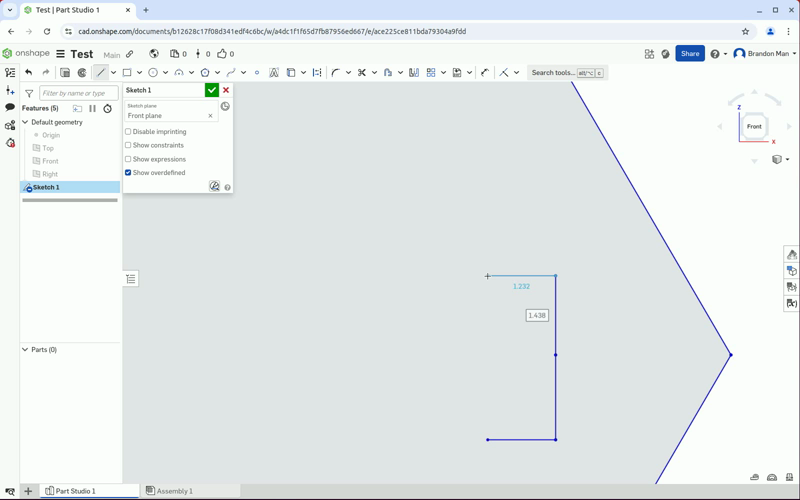
scroll(-6)
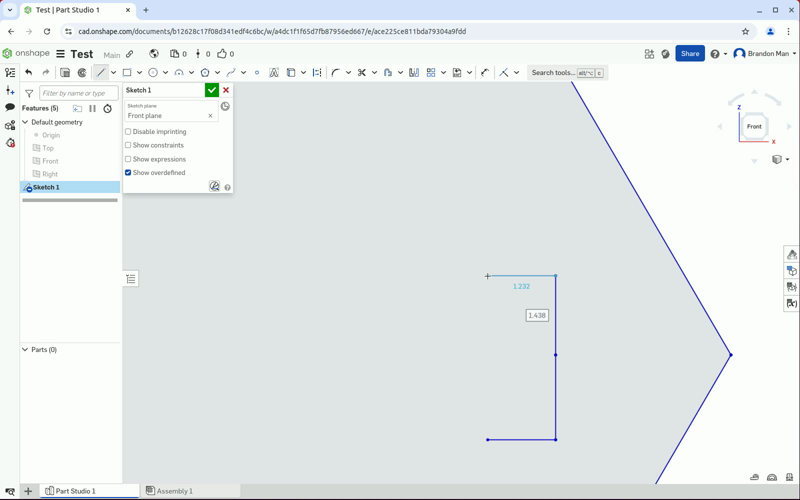
scroll(-6)
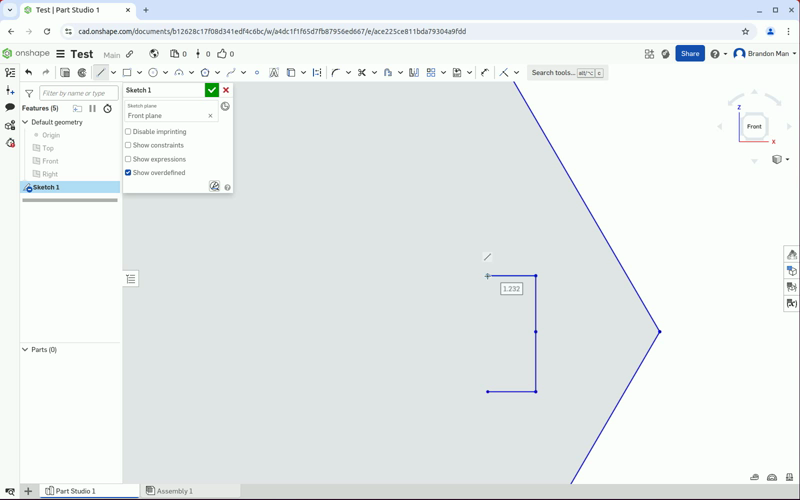
scroll(-6)
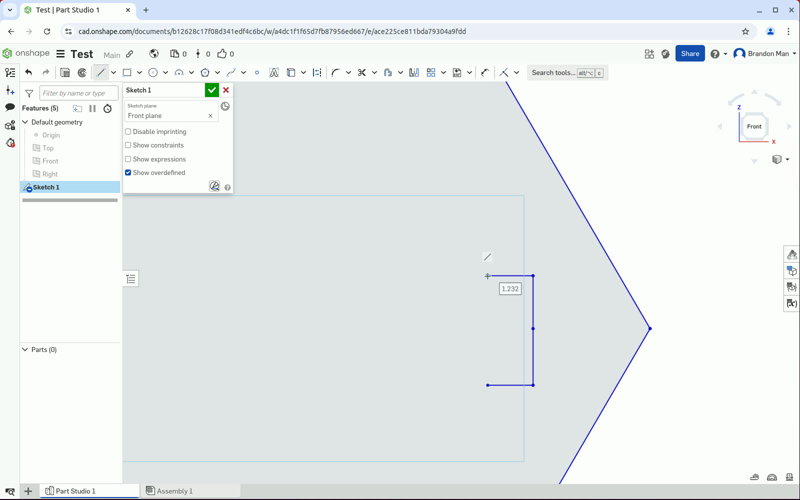
scroll(-6)
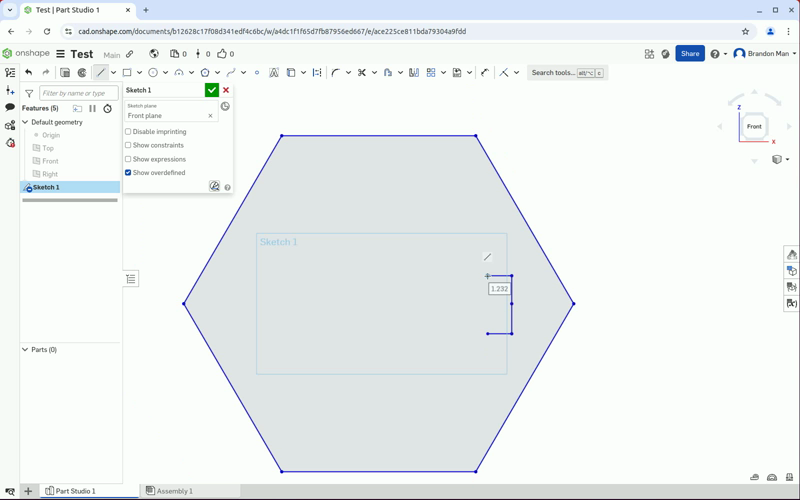
scroll(-6)
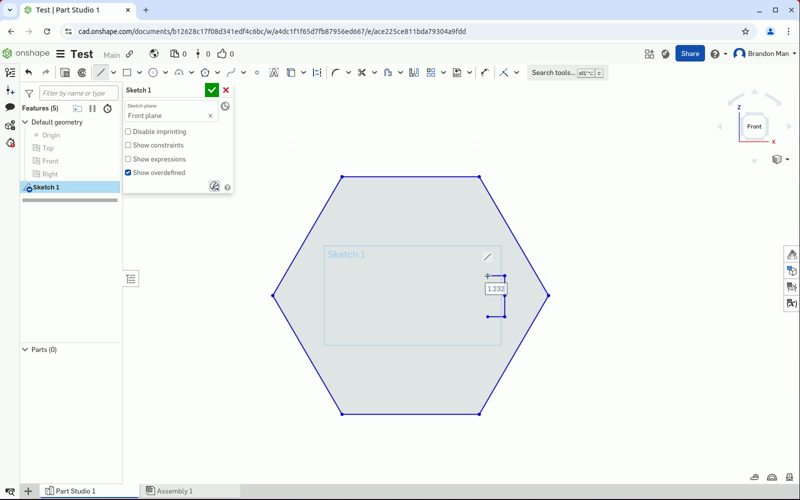
scroll(-6)
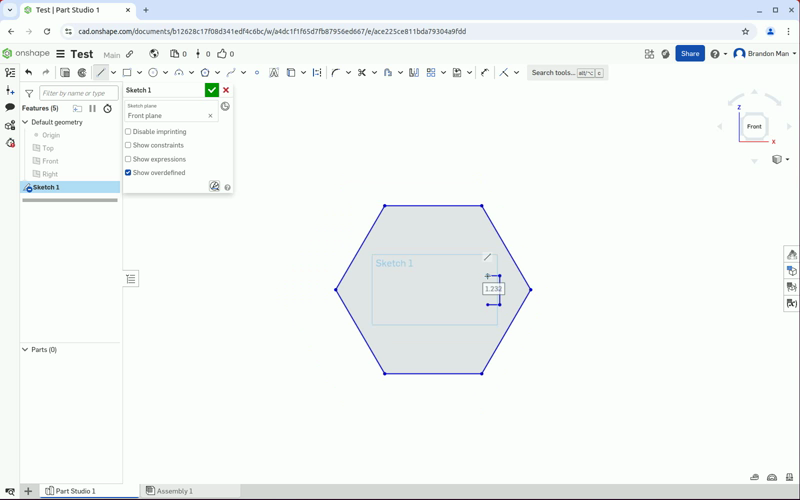
scroll(-6)
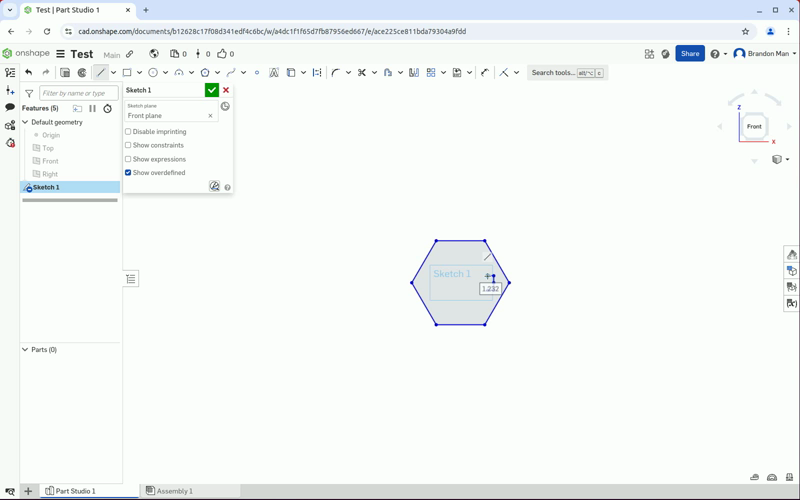
key_up(shift)
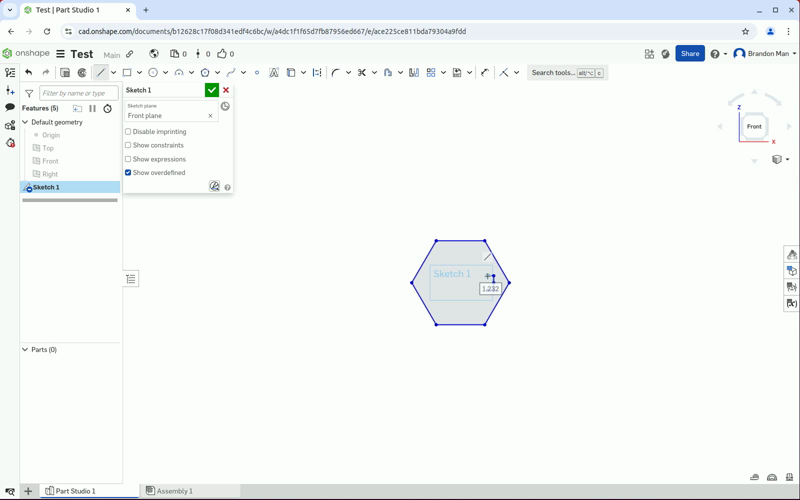
key(esc)
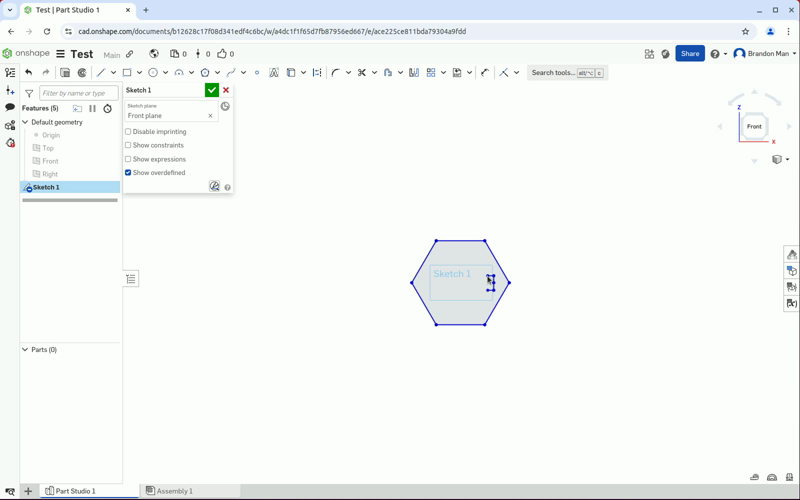
key(a)
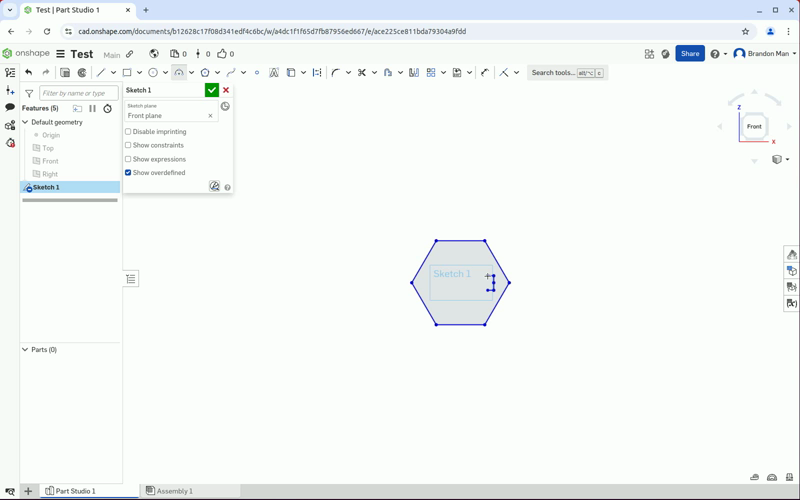
mouse_move(487, 275)
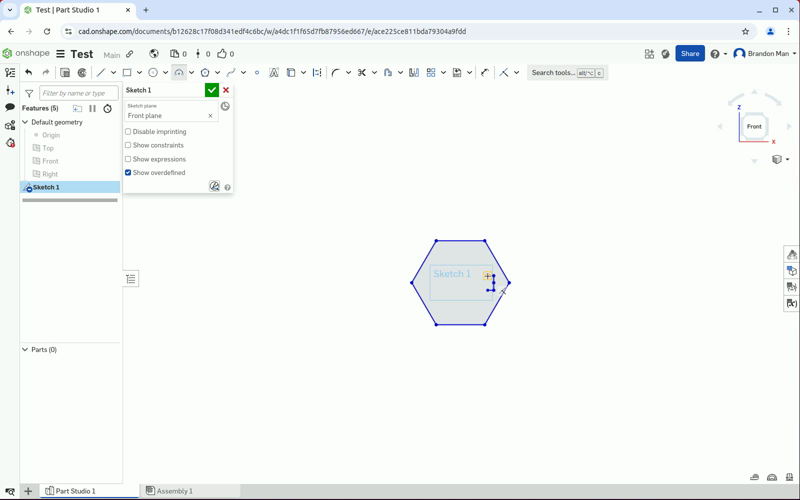
click(487, 275)
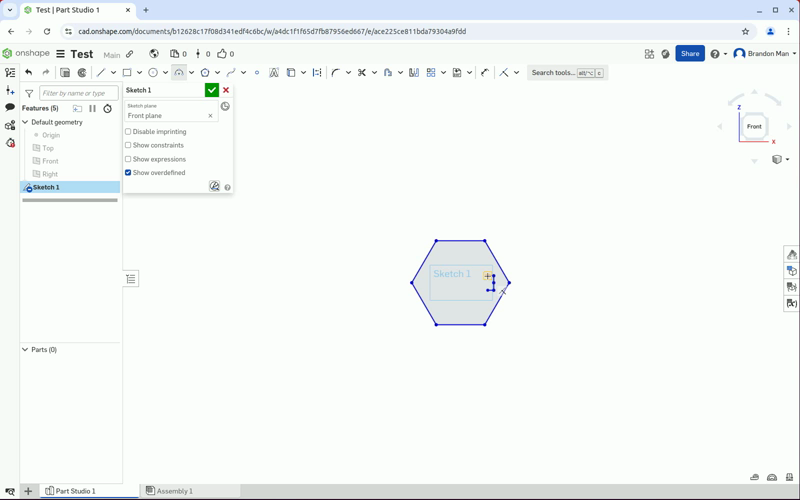
mouse_move(487, 290)
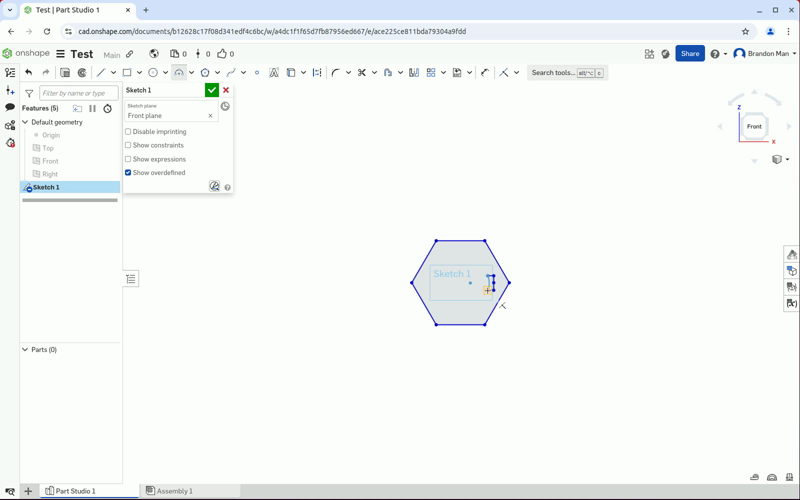
click(487, 290)
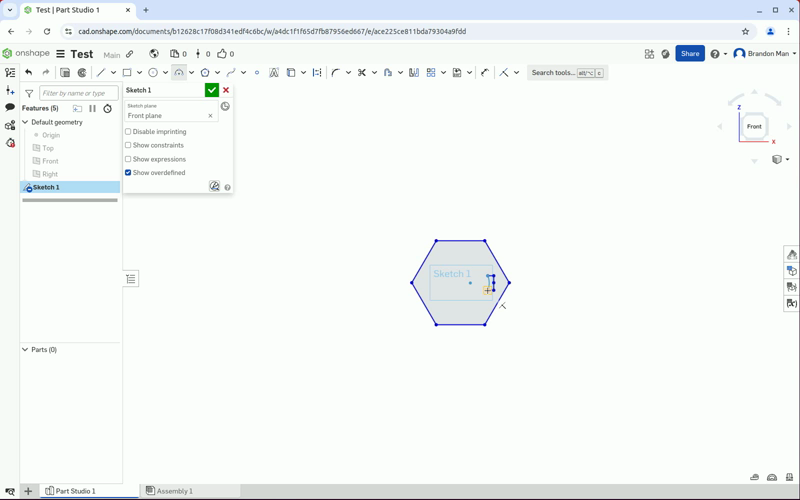
key_down(shift)
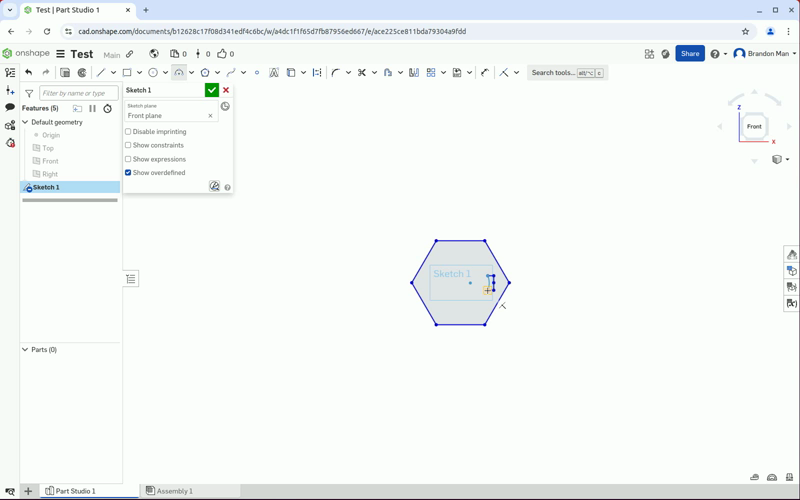
mouse_move(431, 282)
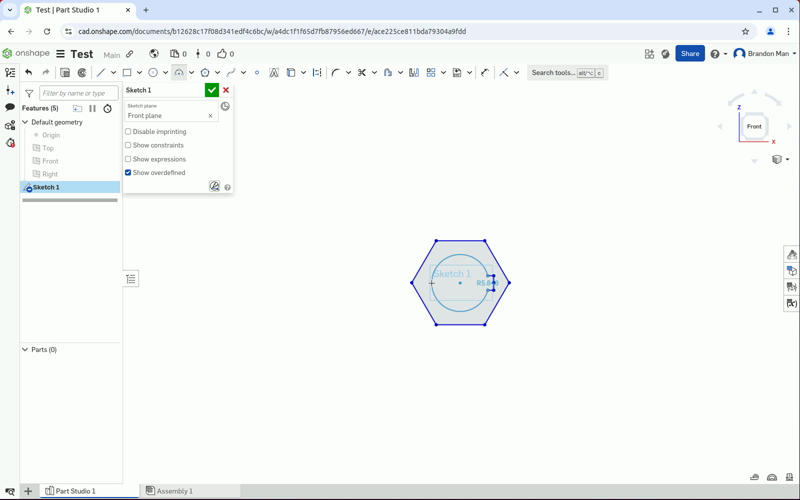
click(431, 282)
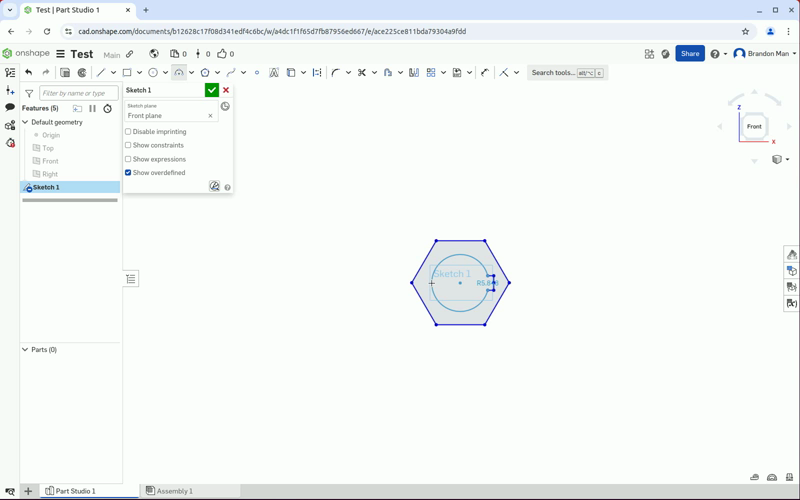
key_up(shift)
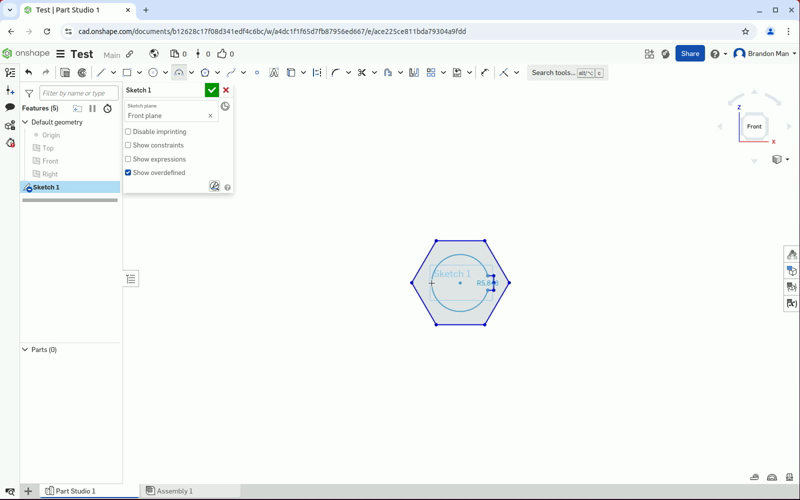
key(esc)
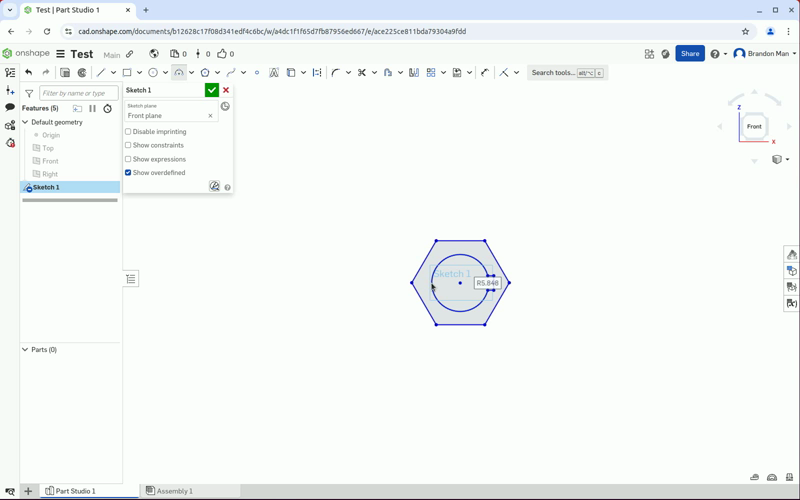
mouse_move(421, 276)
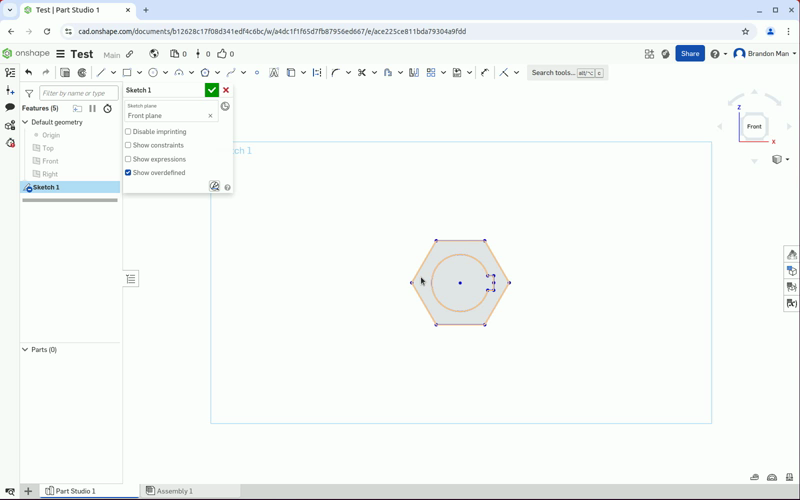
click(421, 276)
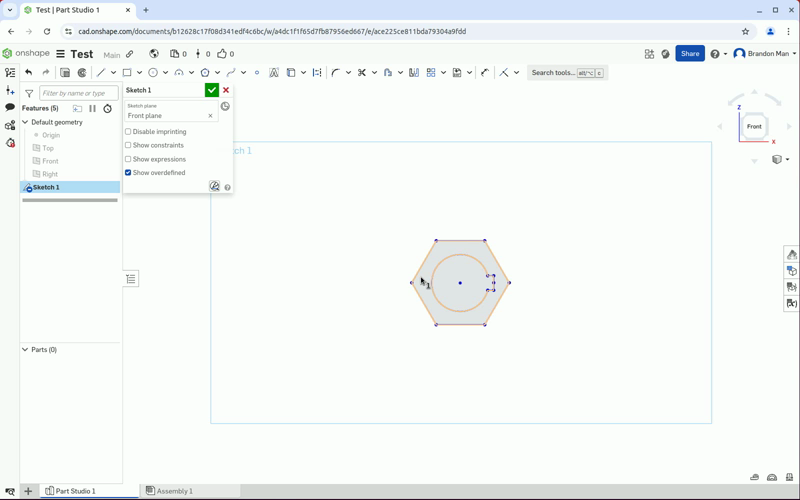
mouse_move(73, 352)
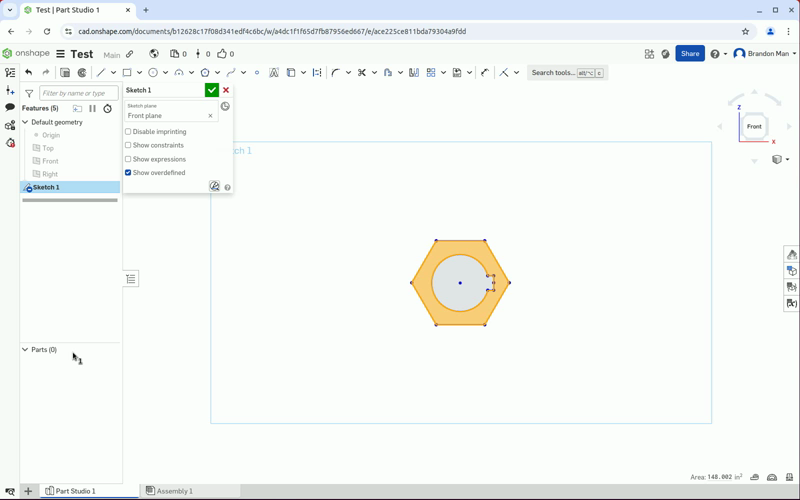
key(shift+y)
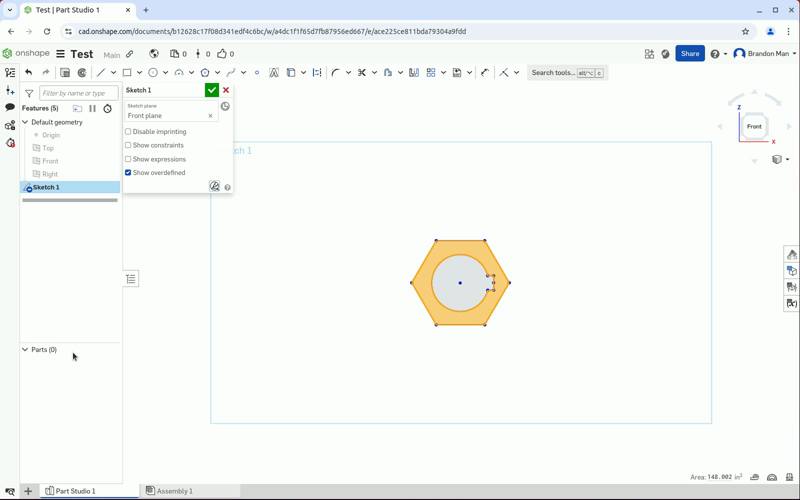
key(shift+e)
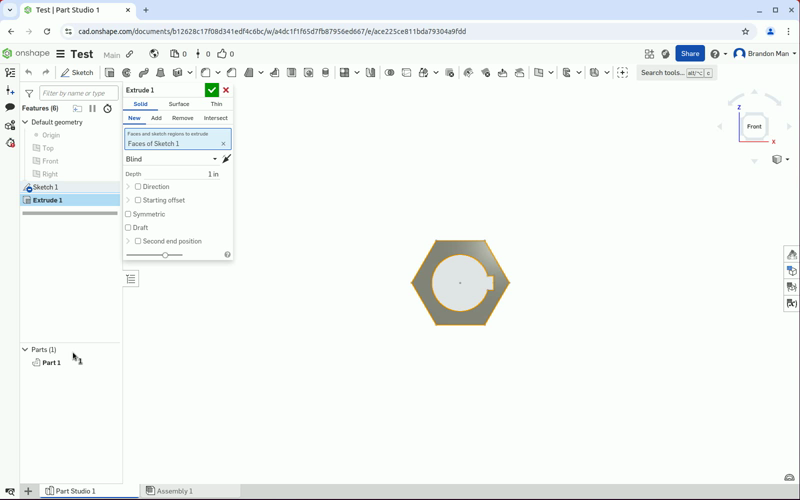
mouse_move(143, 106)
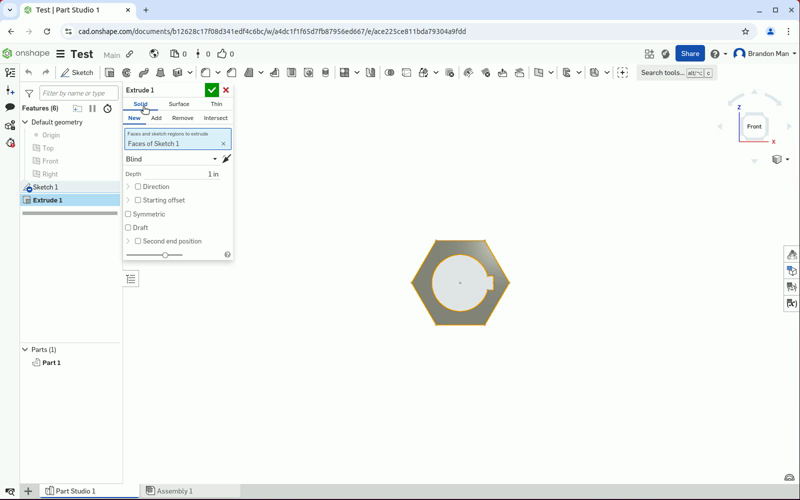
click(143, 106)
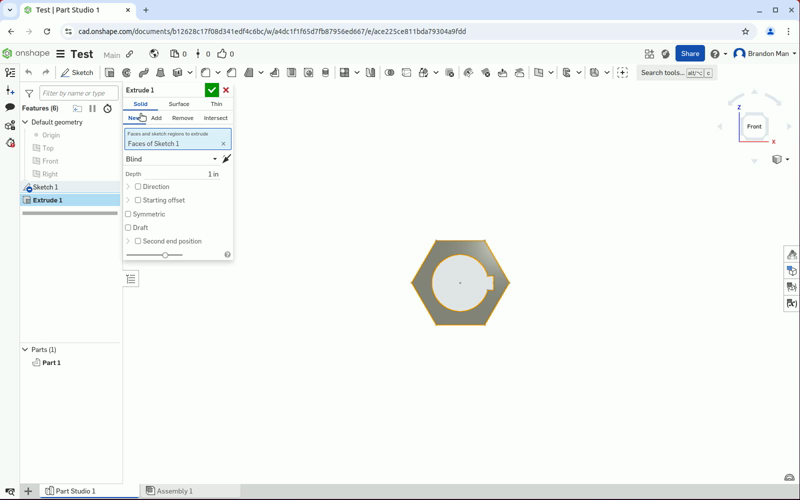
mouse_move(137, 120)
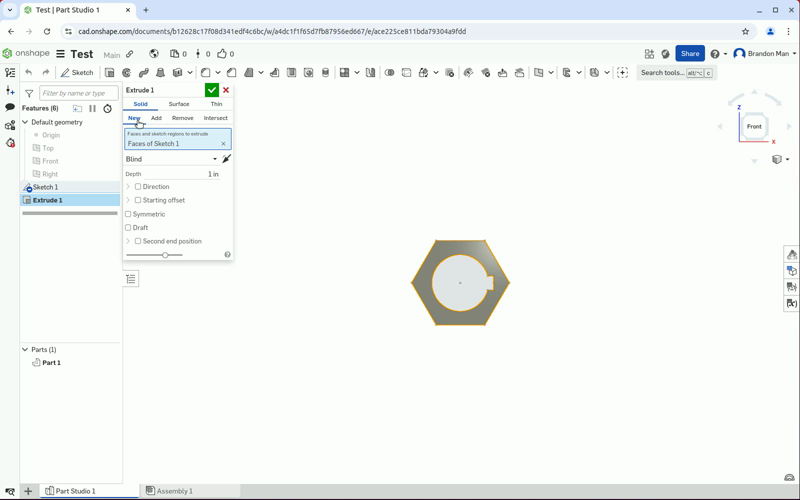
click(137, 120)
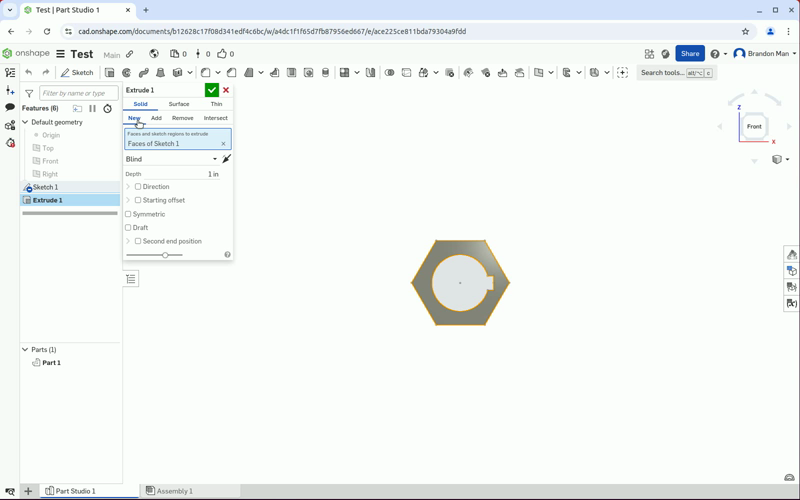
key(tab, 4)
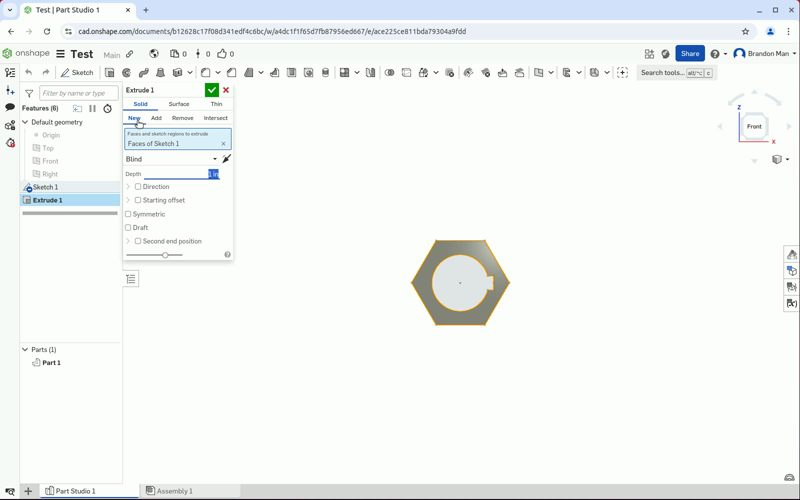
text(5.777)
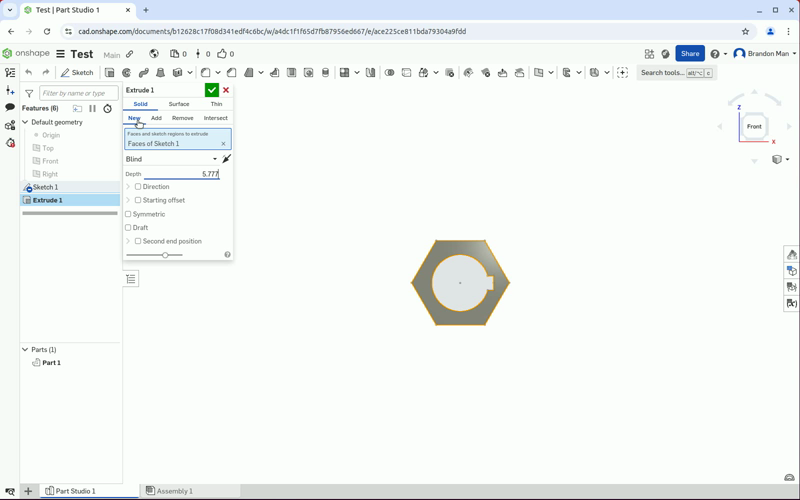
key(enter)
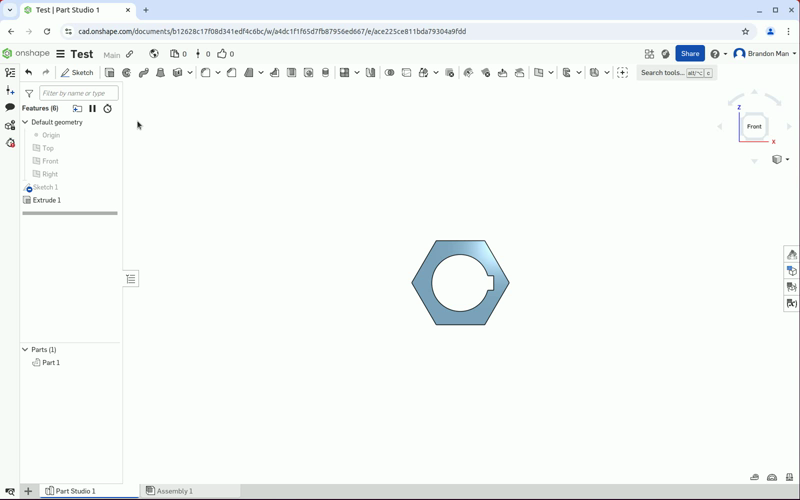
key(shift+h)
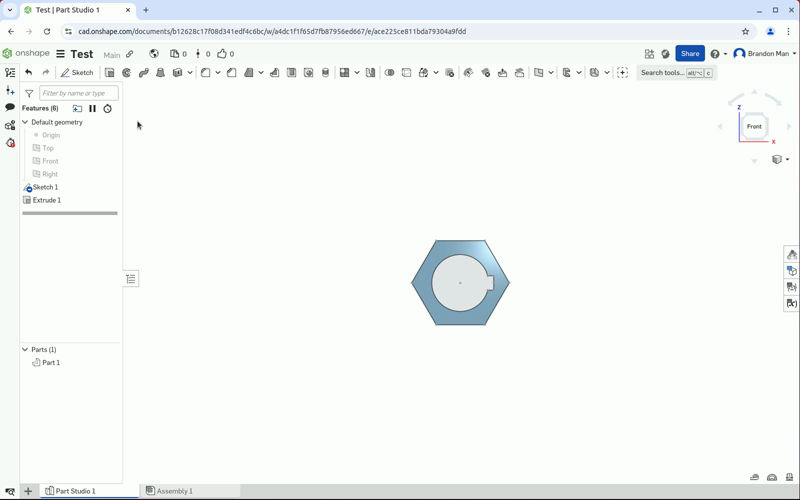
key(shift+h)
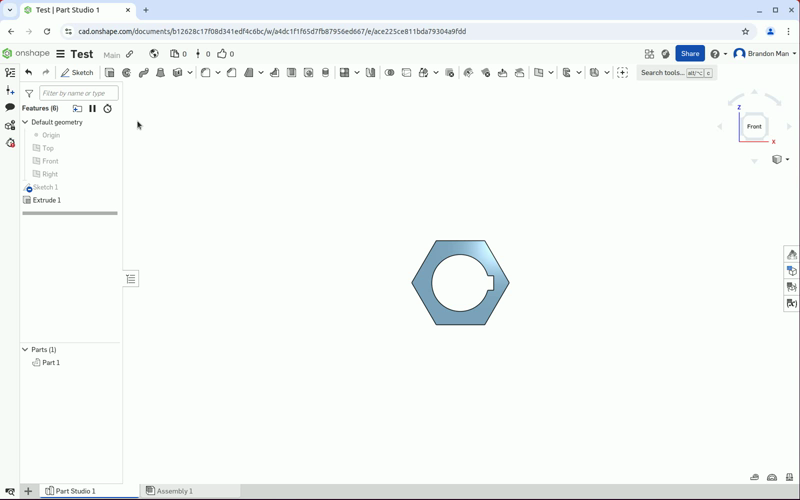
mouse_move(73, 189)
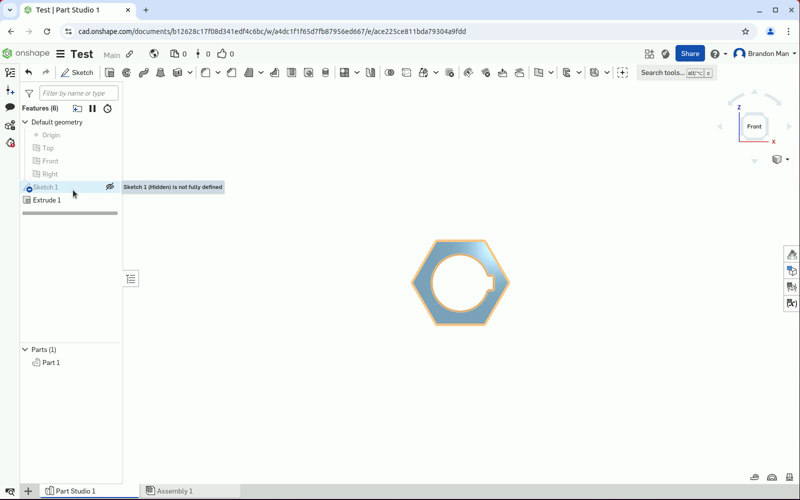
click(73, 189)
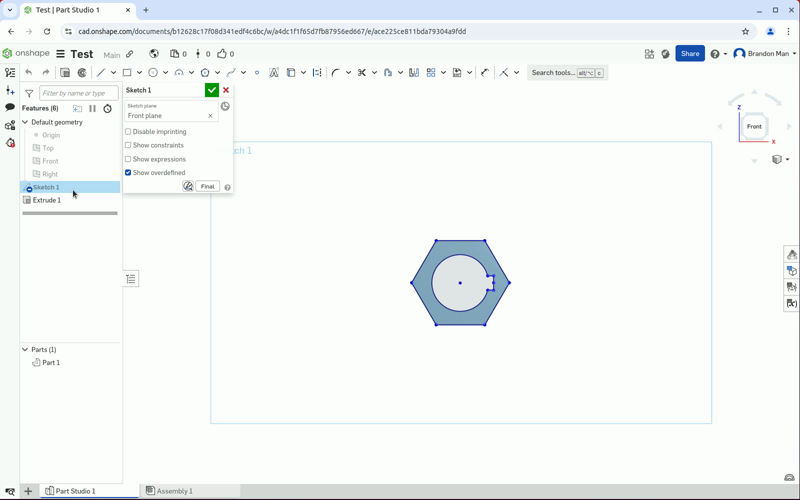
mouse_move(229, 92)
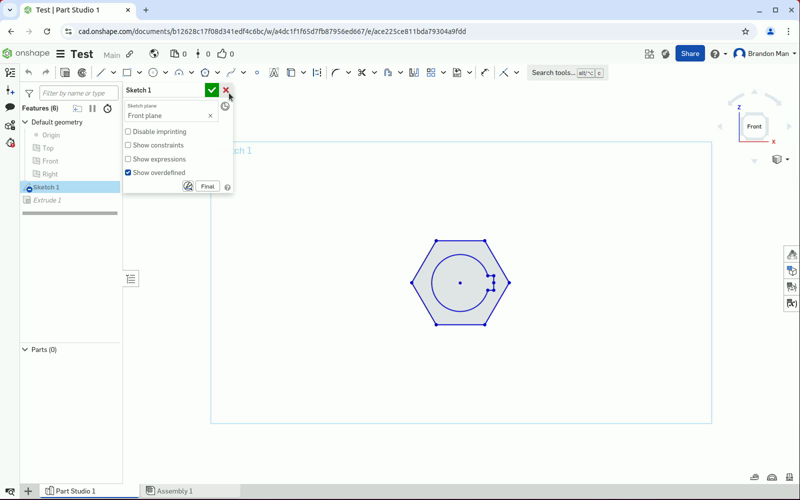
click(229, 92)
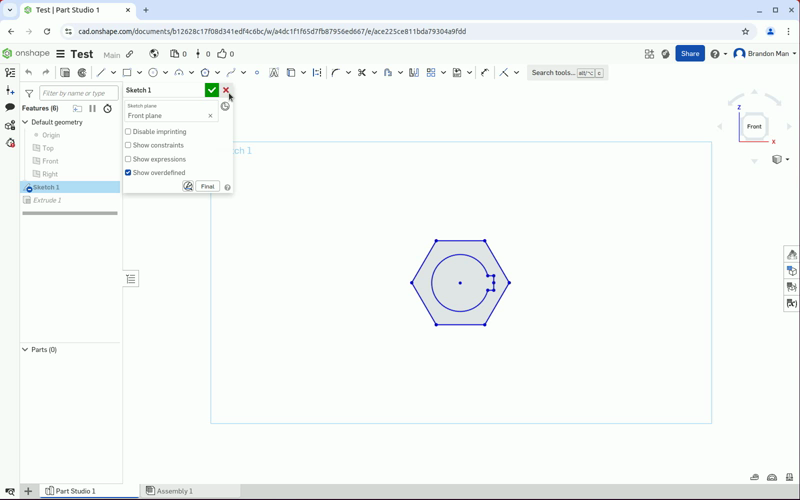
key(shift+s)
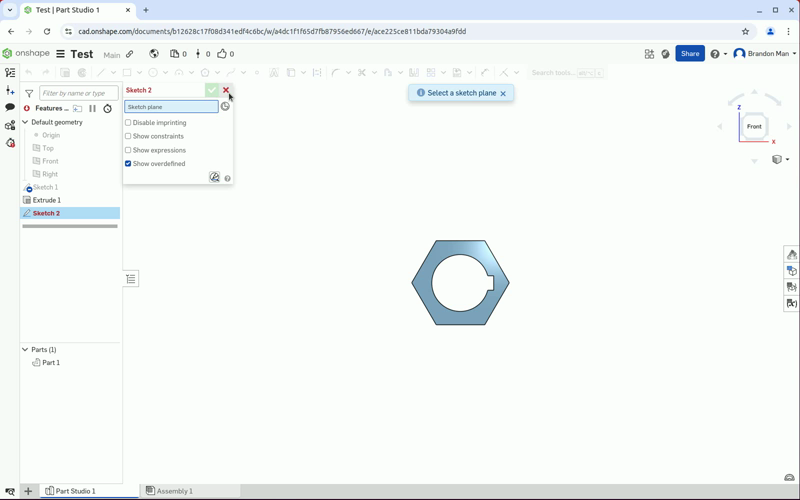
mouse_move(73, 163)
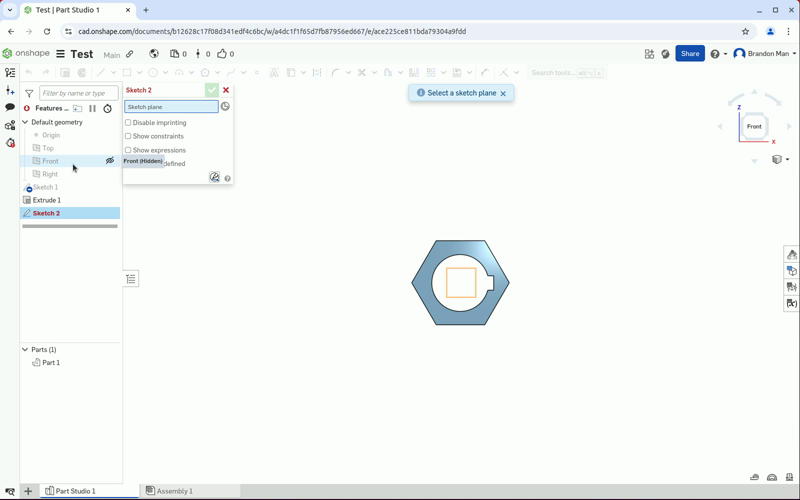
click(73, 163)
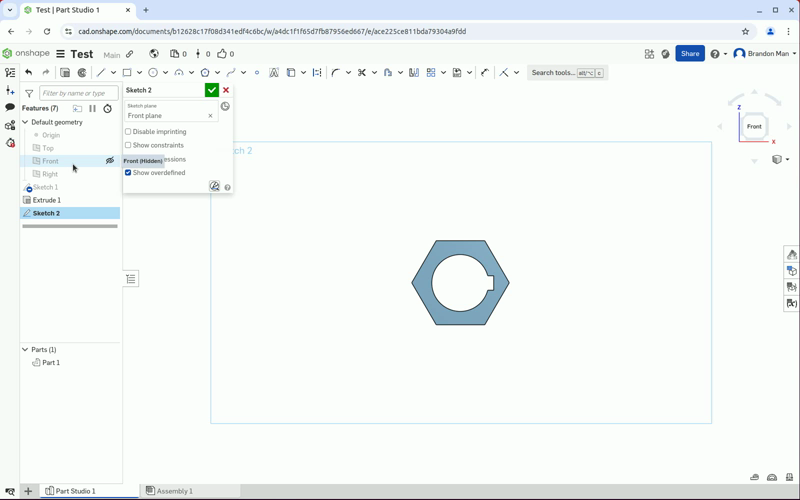
mouse_move(73, 352)
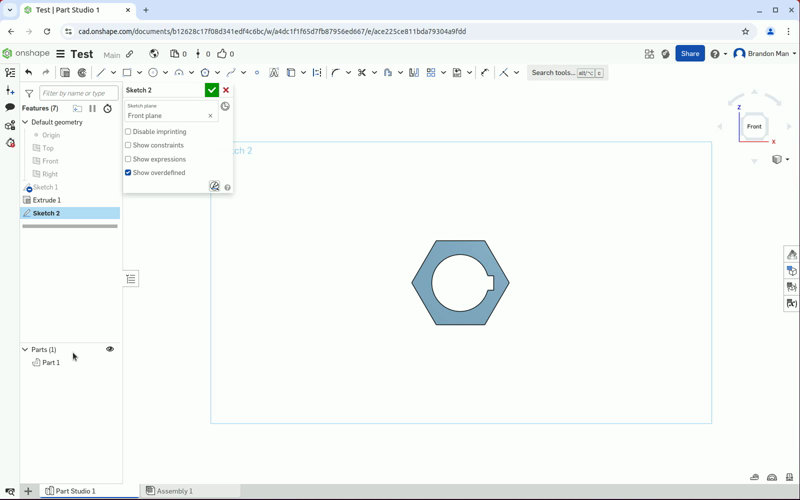
key(y)
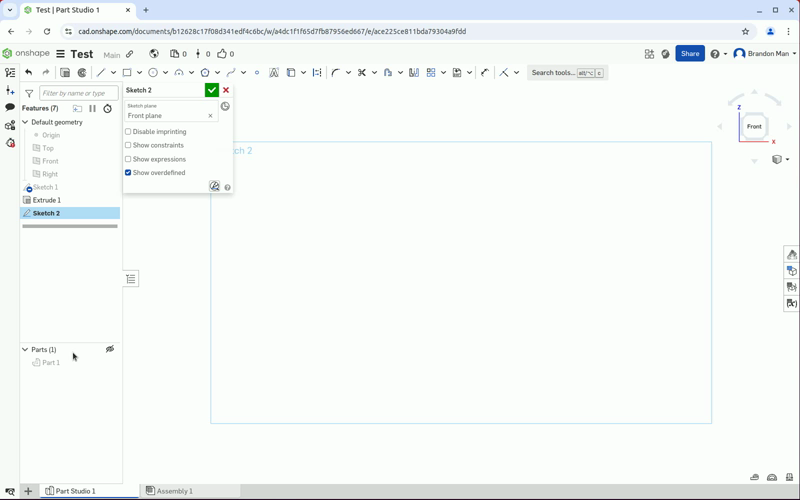
key(c)
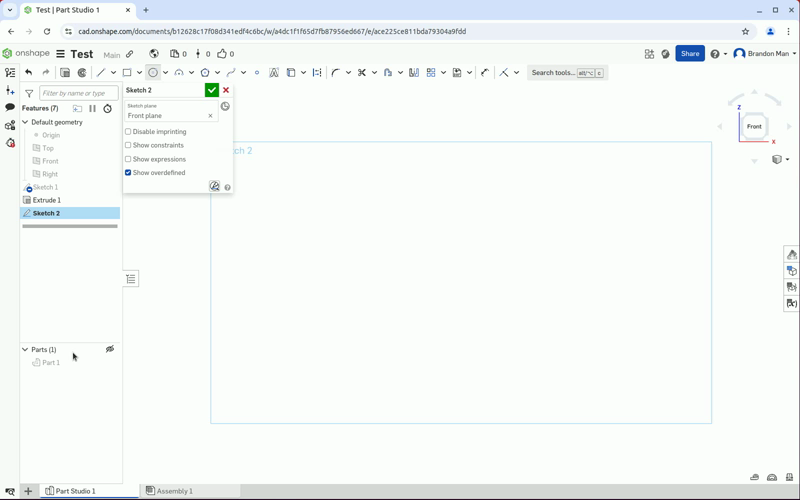
key_down(shift)
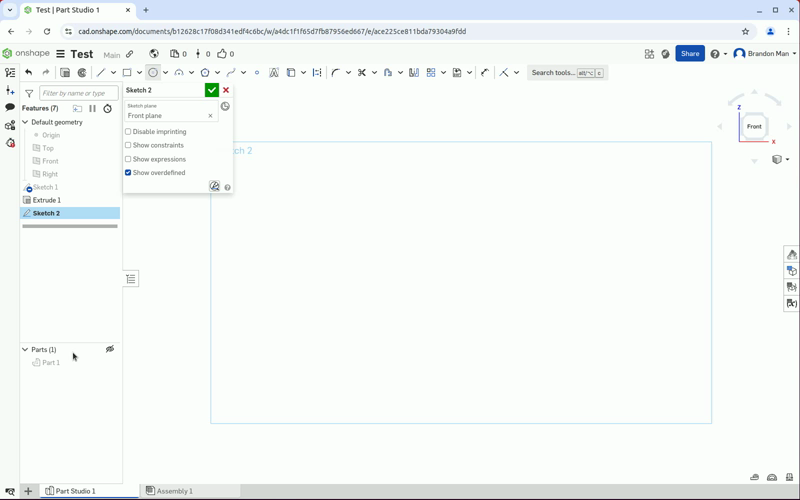
mouse_move(461, 282)
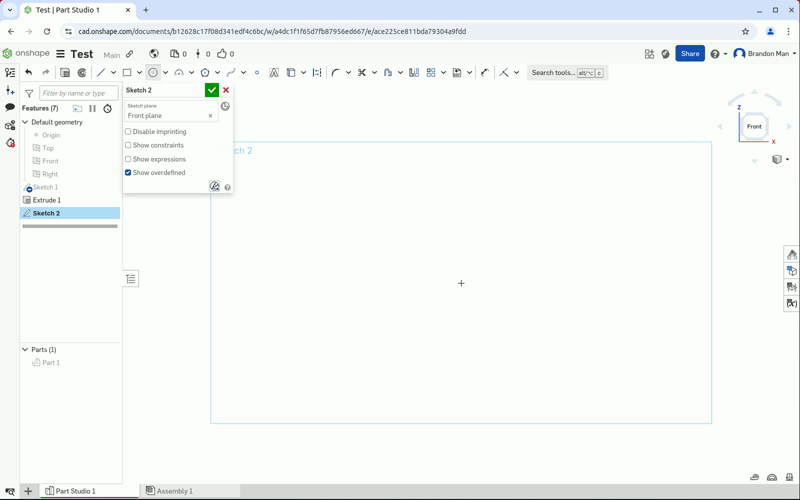
click(461, 282)
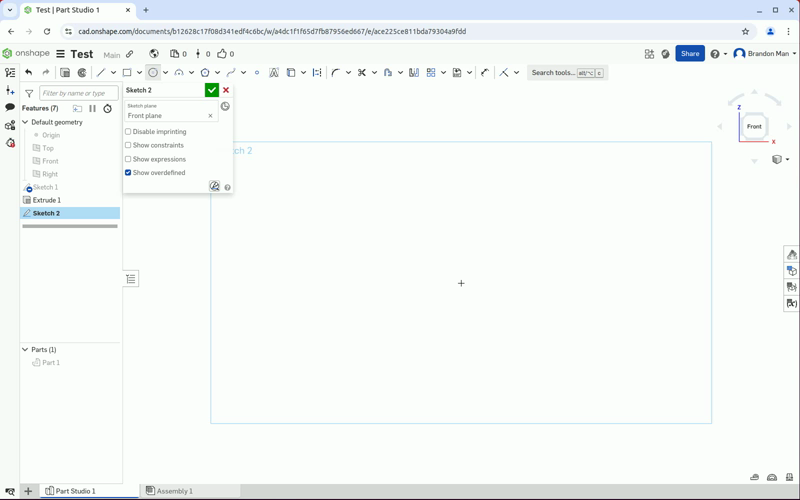
key_up(shift)
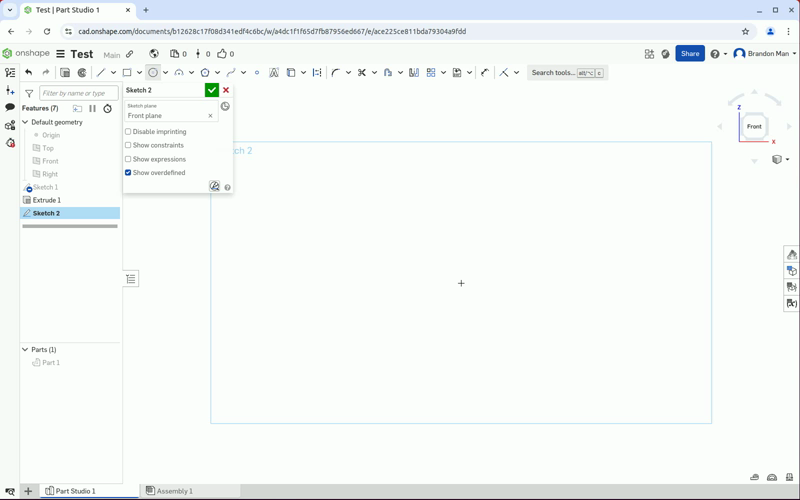
mouse_move(490, 282)
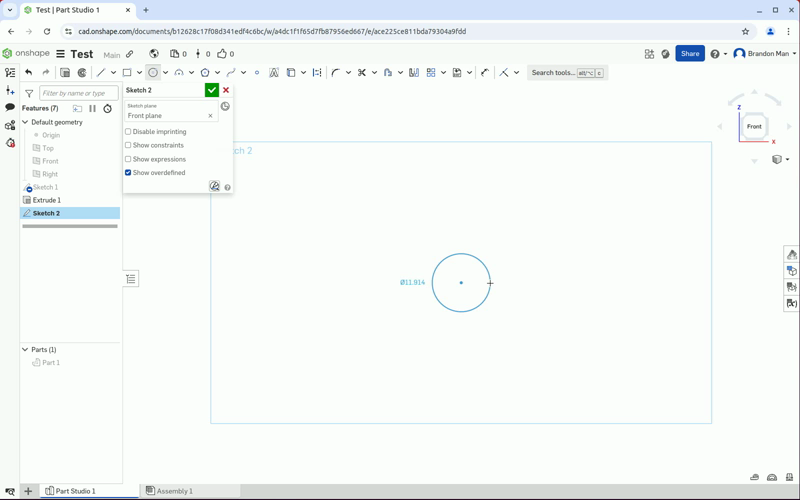
click(490, 282)
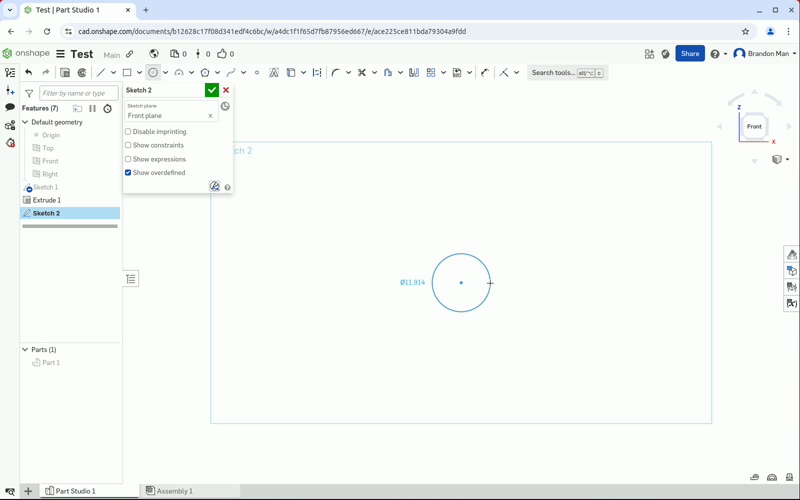
key(esc)
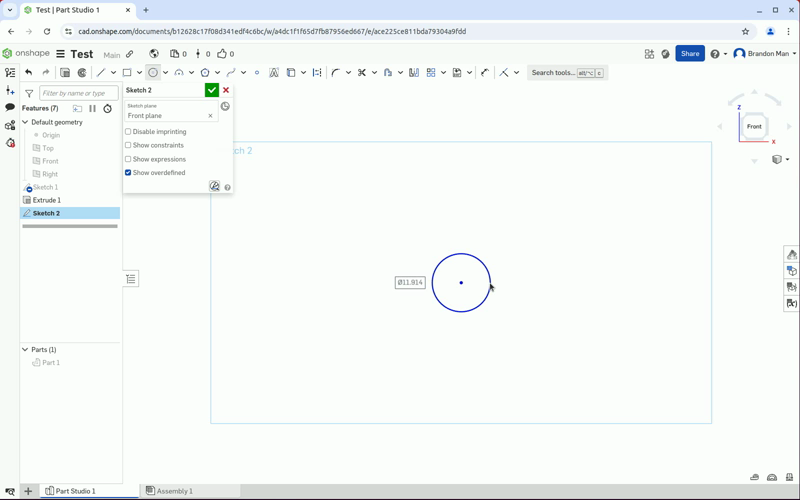
mouse_move(477, 261)
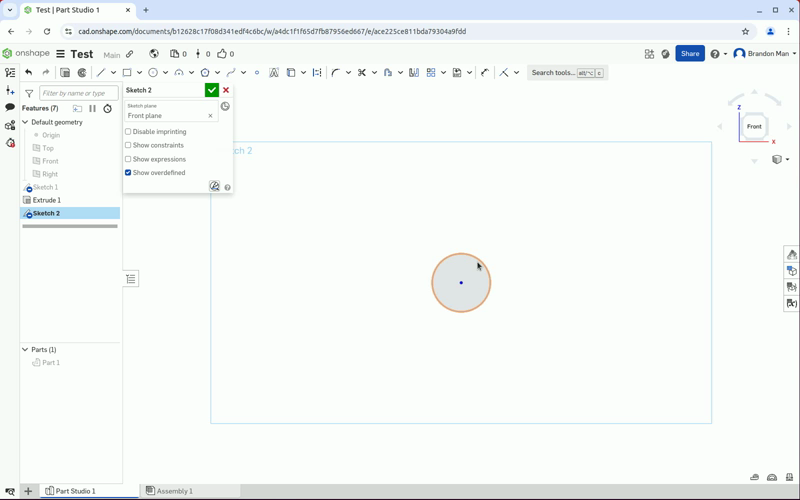
click(477, 261)
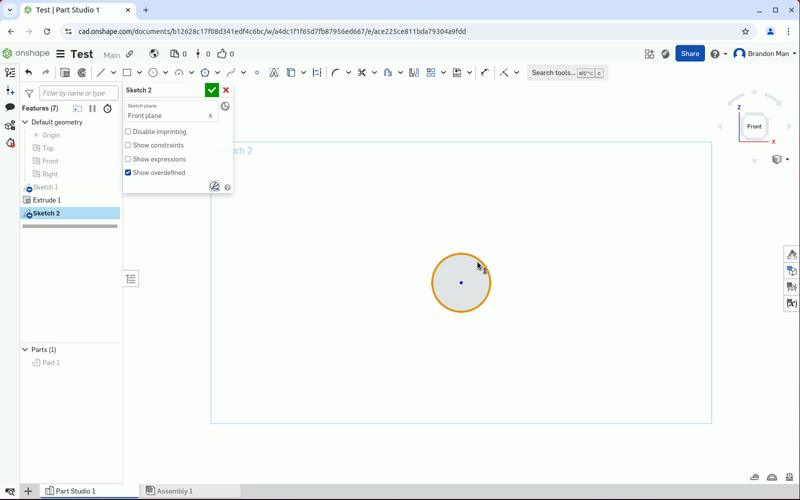
mouse_move(73, 352)
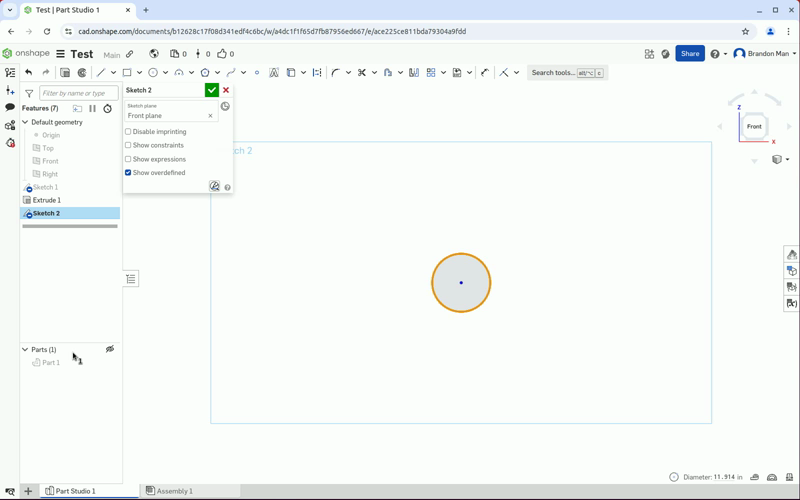
key(shift+y)
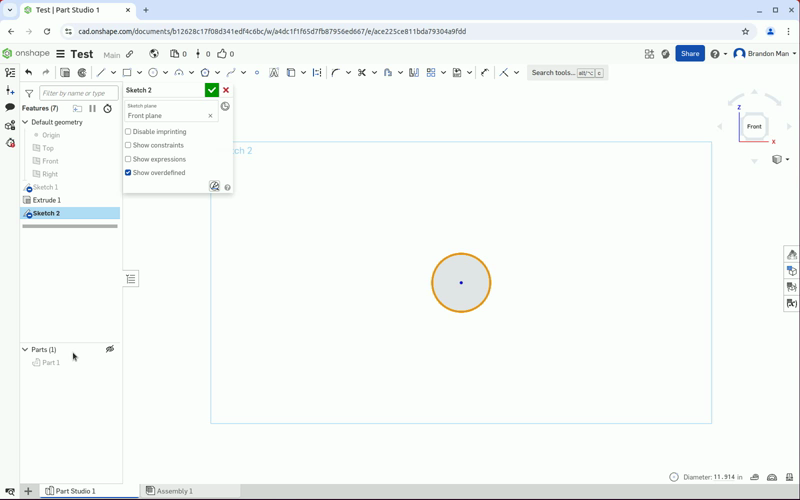
key(shift+e)
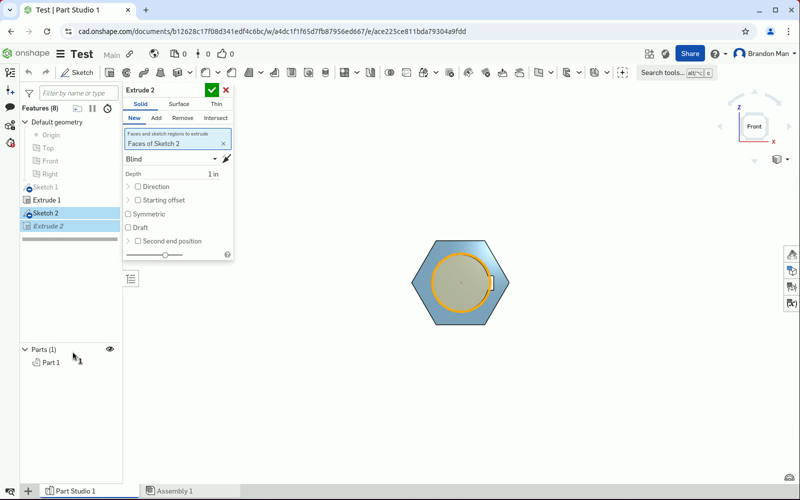
mouse_move(143, 106)
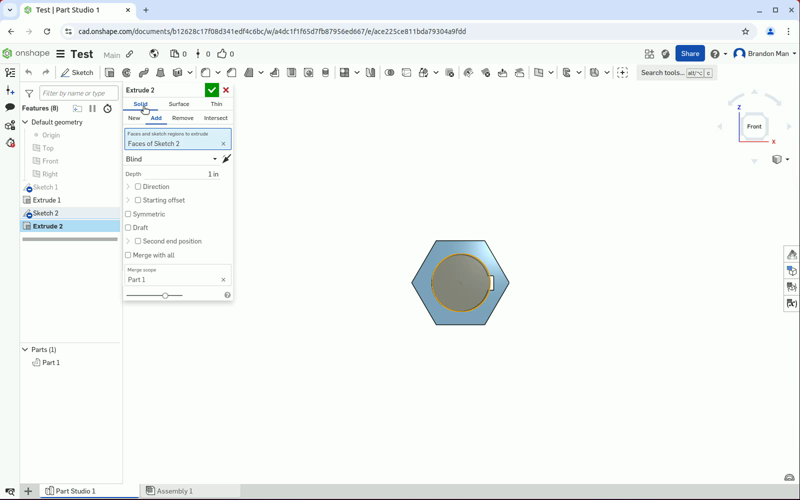
click(143, 106)
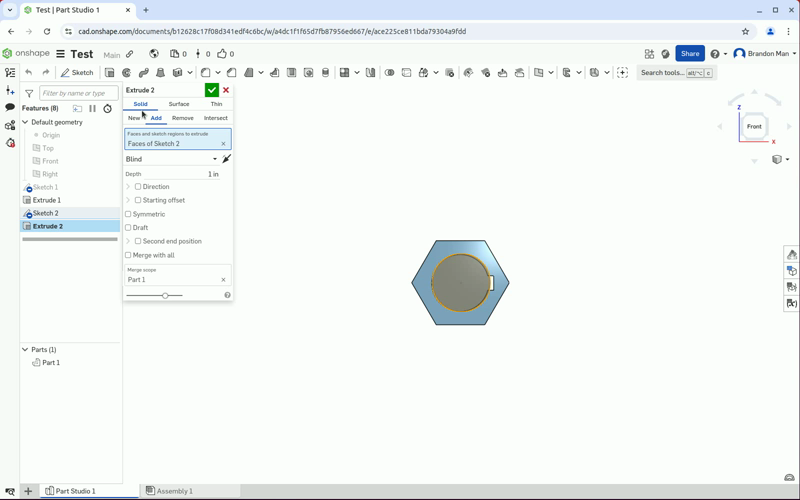
mouse_move(137, 120)
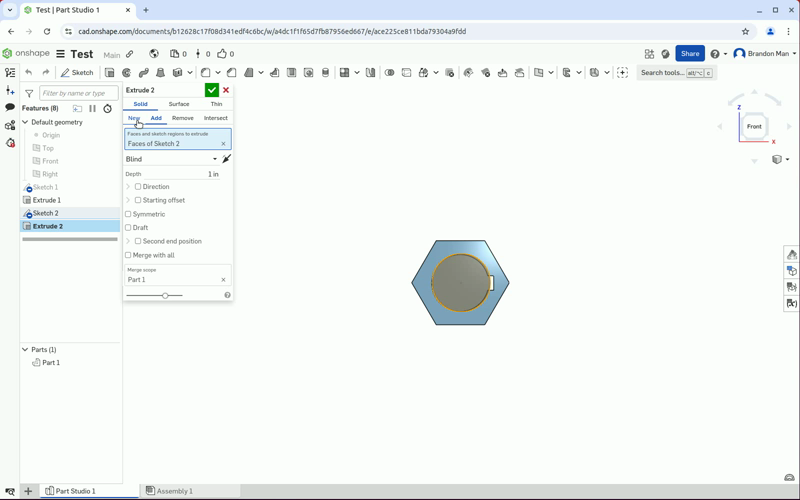
click(137, 120)
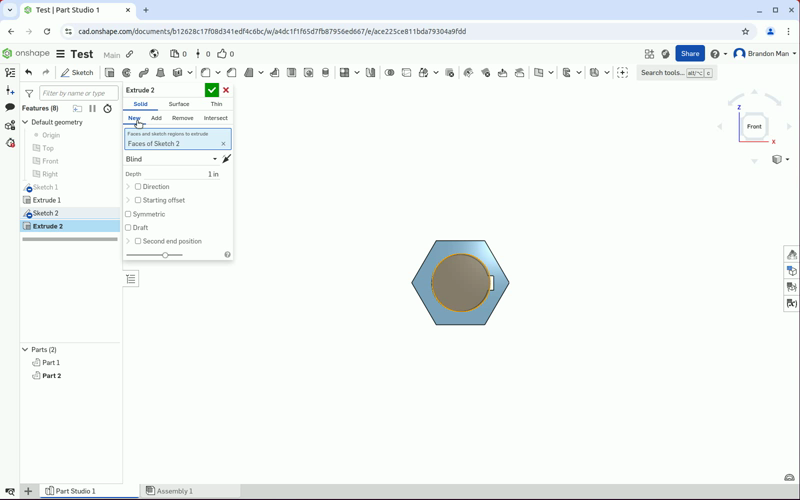
key(tab, 4)
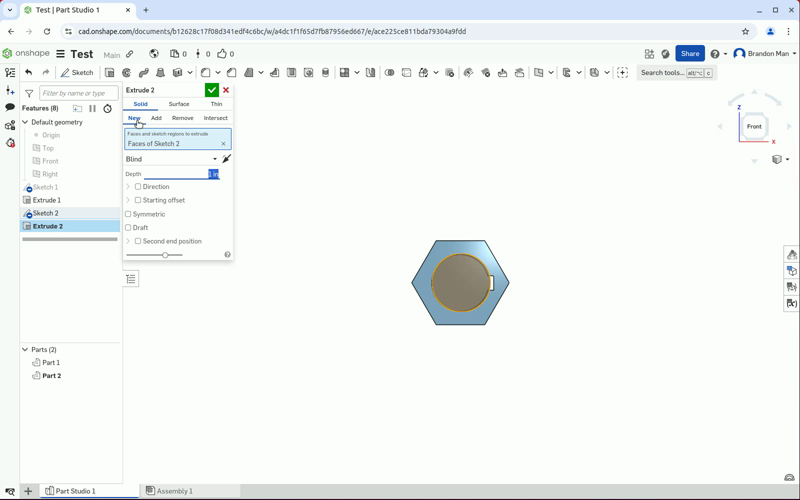
text(23.108)
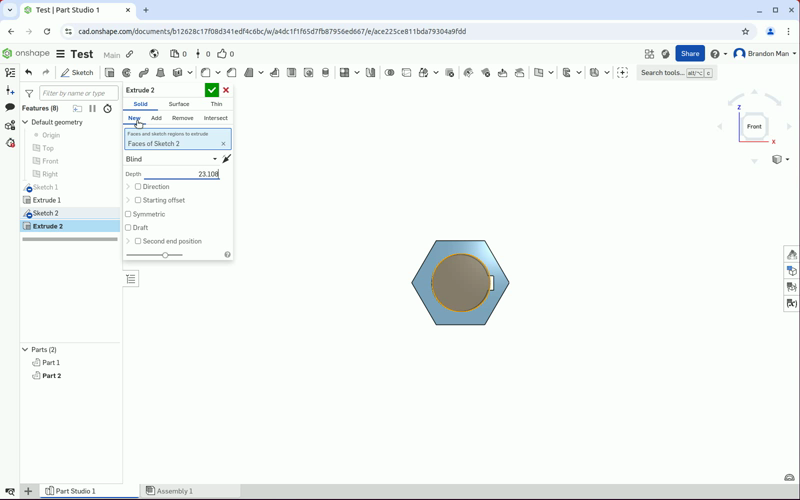
key(enter)
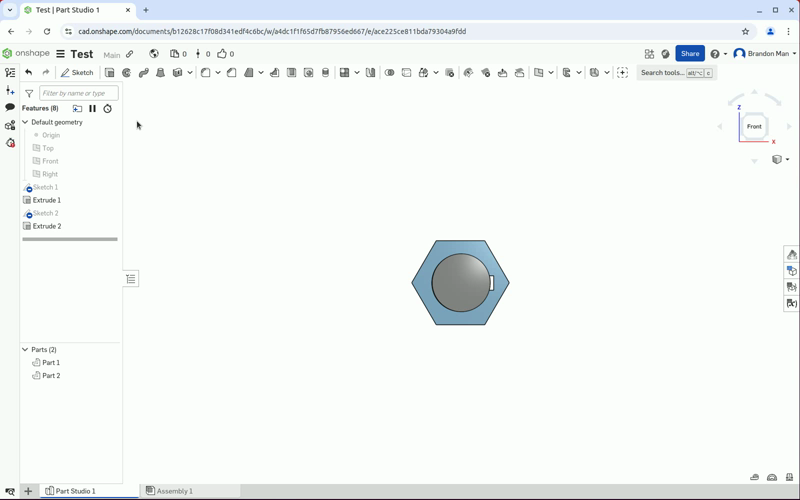
key(shift+h)
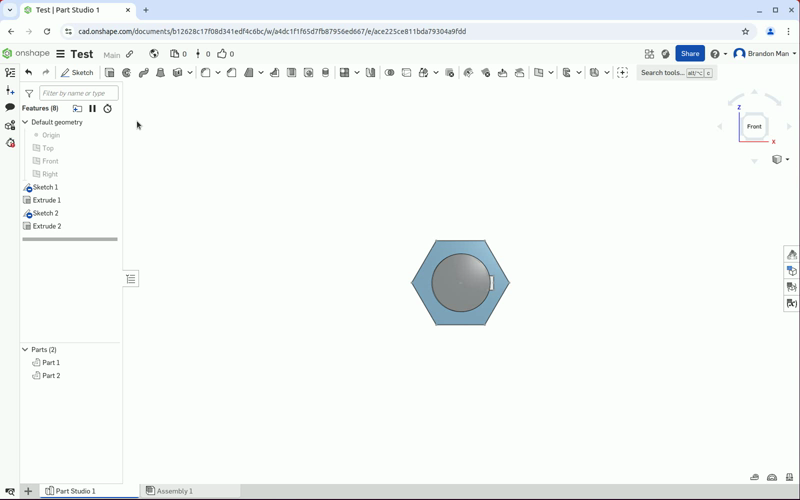
key(shift+h)
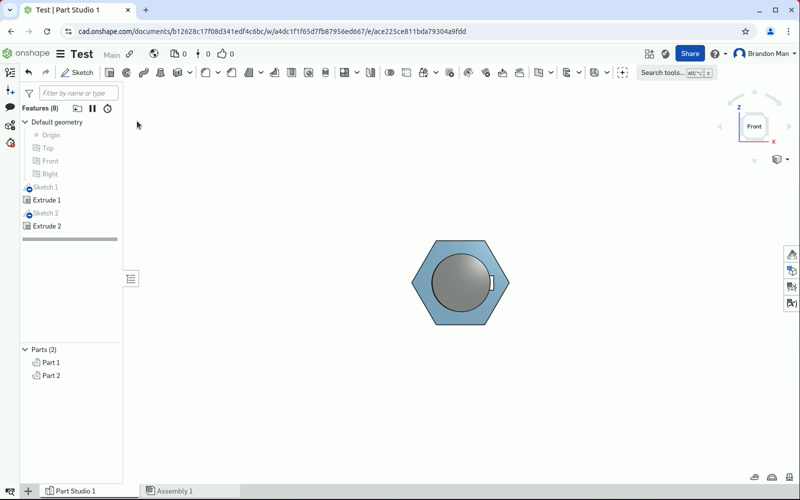
mouse_move(73, 189)
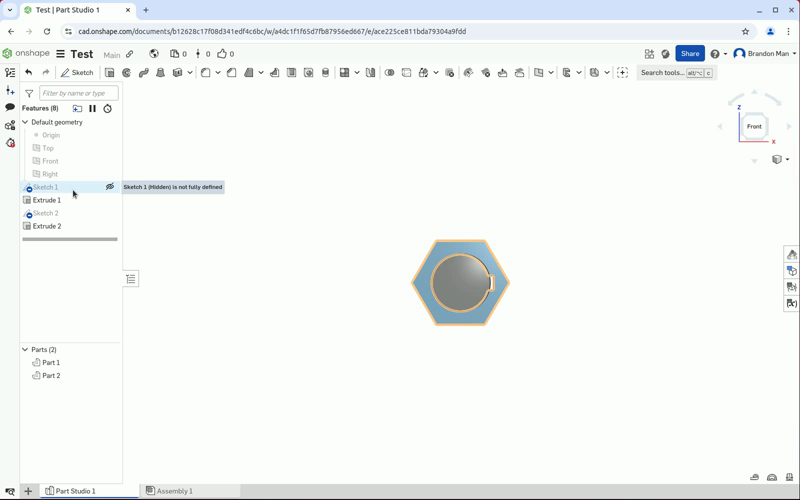
click(73, 189)
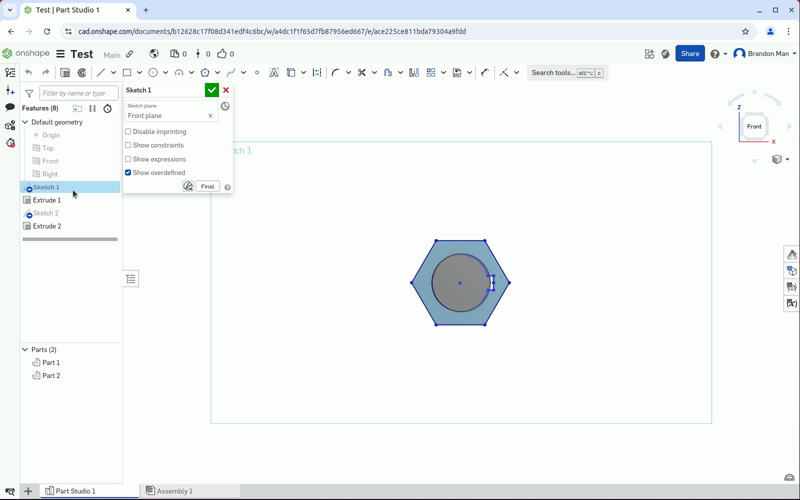
mouse_move(229, 92)
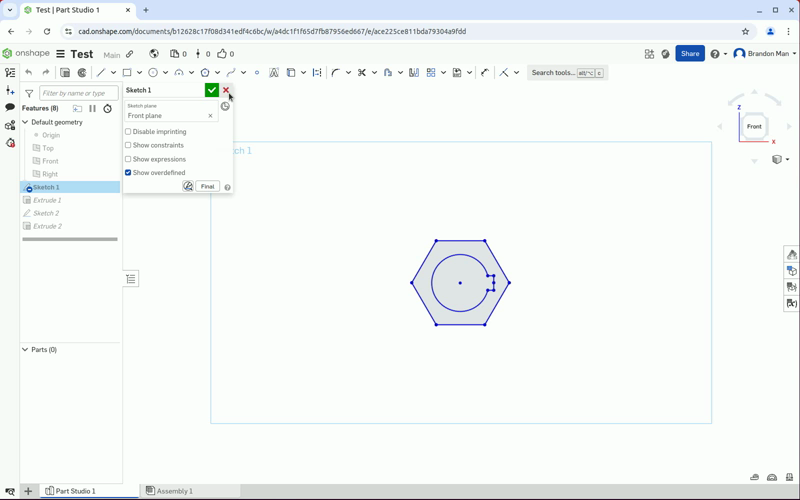
click(229, 92)
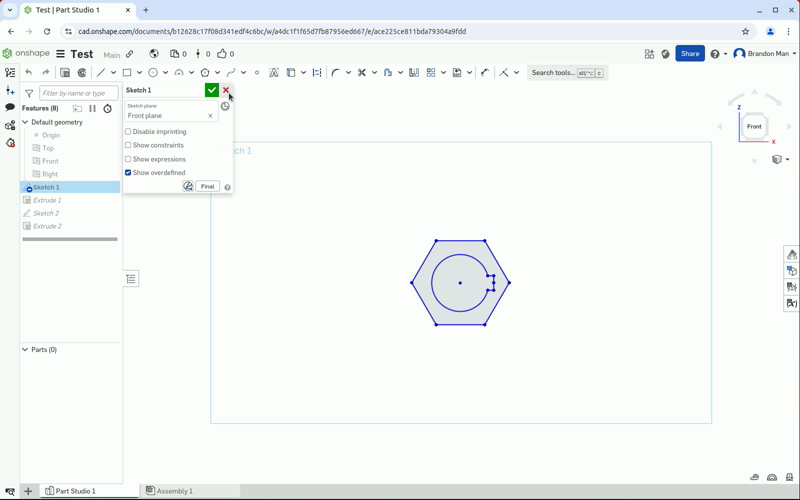
key(shift+s)
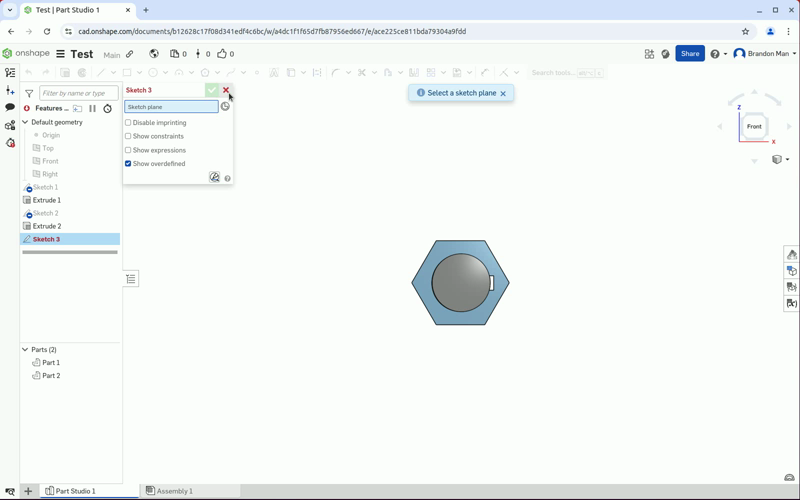
mouse_move(73, 163)
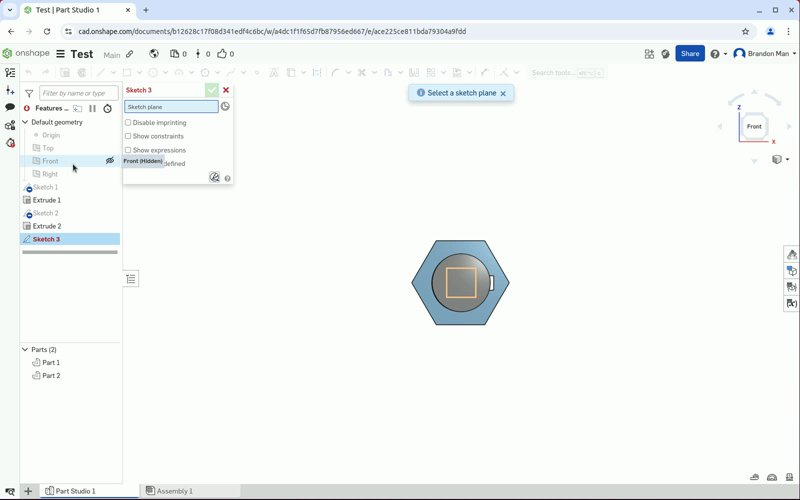
click(73, 163)
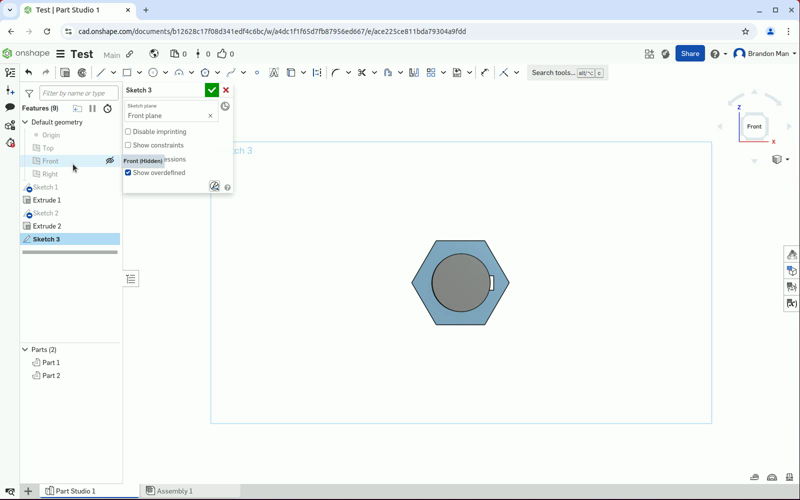
mouse_move(73, 352)
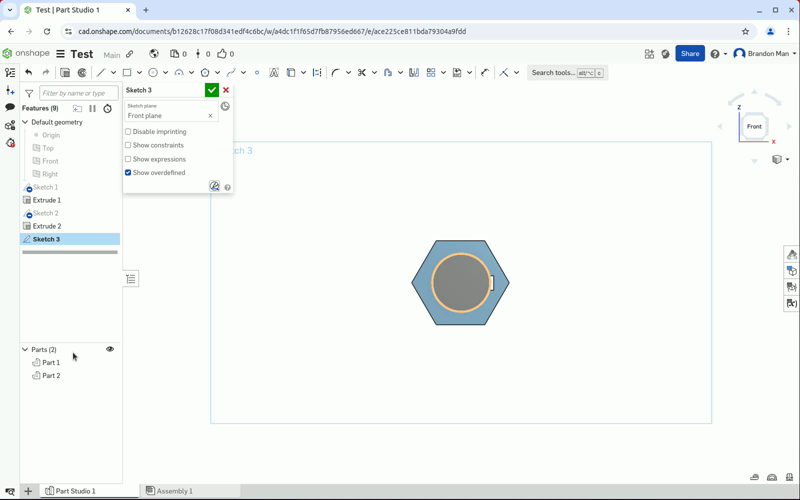
key(y)
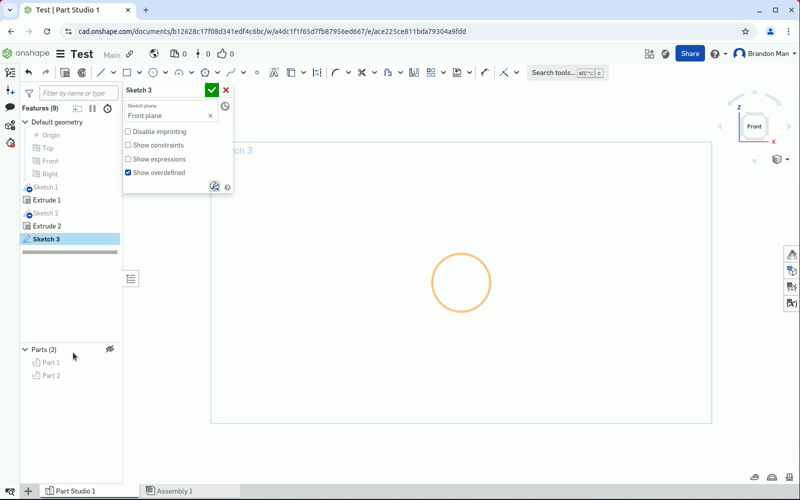
key(l)
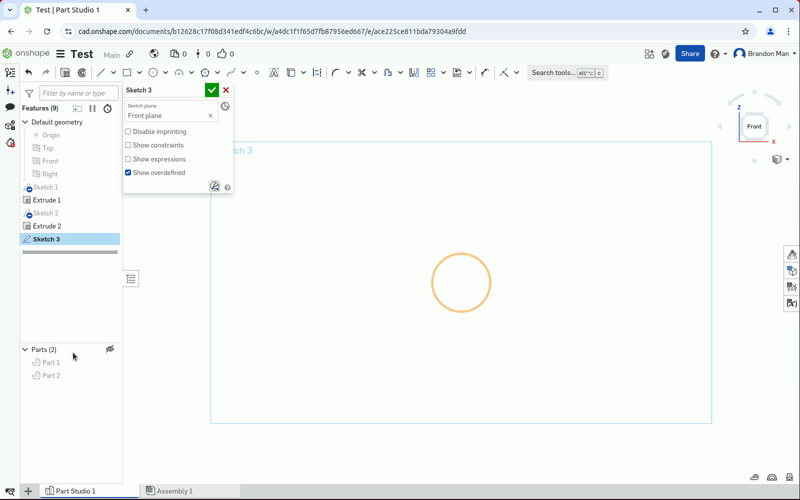
key_down(shift)
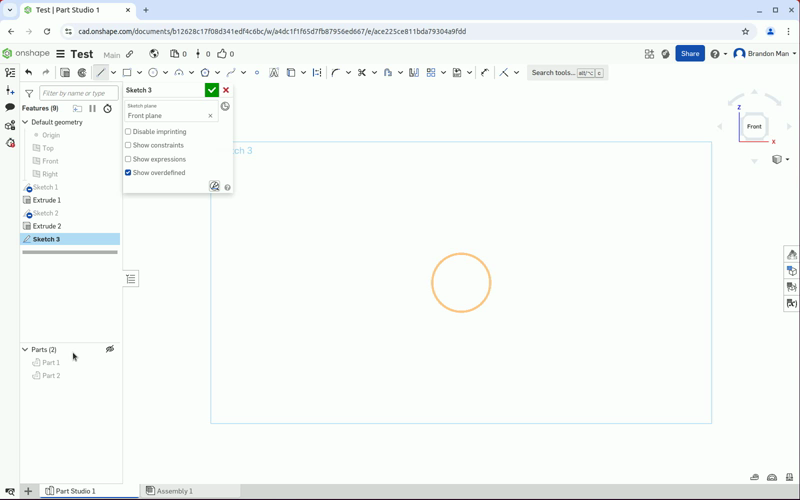
mouse_move(487, 290)
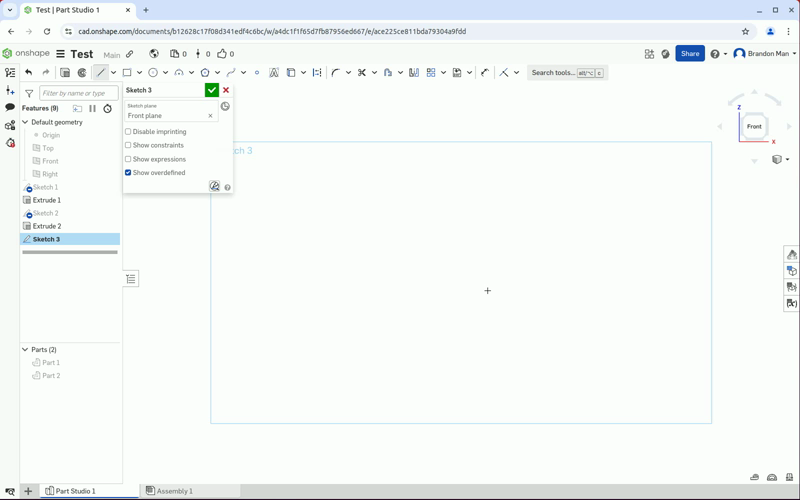
click(487, 290)
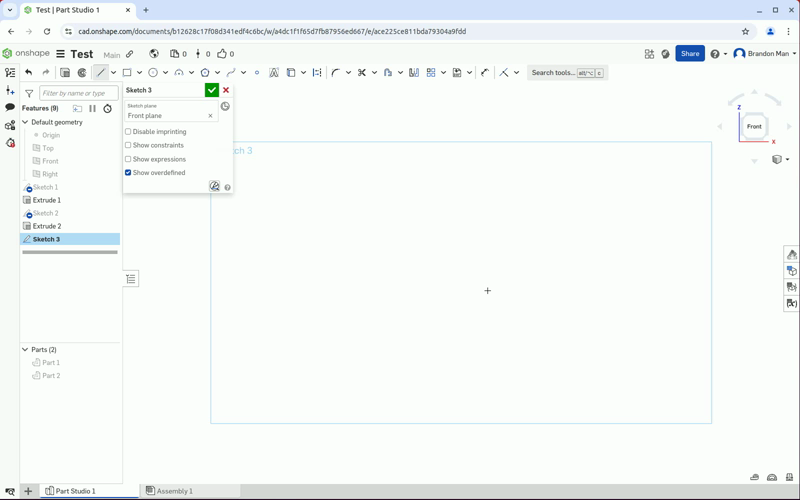
key_up(shift)
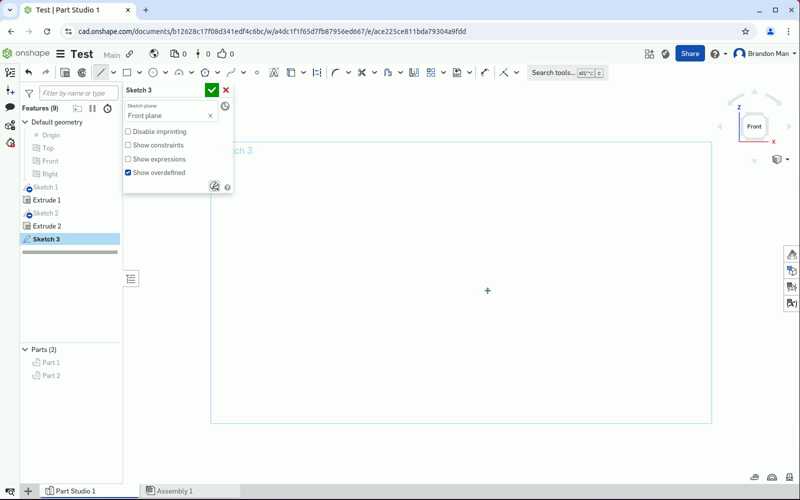
key_down(shift)
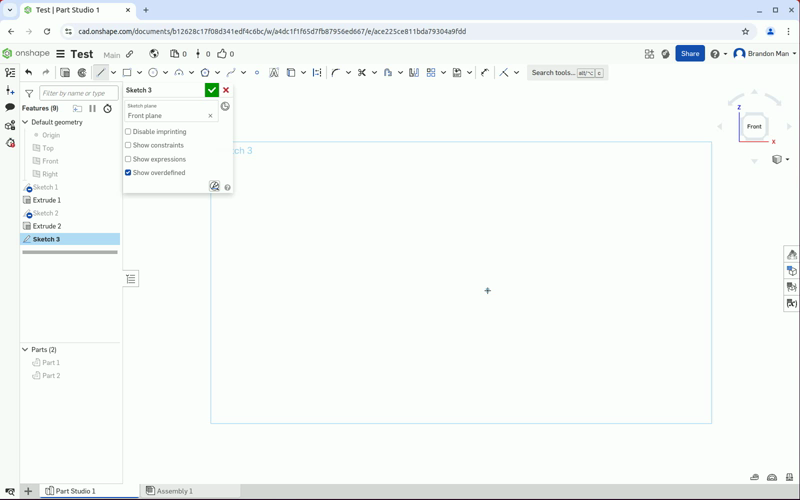
mouse_move(517, 290)
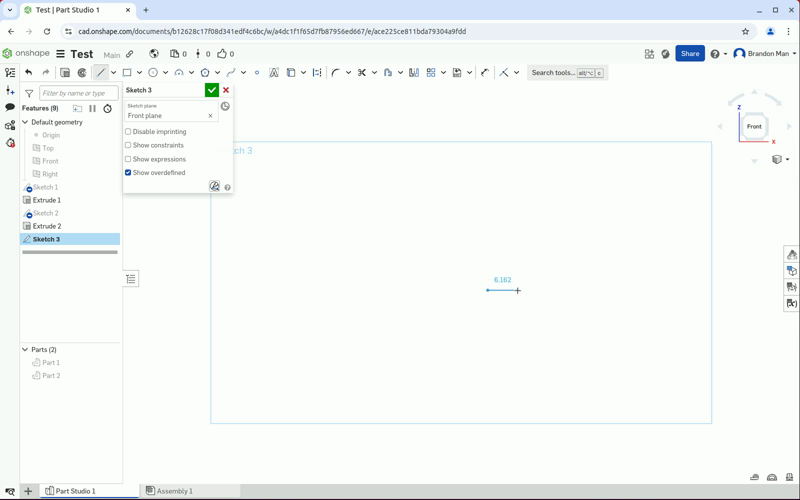
mouse_move(494, 290)
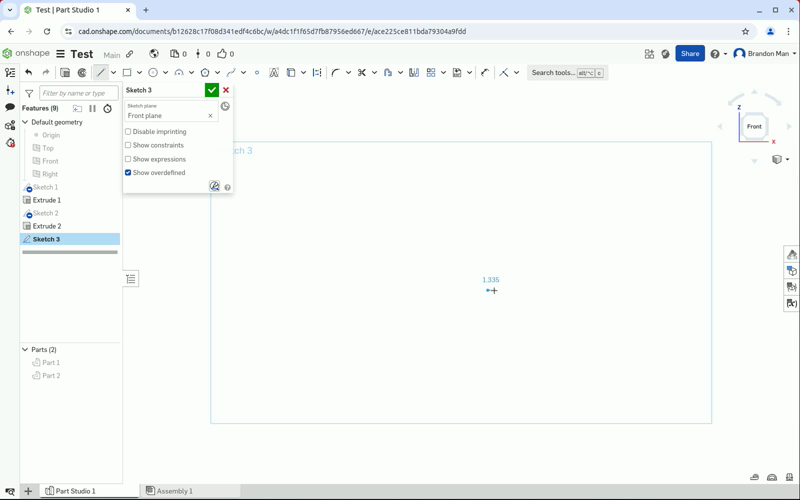
scroll(6)
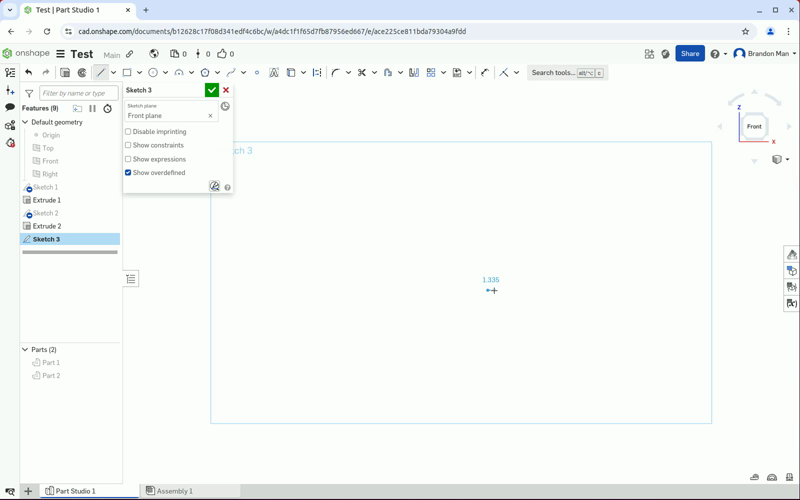
scroll(6)
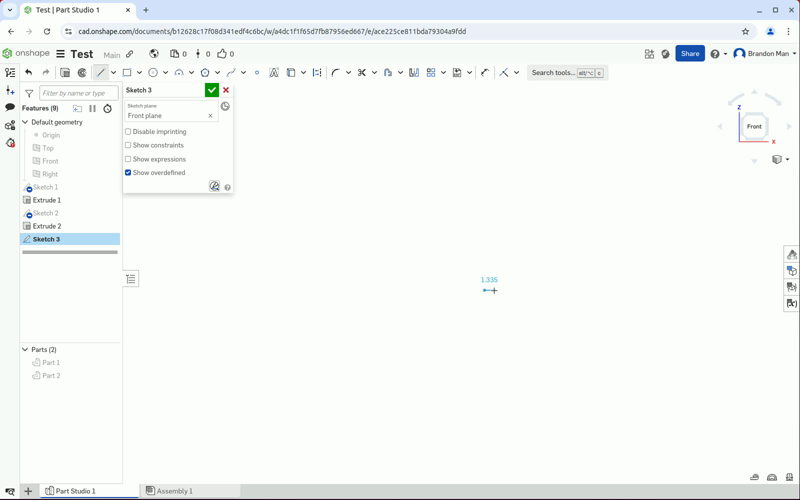
scroll(6)
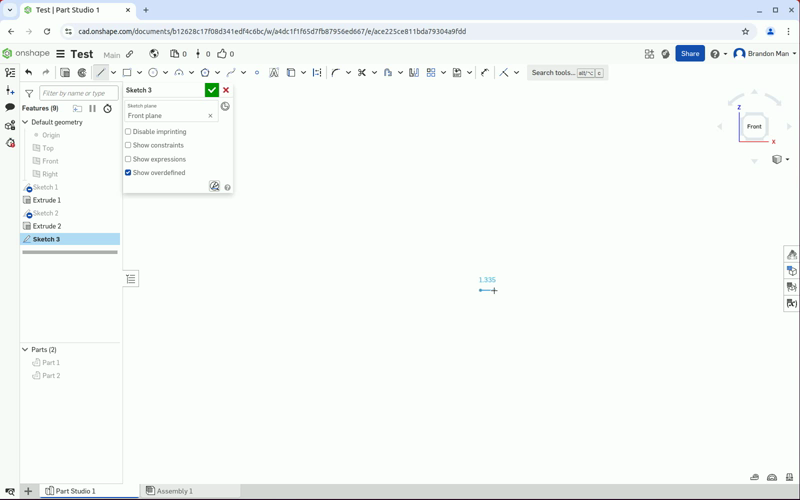
scroll(6)
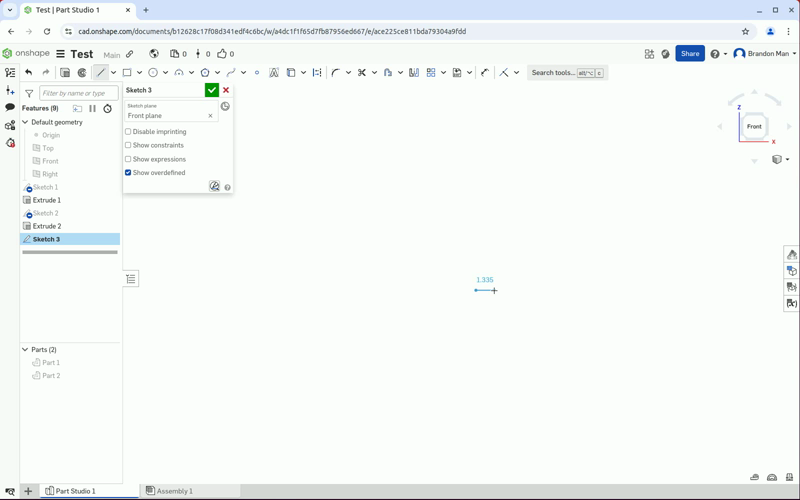
scroll(6)
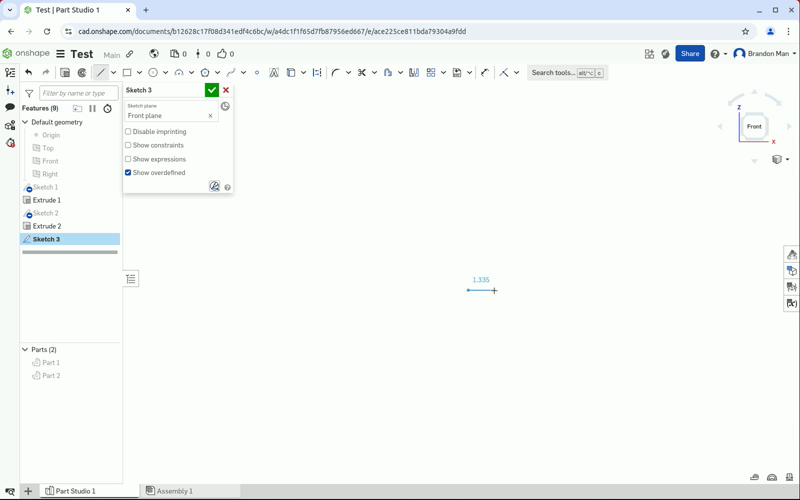
scroll(6)
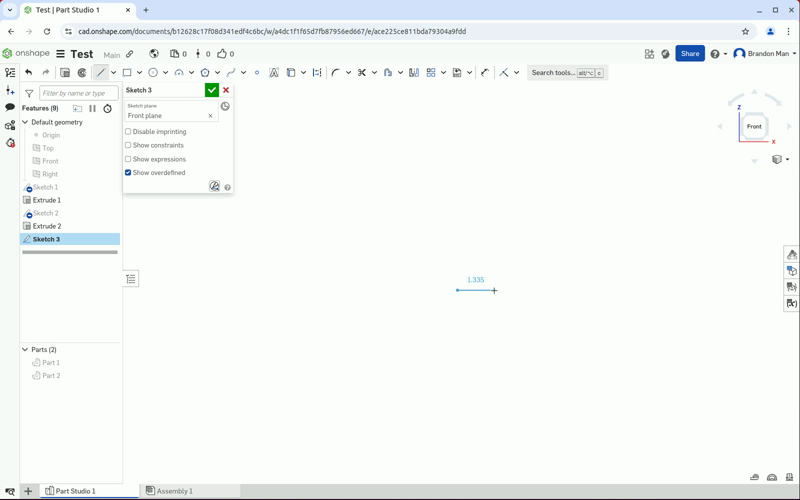
scroll(6)
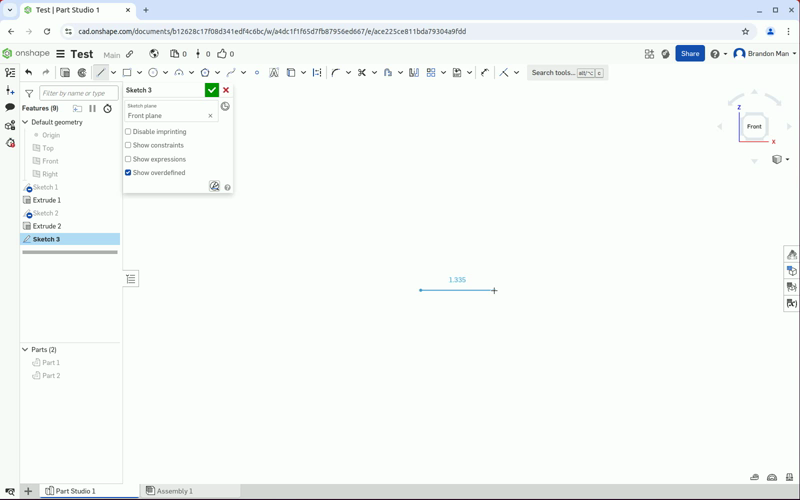
click(494, 290)
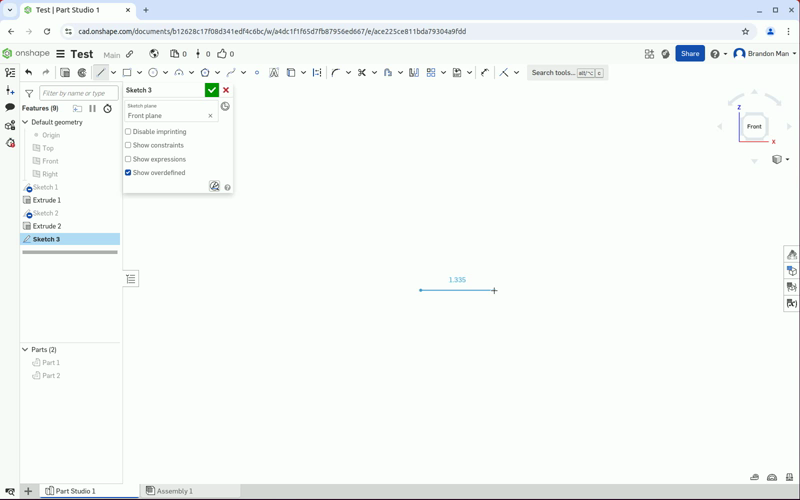
scroll(-6)
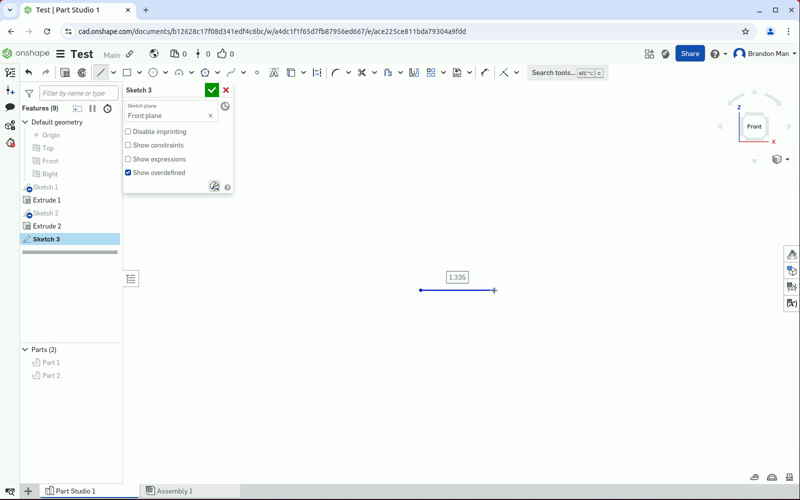
scroll(-6)
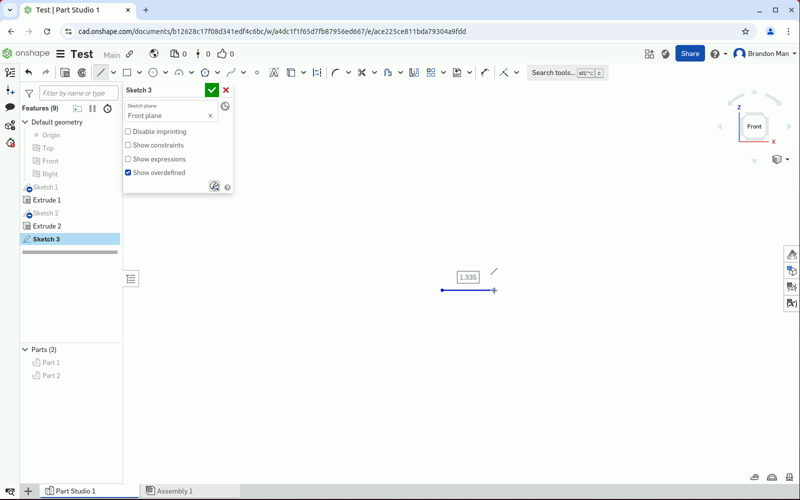
scroll(-6)
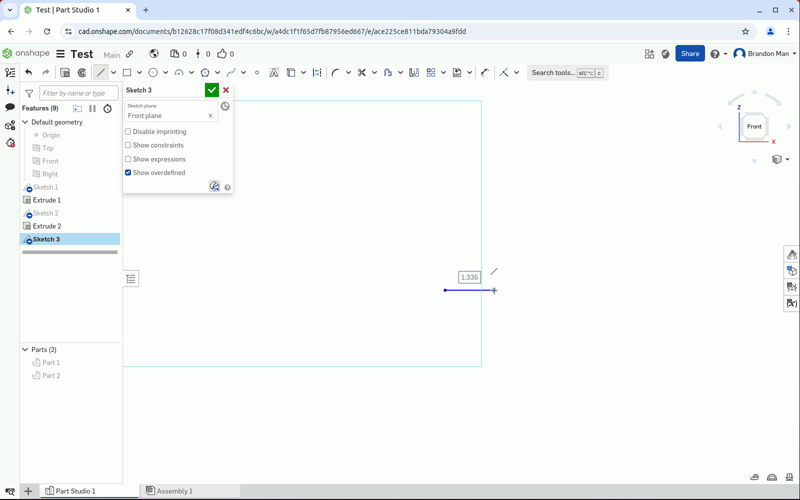
scroll(-6)
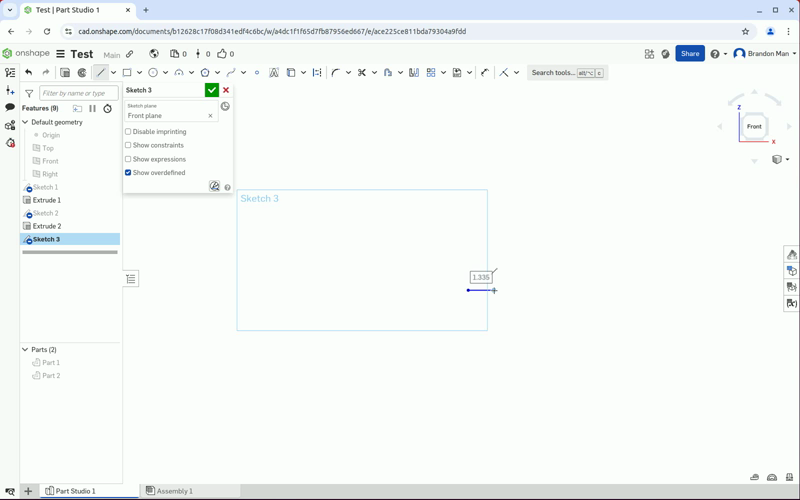
scroll(-6)
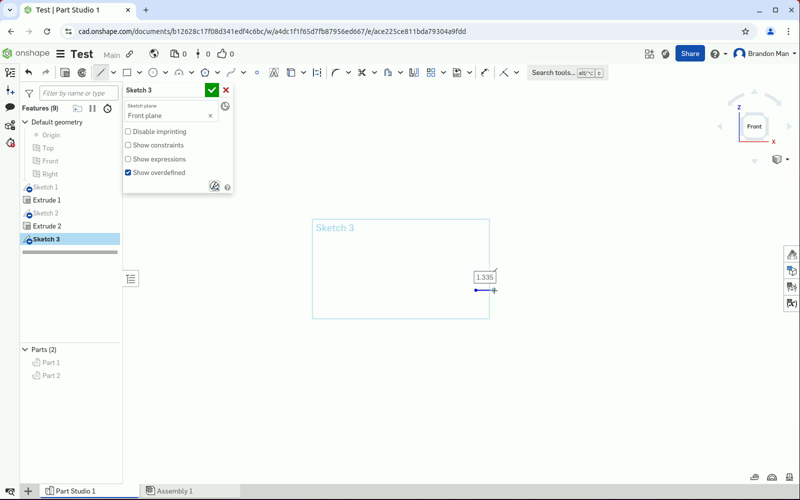
scroll(-6)
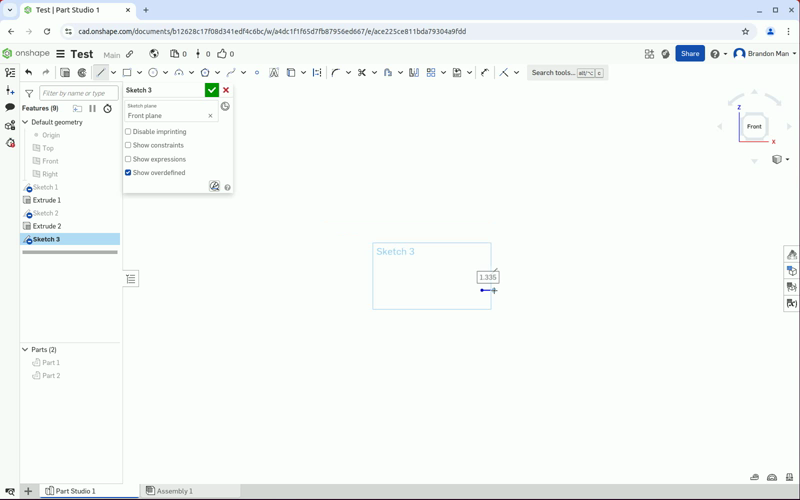
scroll(-6)
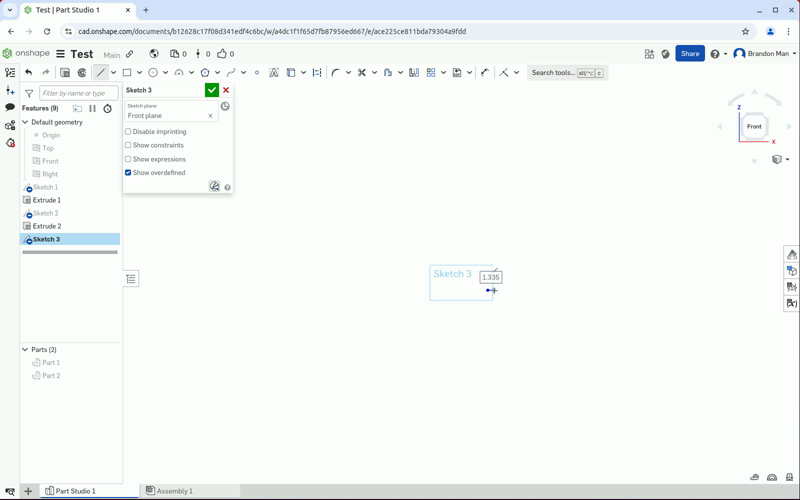
key_up(shift)
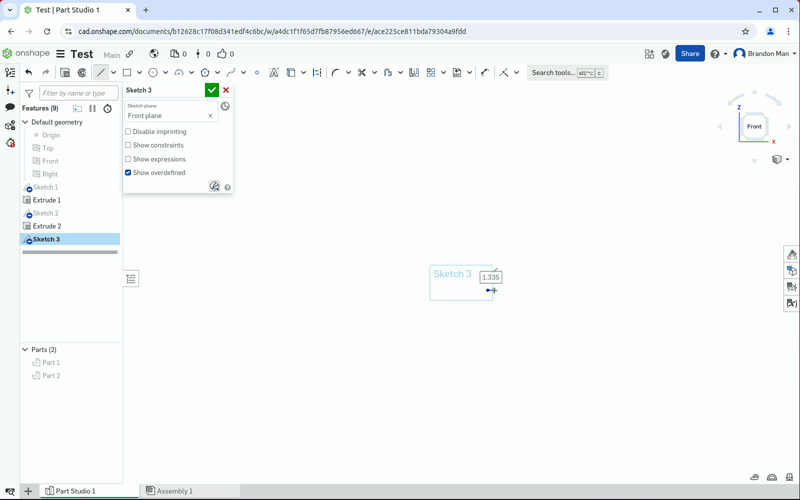
key_down(shift)
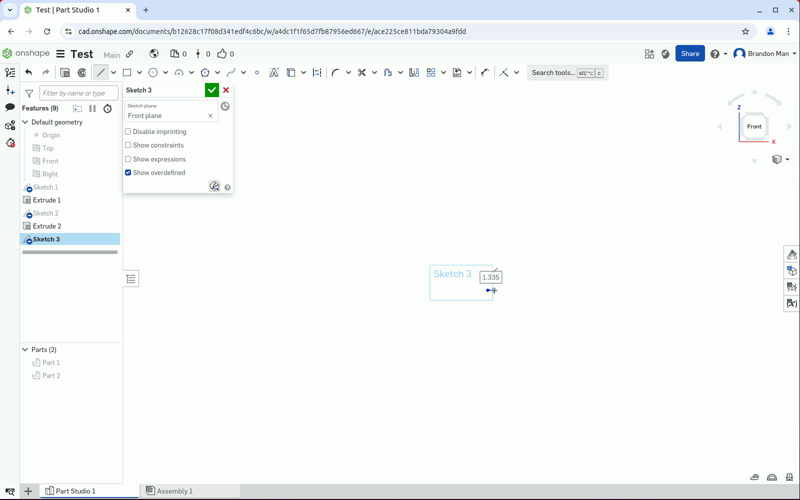
mouse_move(524, 290)
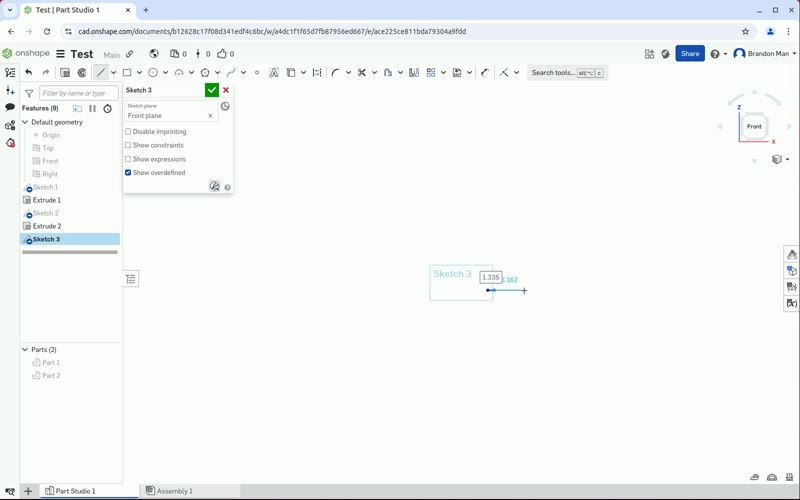
mouse_move(494, 282)
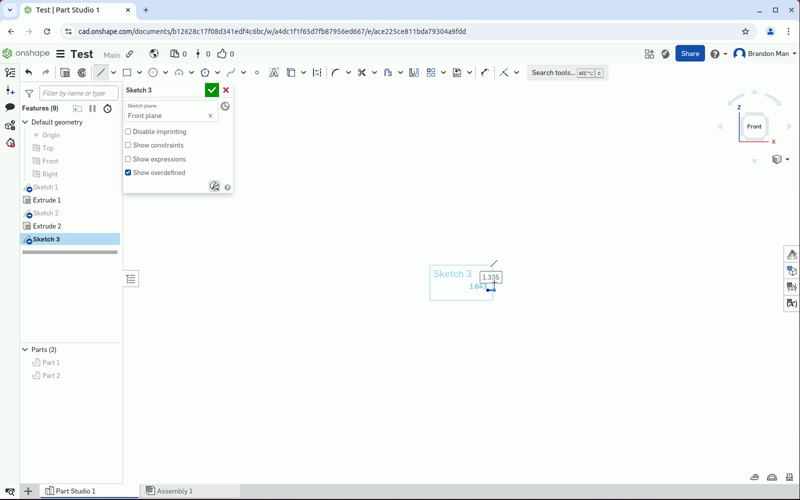
click(494, 282)
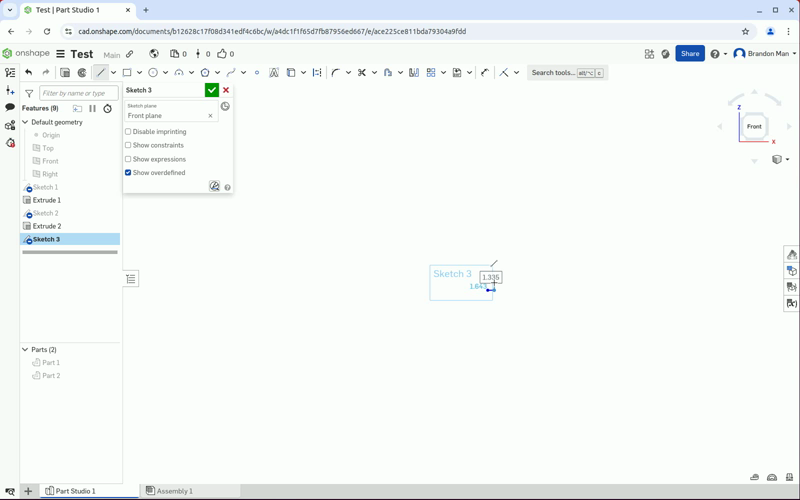
key_up(shift)
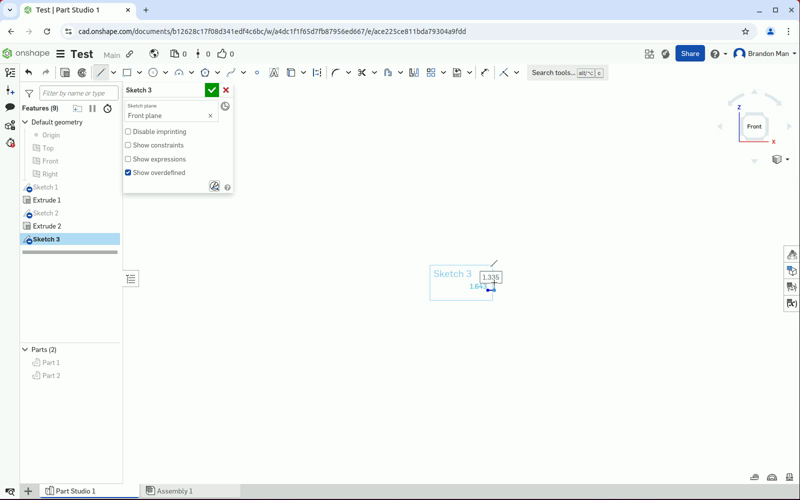
key_down(shift)
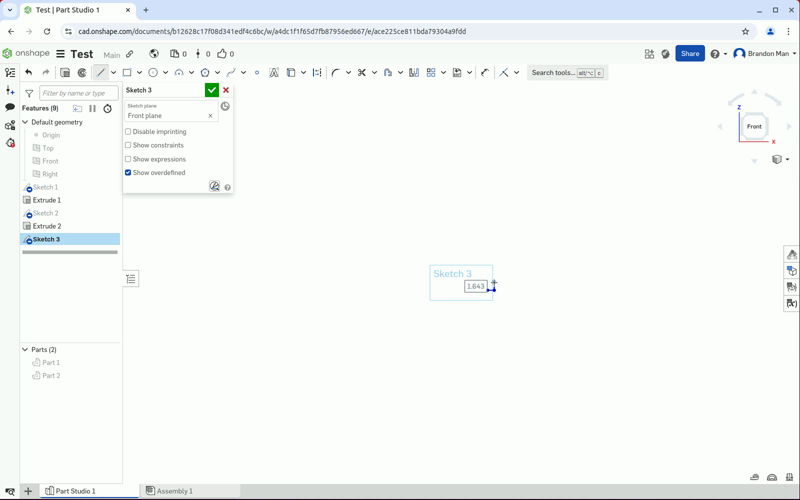
mouse_move(524, 282)
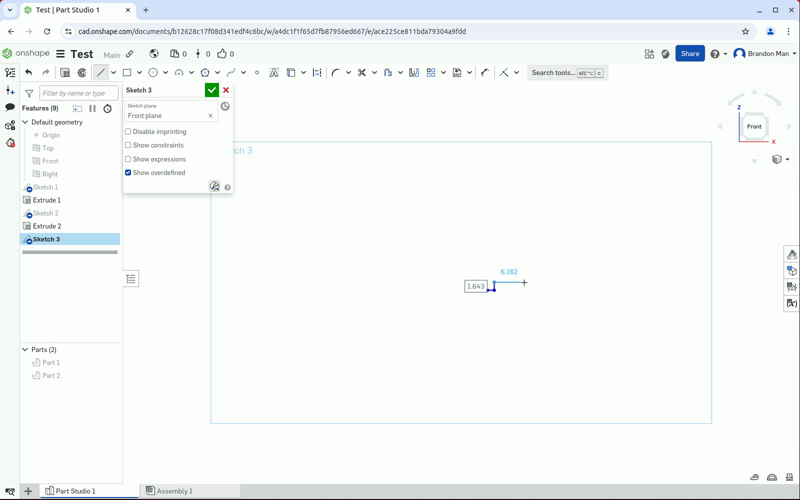
mouse_move(494, 274)
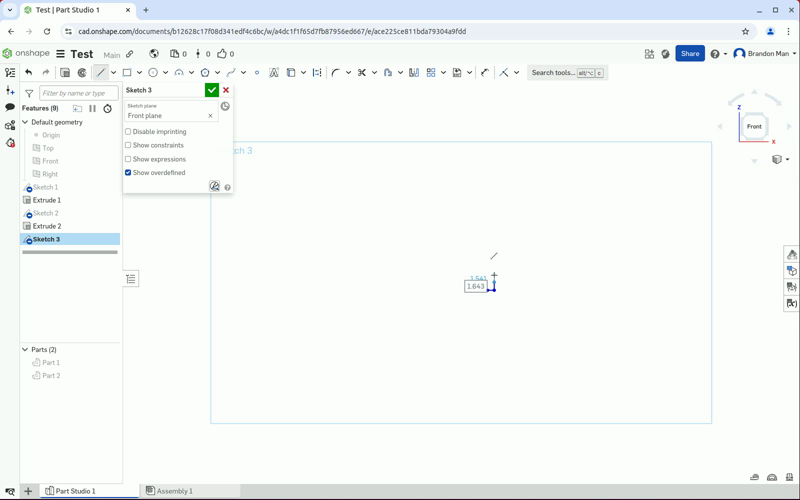
click(494, 274)
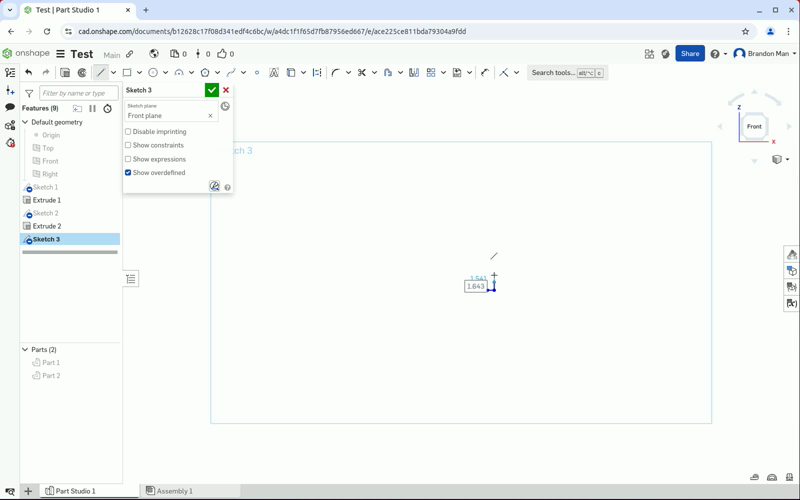
key_up(shift)
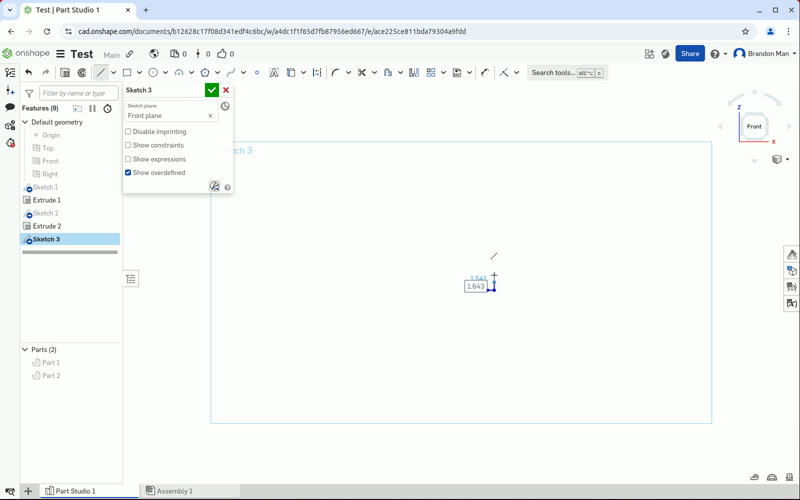
key_down(shift)
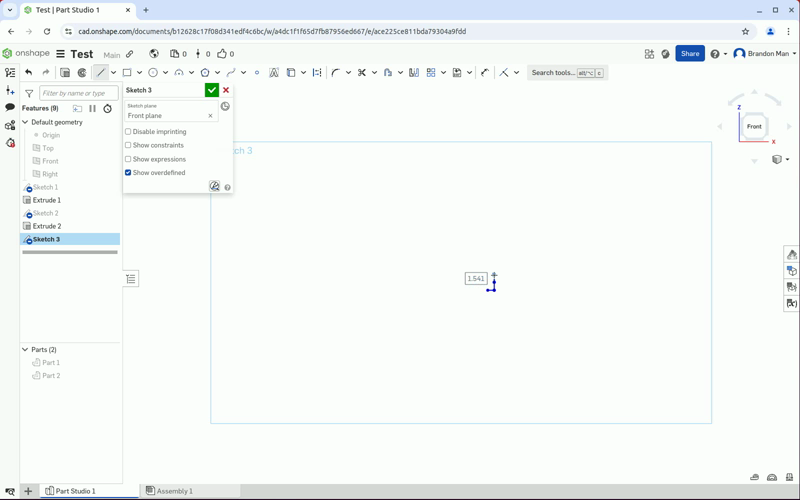
mouse_move(524, 274)
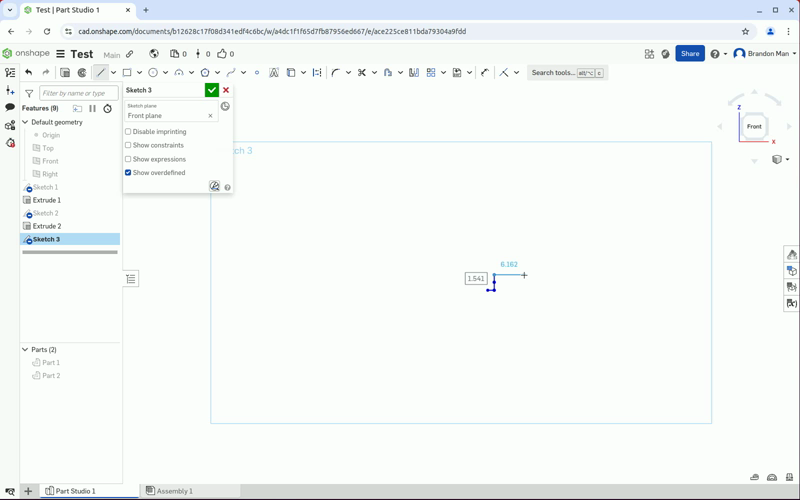
mouse_move(487, 274)
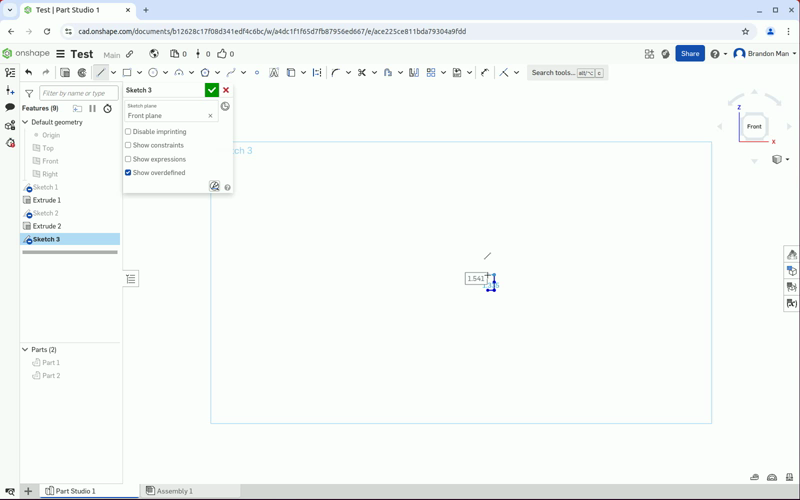
scroll(6)
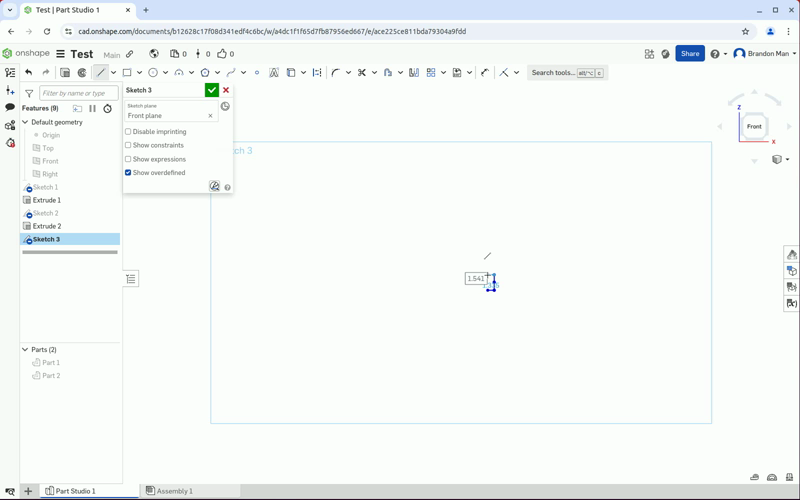
scroll(6)
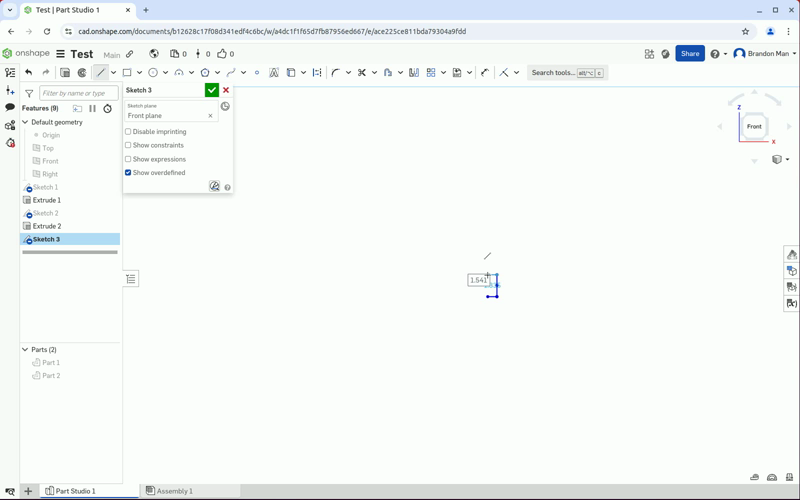
scroll(6)
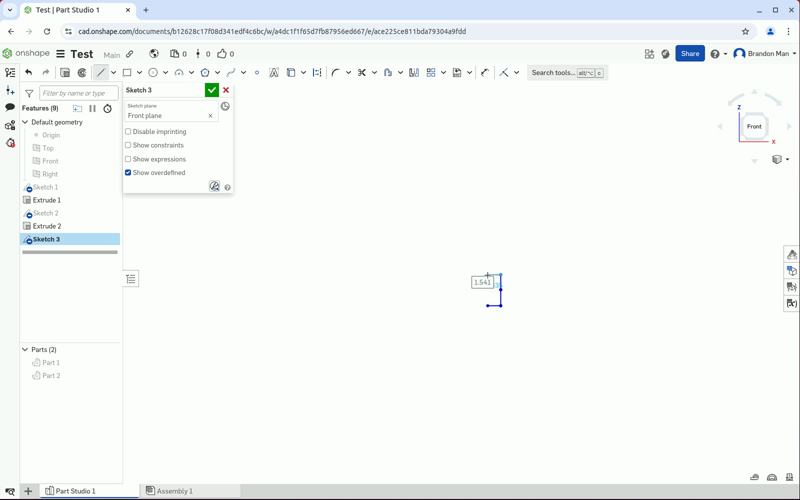
scroll(6)
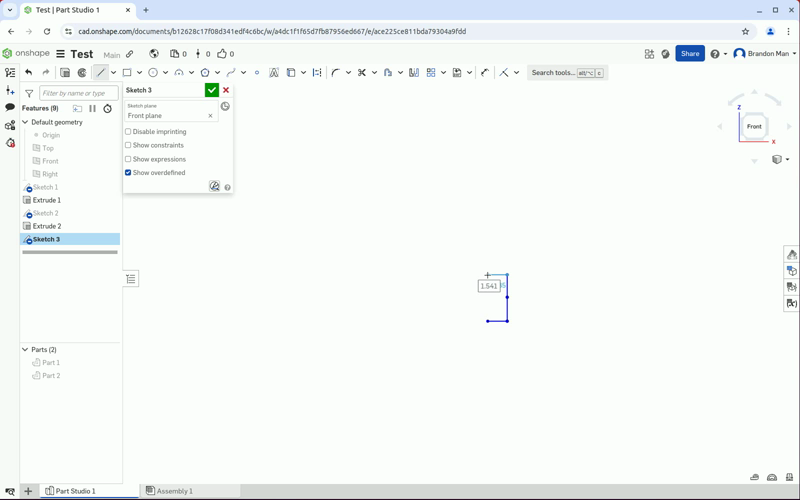
scroll(6)
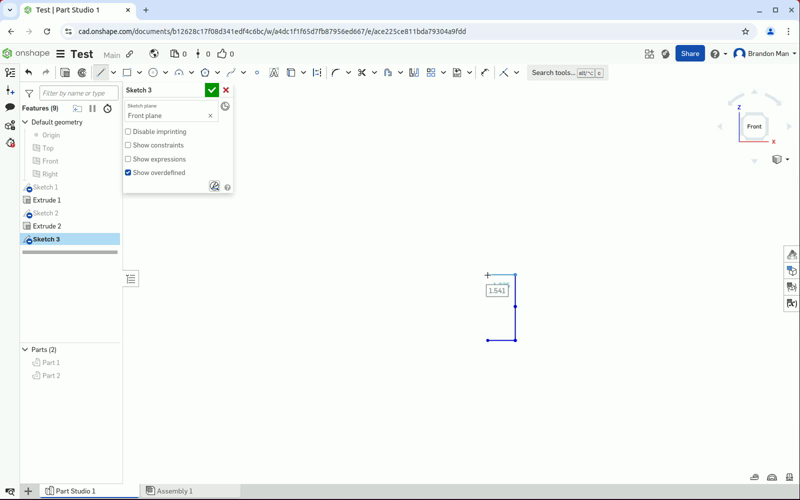
scroll(6)
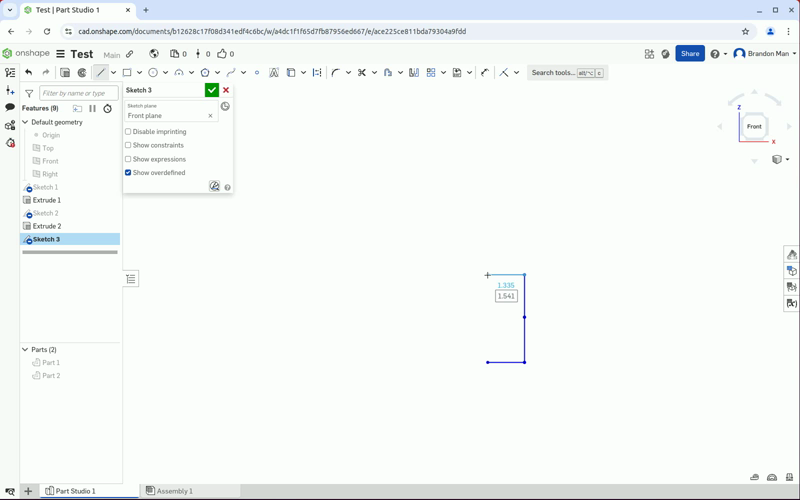
scroll(6)
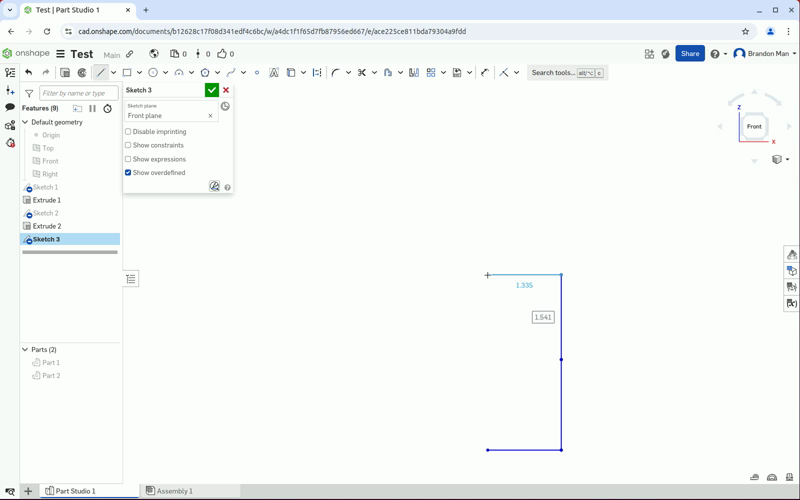
click(487, 274)
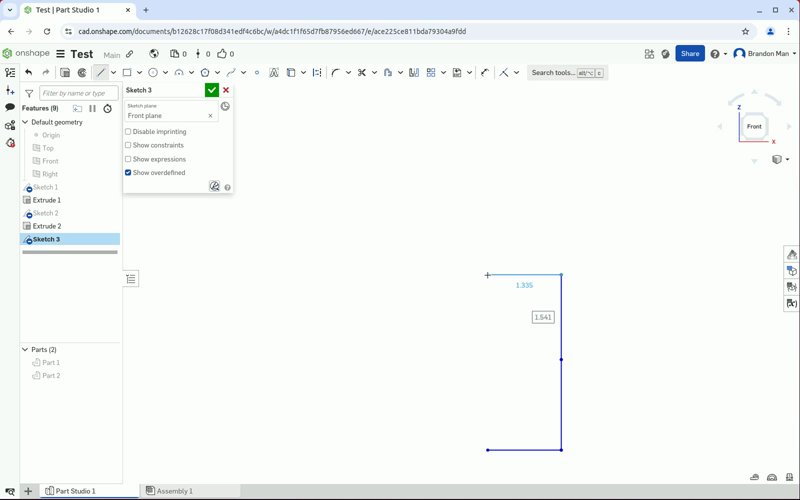
scroll(-6)
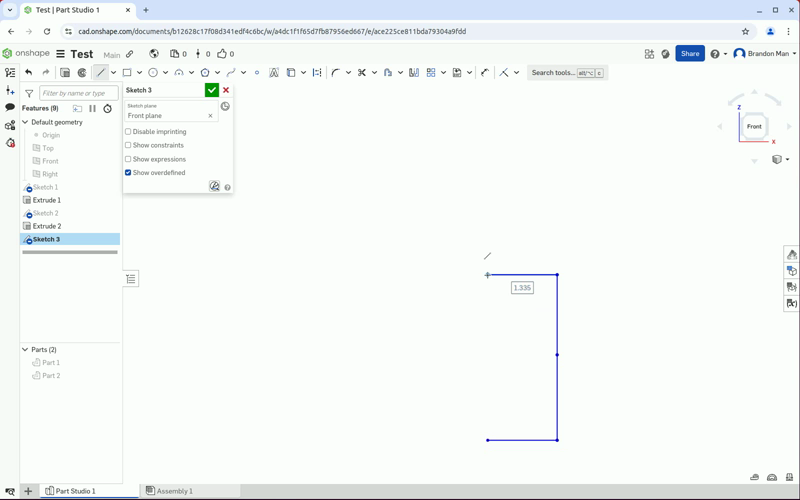
scroll(-6)
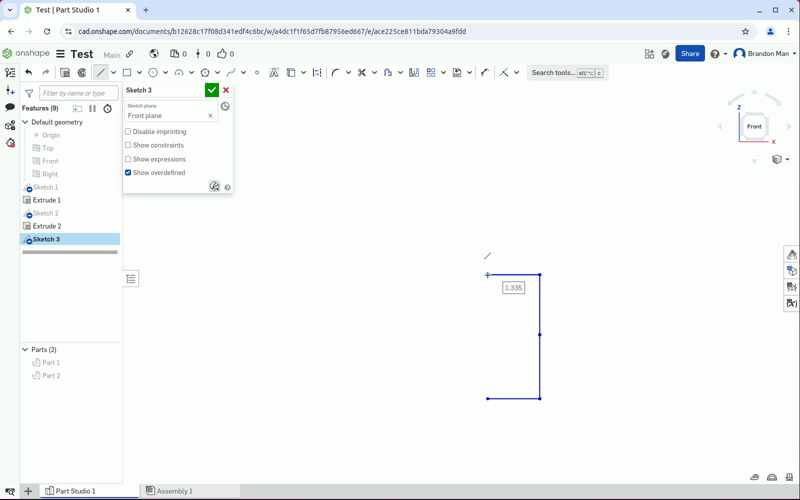
scroll(-6)
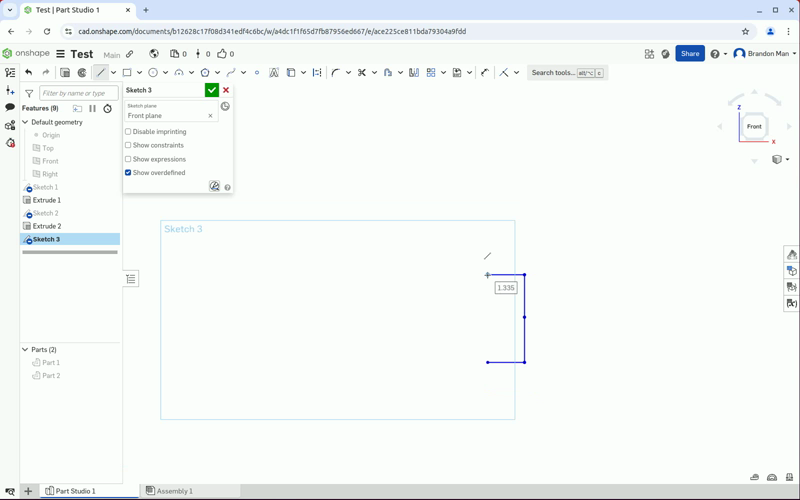
scroll(-6)
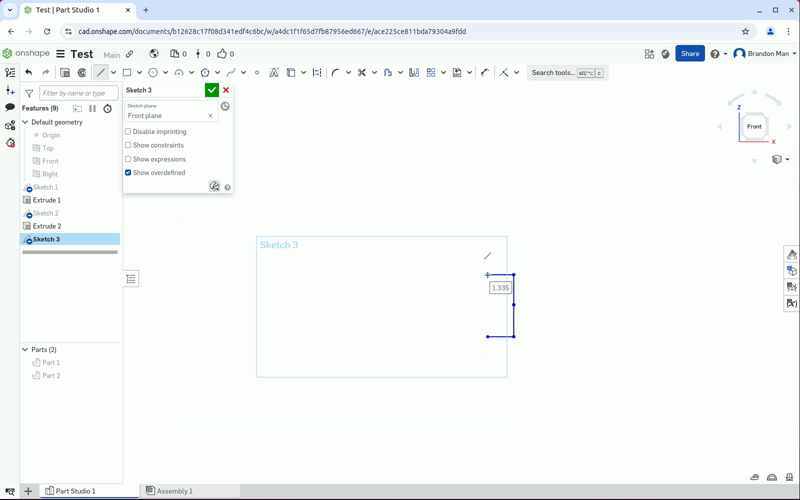
scroll(-6)
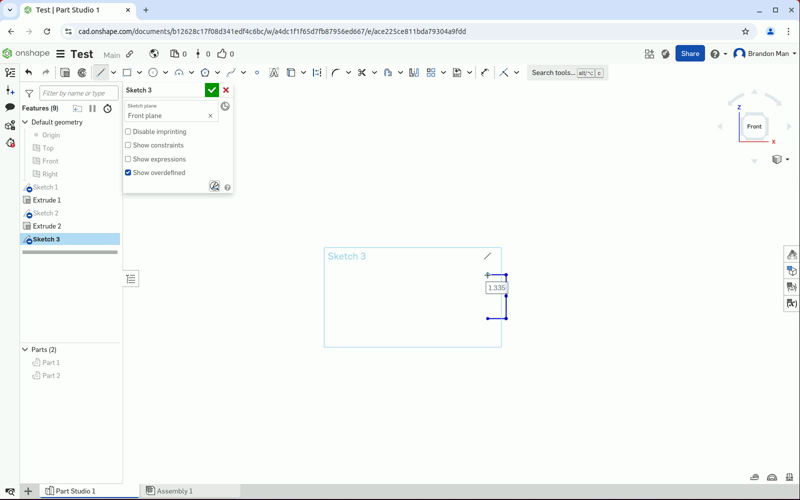
scroll(-6)
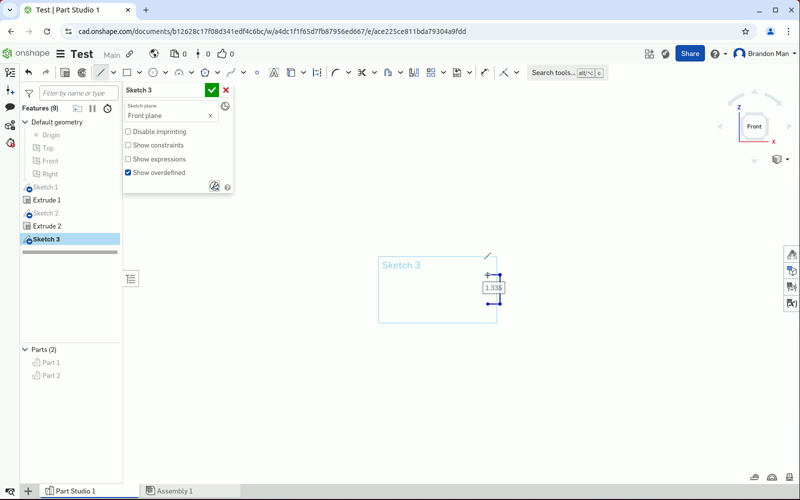
scroll(-6)
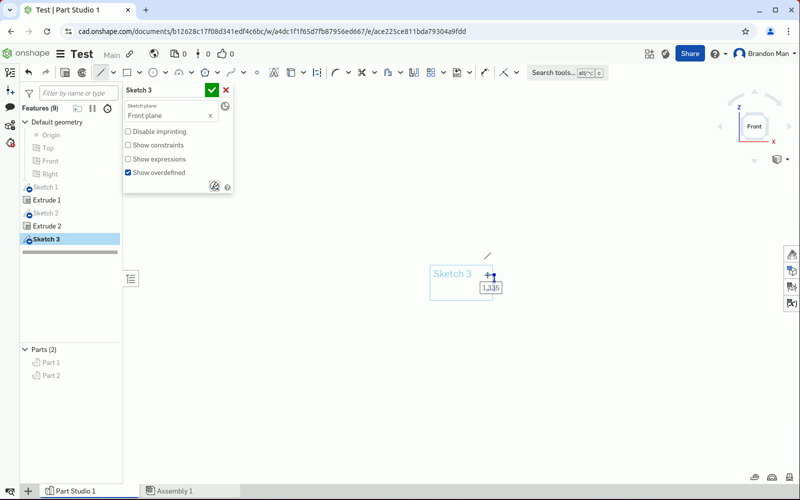
key_up(shift)
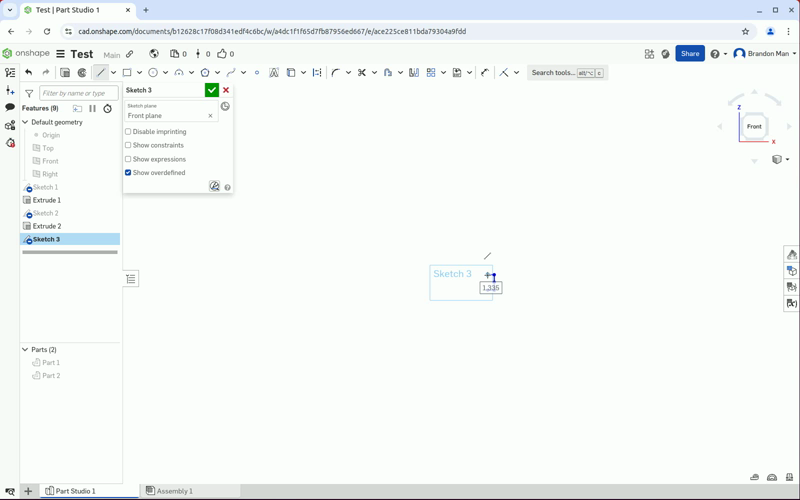
key(esc)
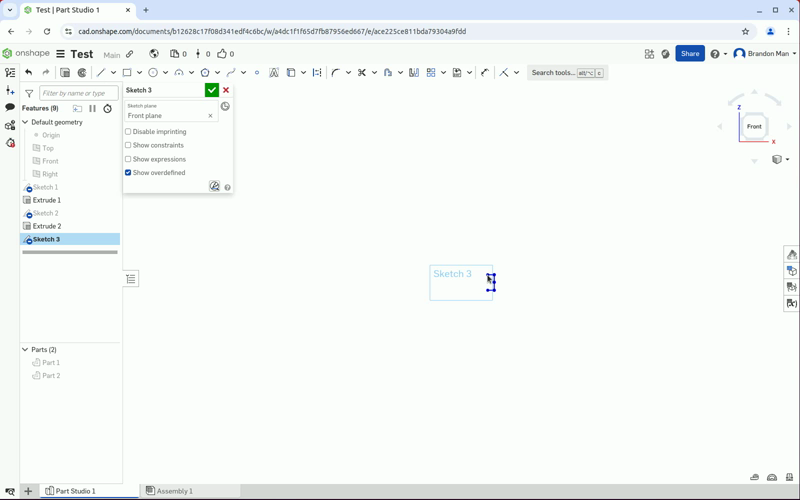
key(a)
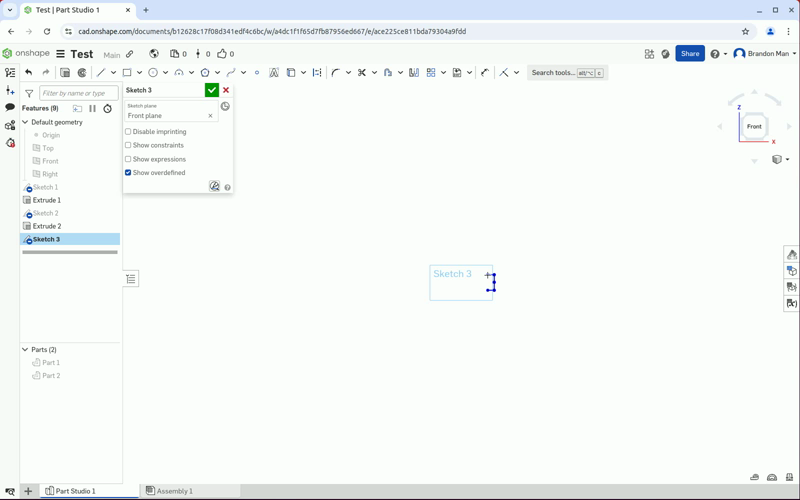
mouse_move(487, 274)
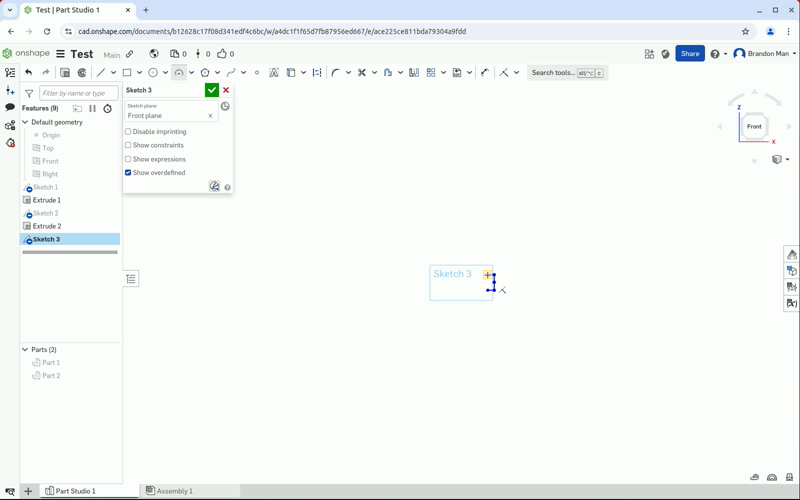
click(487, 274)
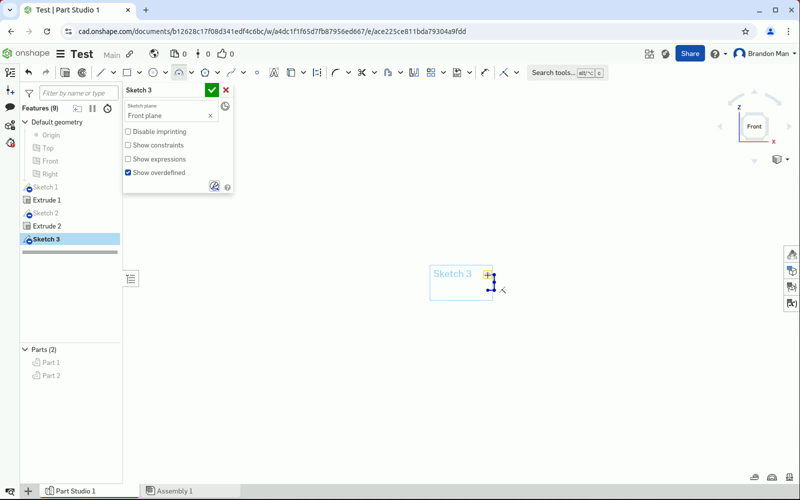
mouse_move(487, 290)
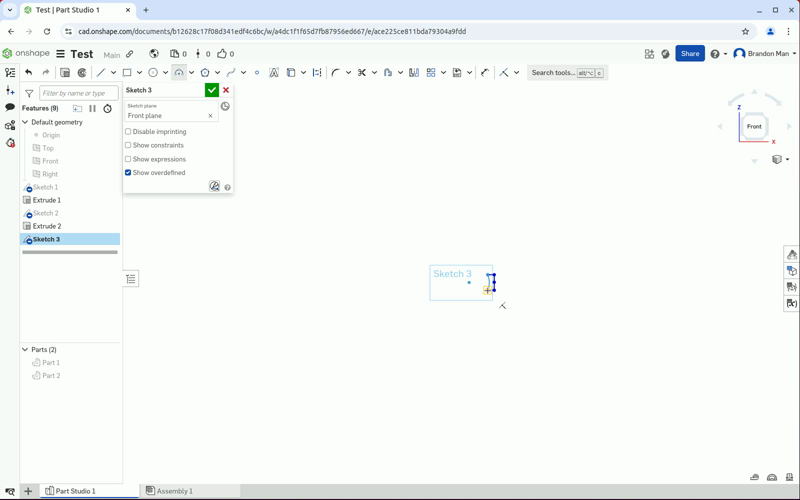
click(487, 290)
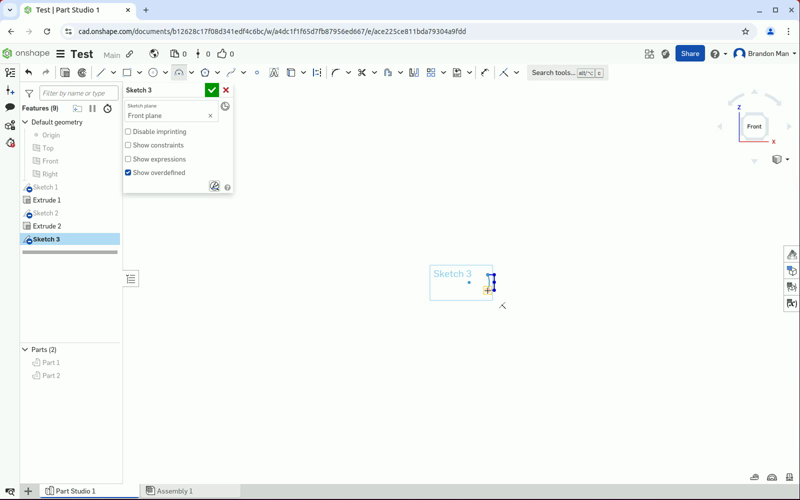
key_down(shift)
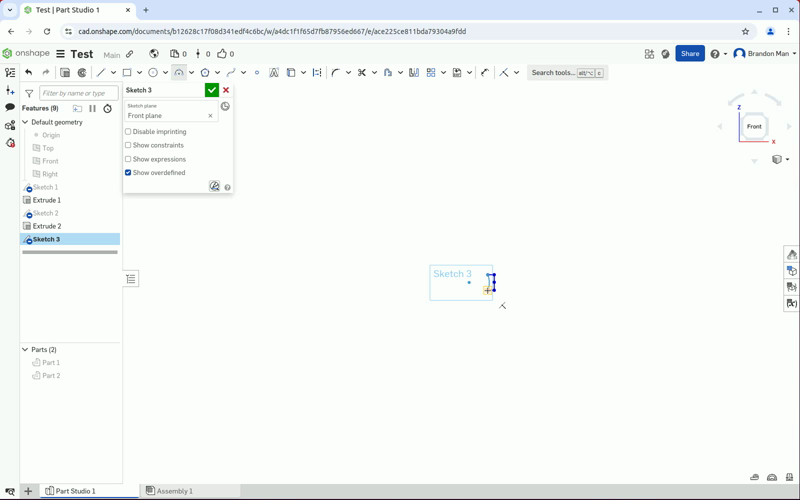
mouse_move(488, 282)
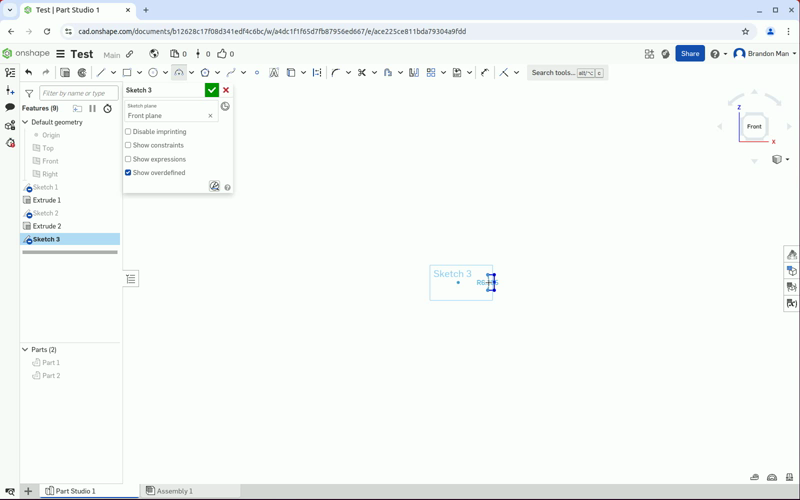
click(488, 282)
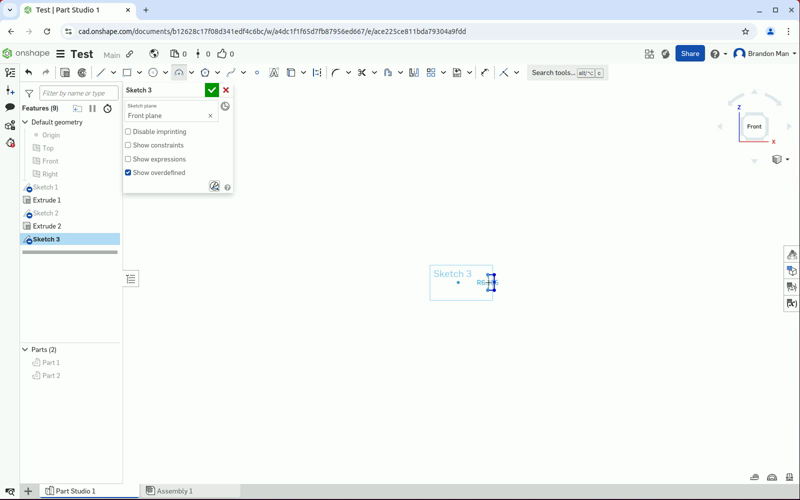
key_up(shift)
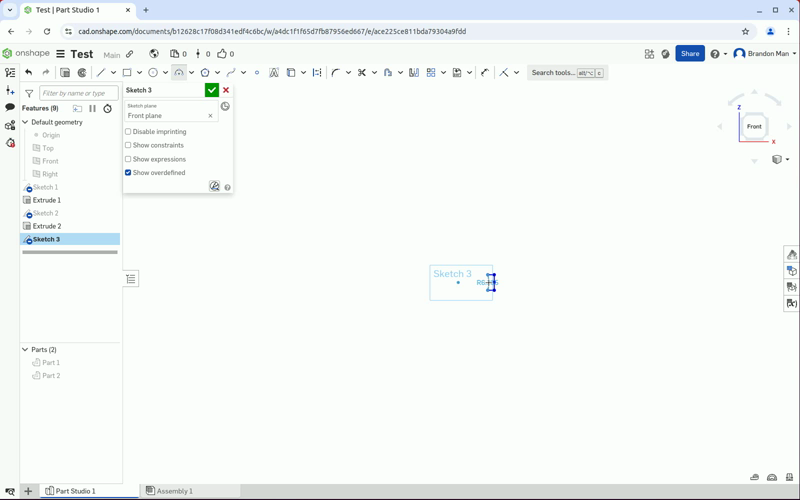
key(esc)
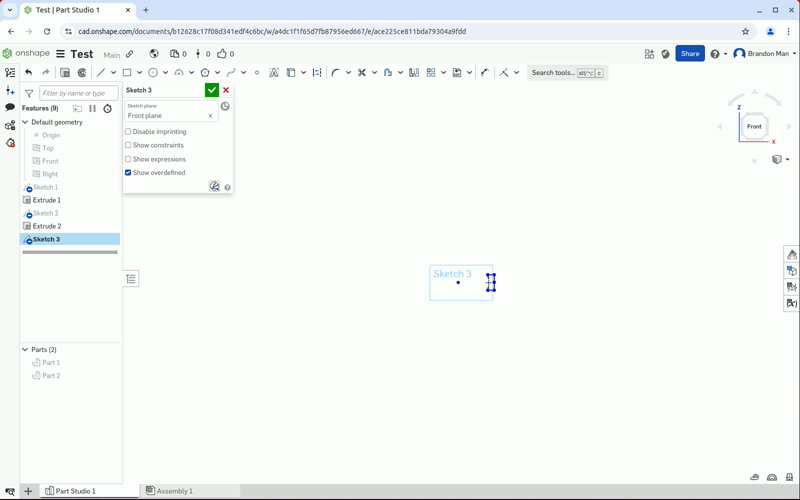
mouse_move(492, 286)
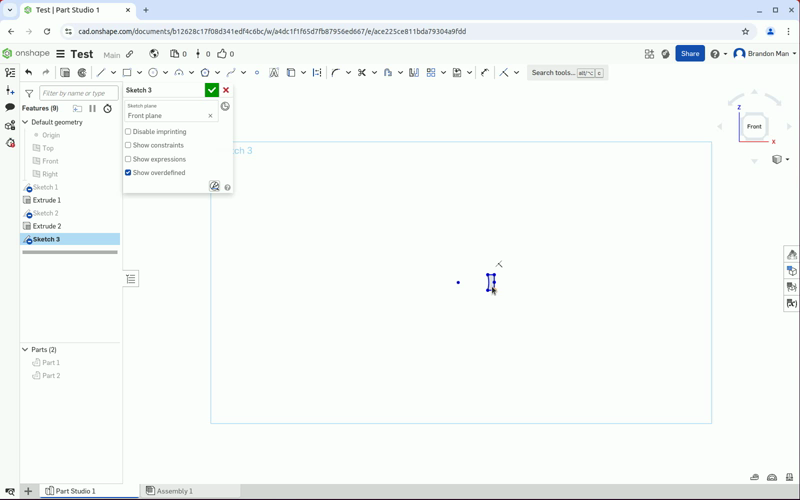
scroll(6)
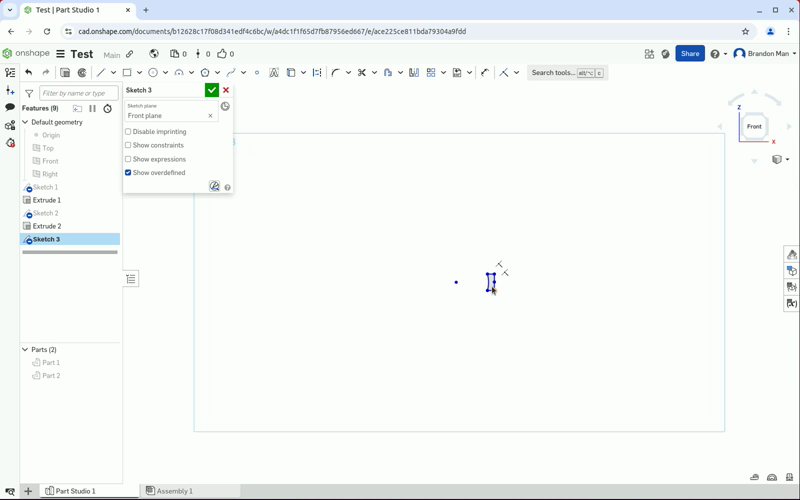
scroll(6)
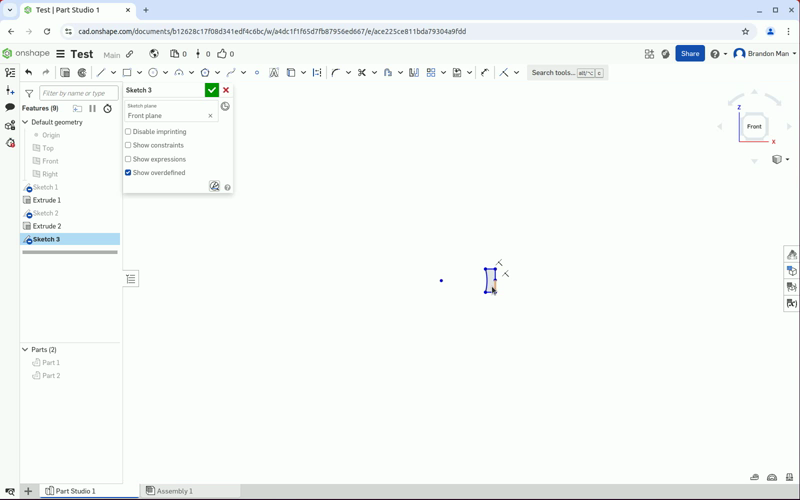
scroll(6)
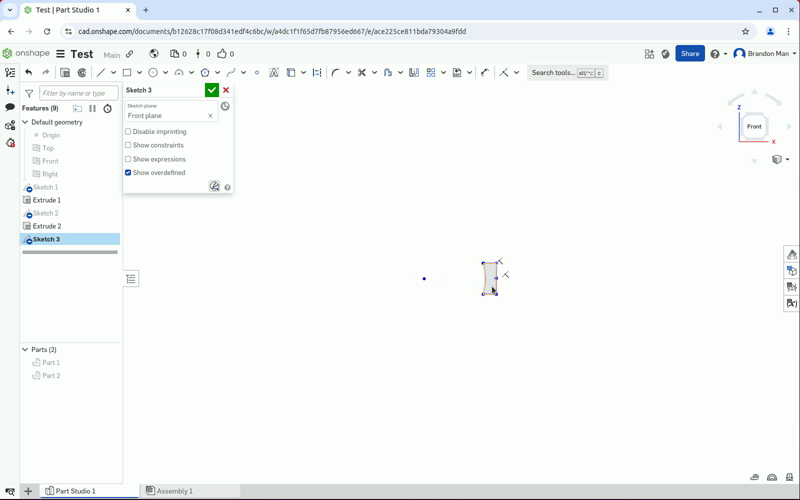
scroll(6)
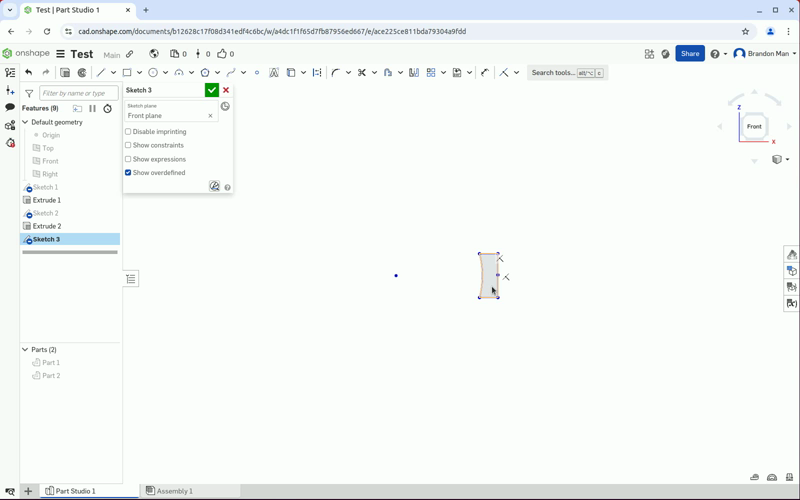
scroll(6)
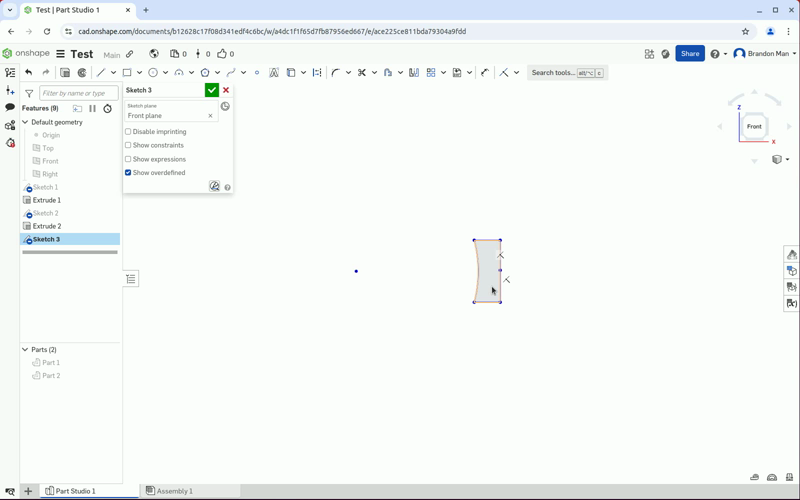
scroll(6)
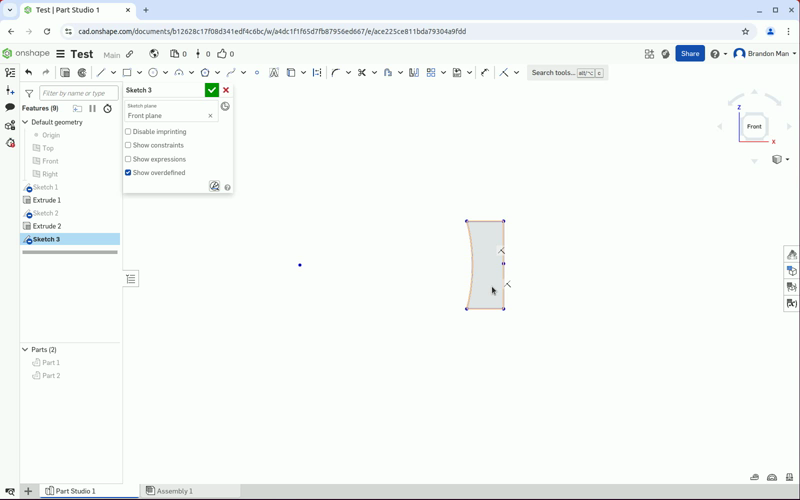
scroll(6)
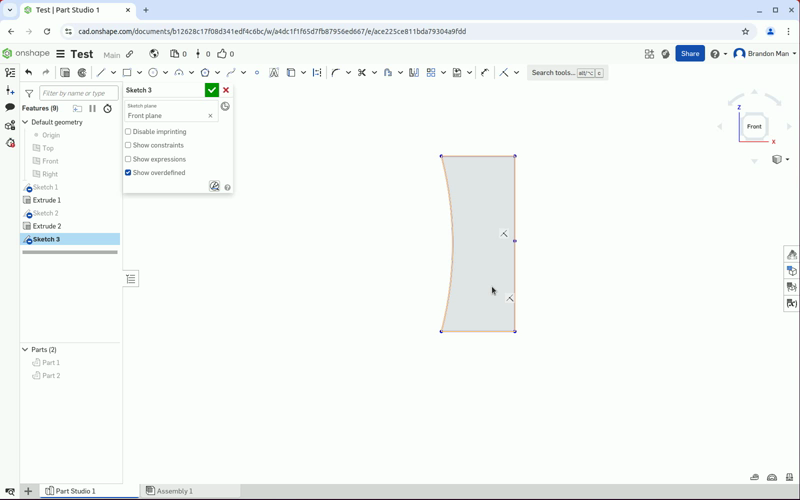
click(492, 286)
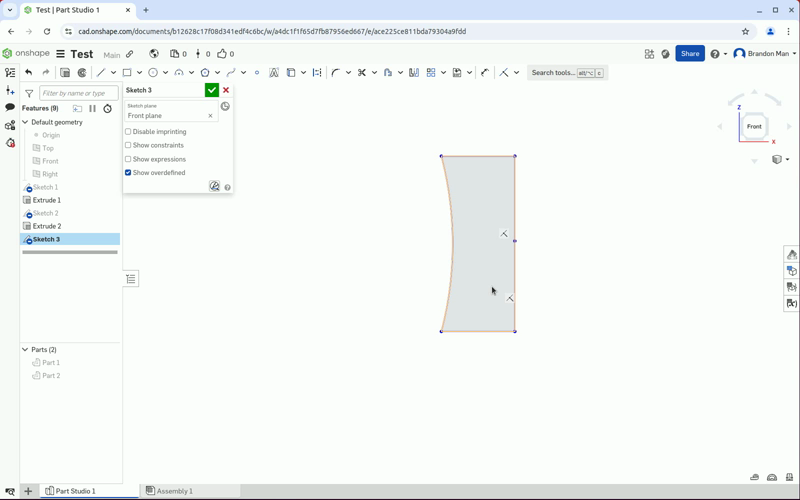
scroll(-6)
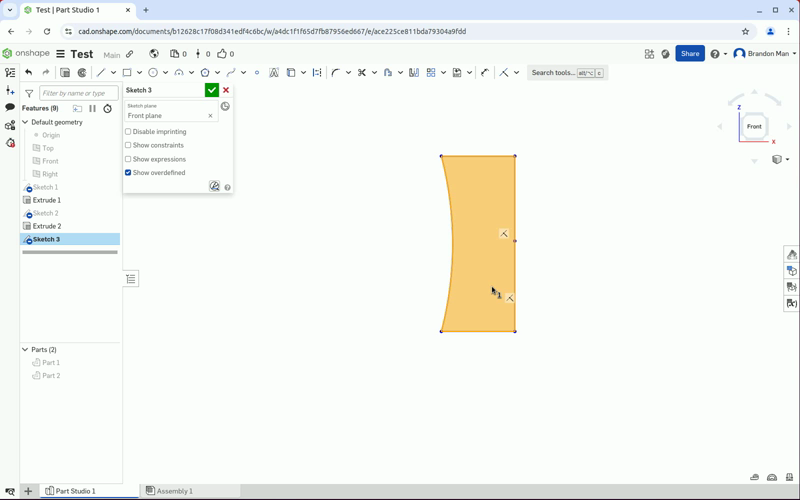
scroll(-6)
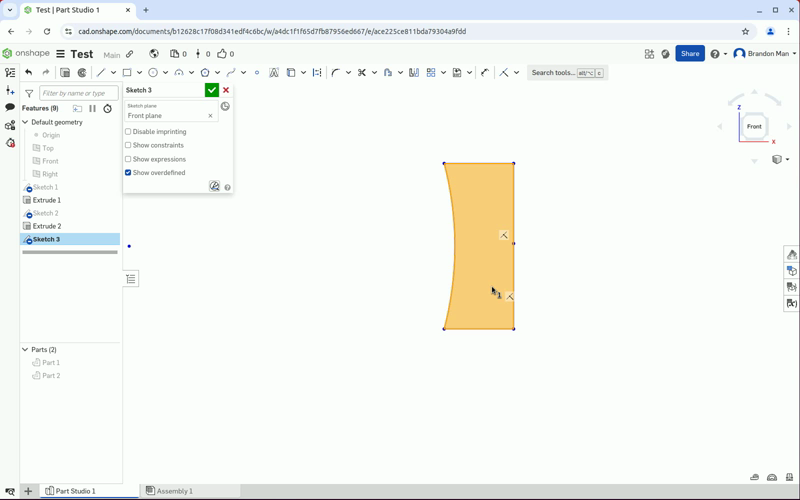
scroll(-6)
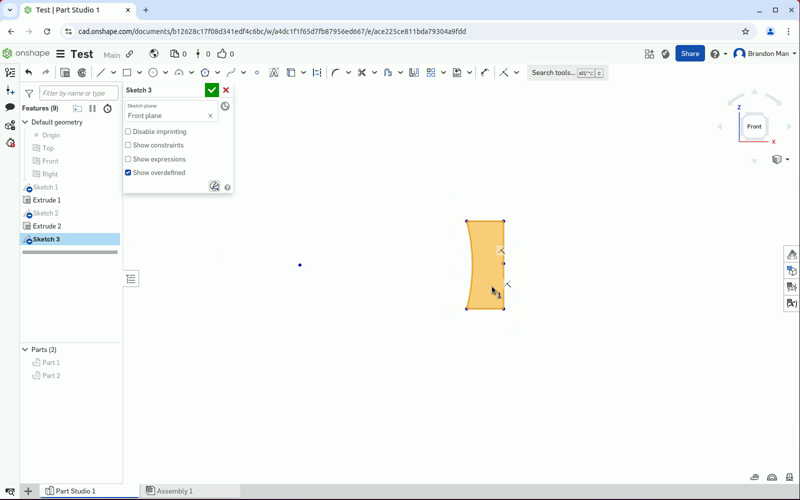
scroll(-6)
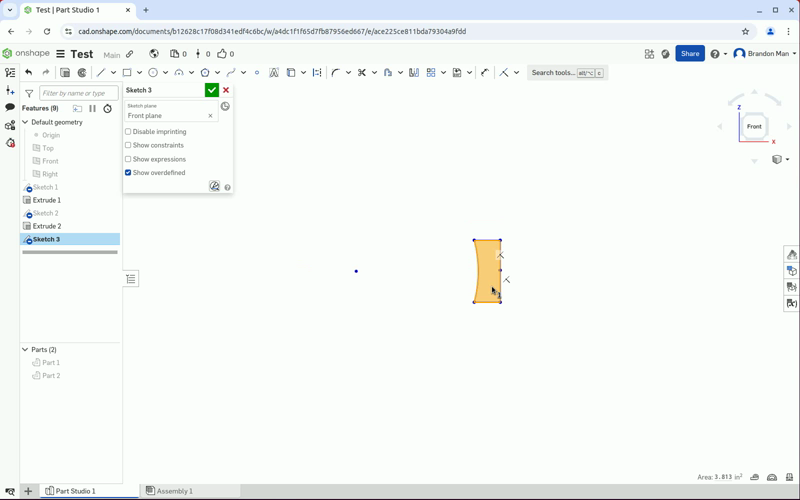
scroll(-6)
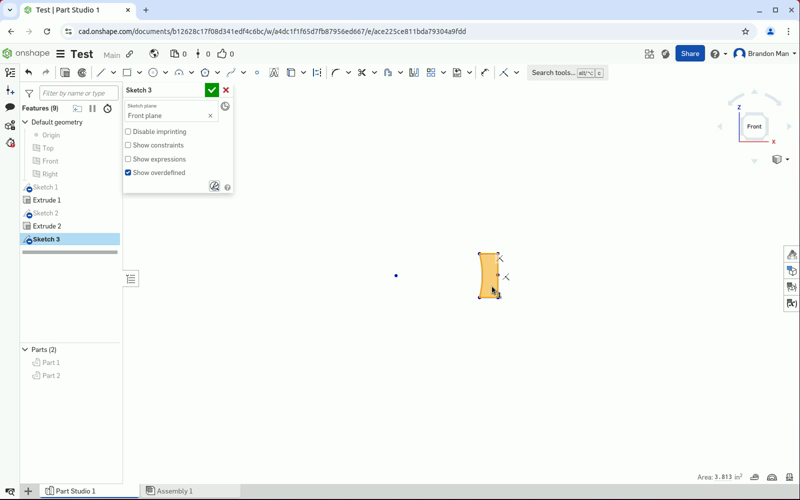
scroll(-6)
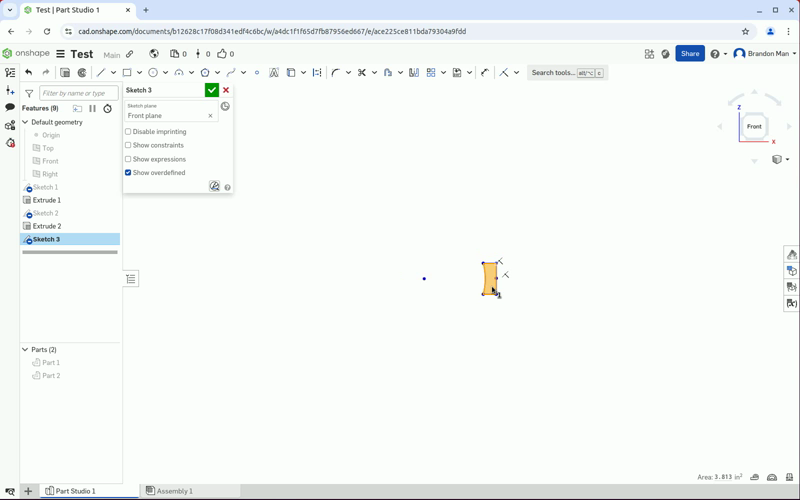
scroll(-6)
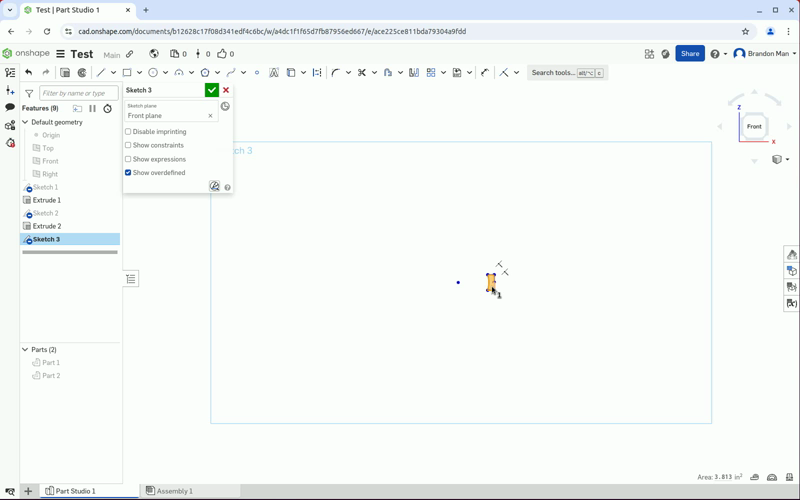
mouse_move(73, 352)
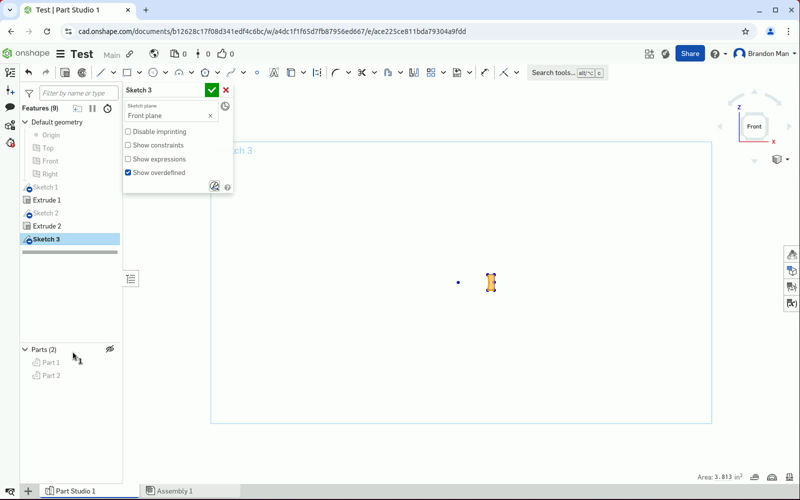
key(shift+y)
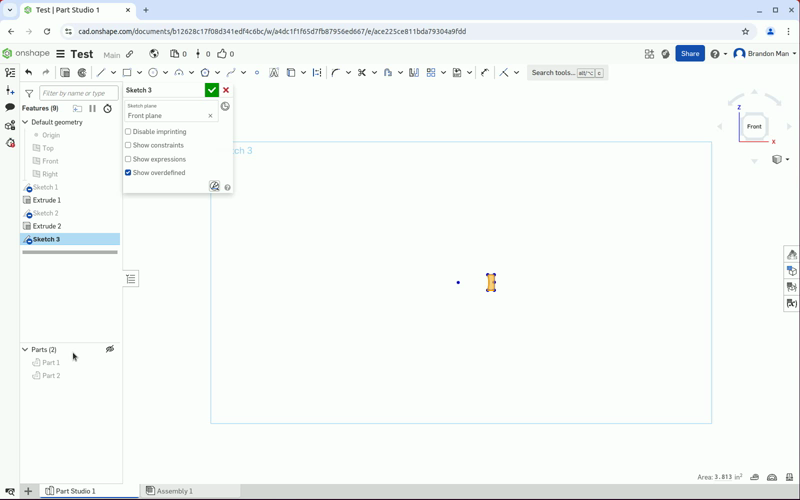
key(shift+e)
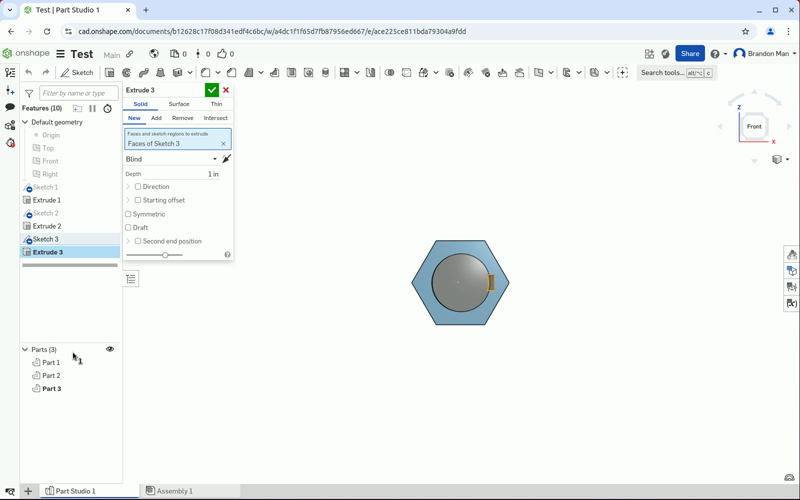
mouse_move(143, 106)
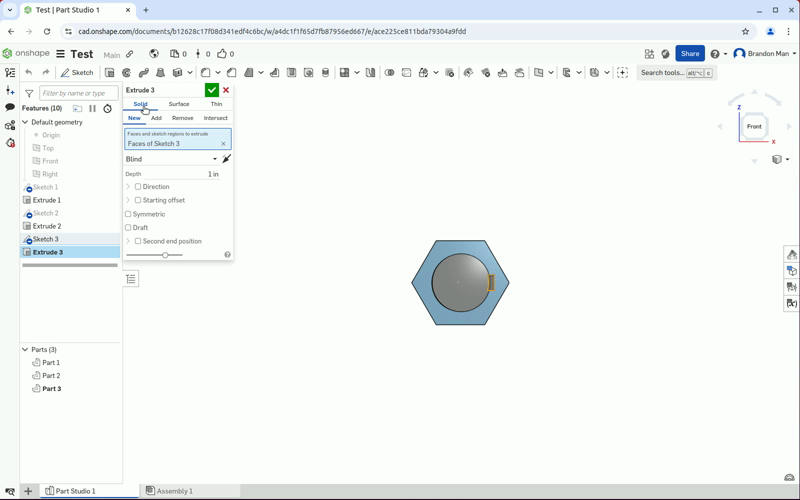
click(143, 106)
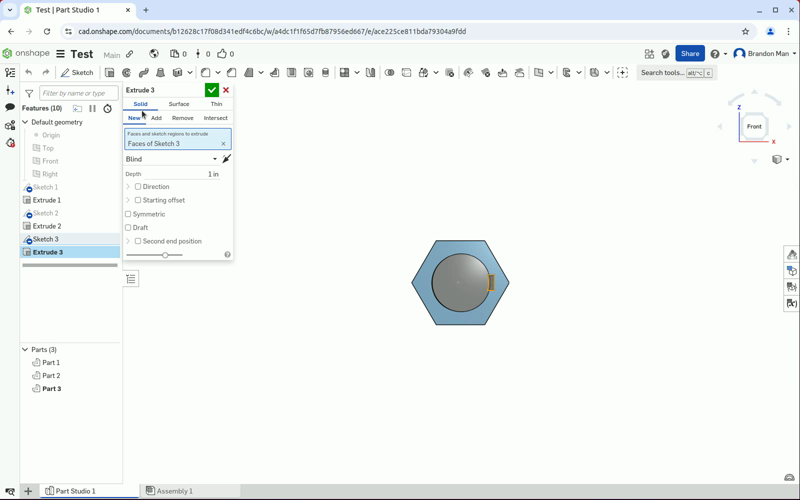
mouse_move(137, 120)
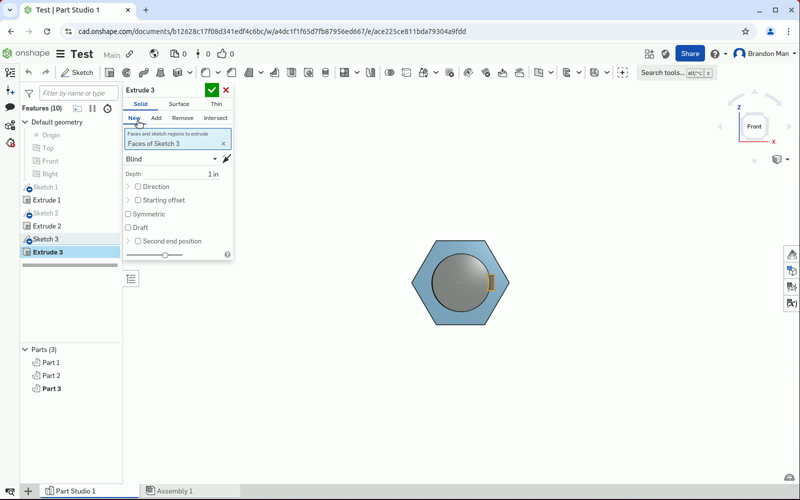
click(137, 120)
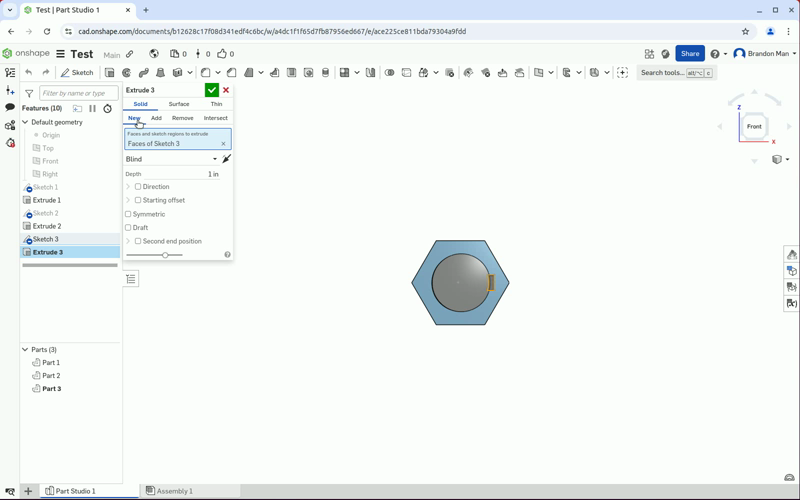
key(tab, 4)
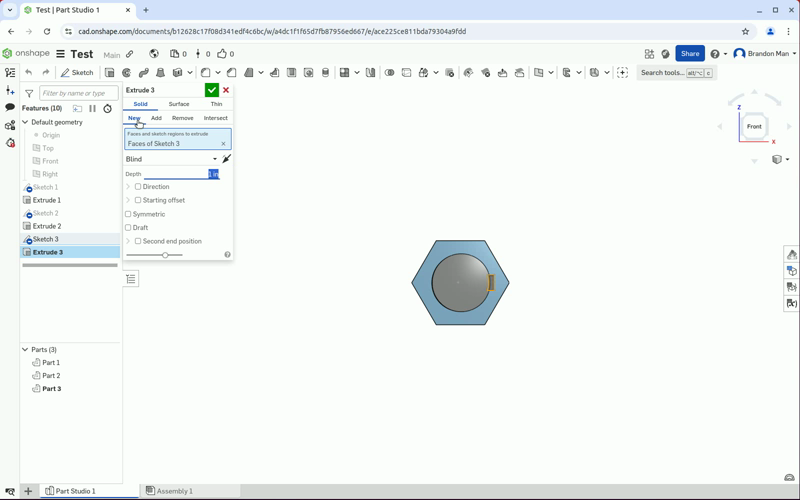
text(11.554)
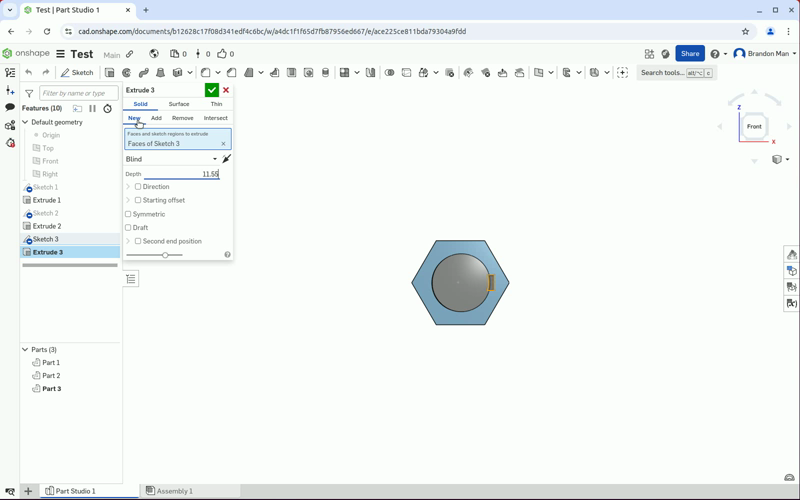
key(enter)
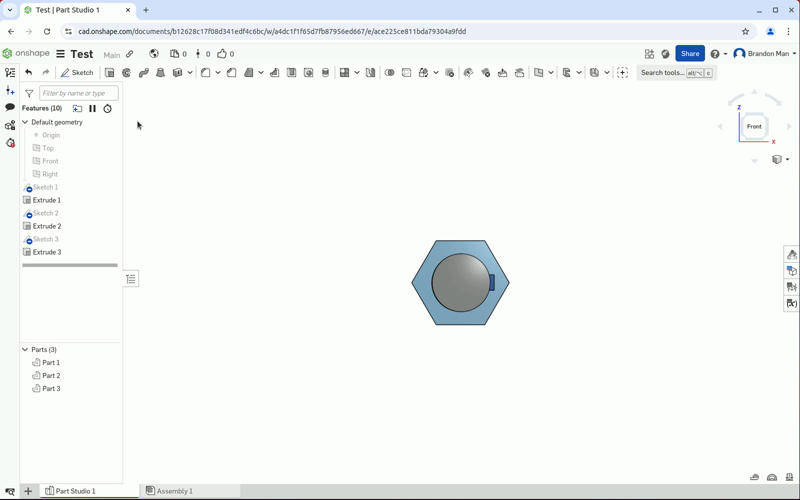
key(shift+h)
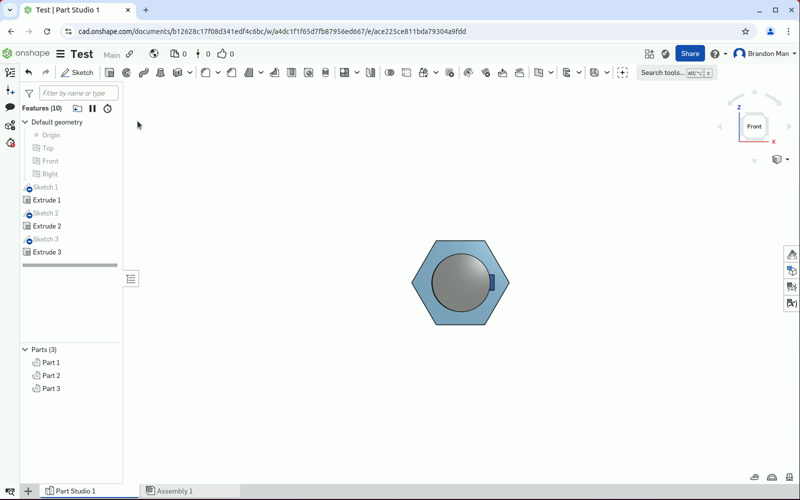
key(shift+h)
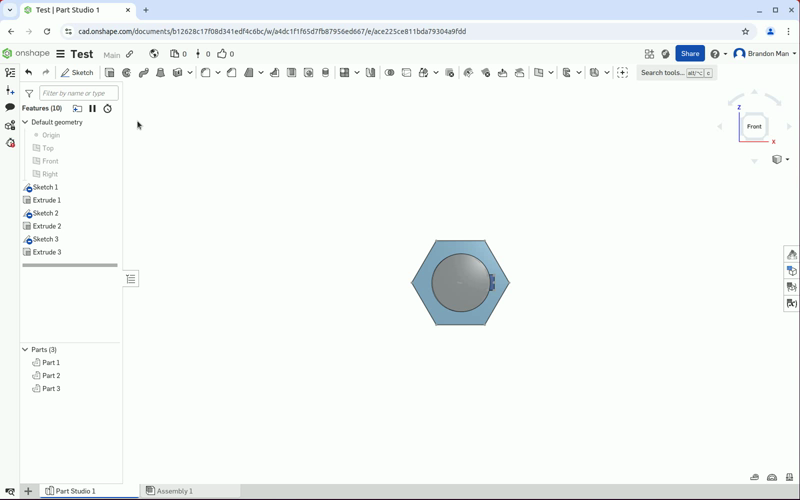
key(shift+7)
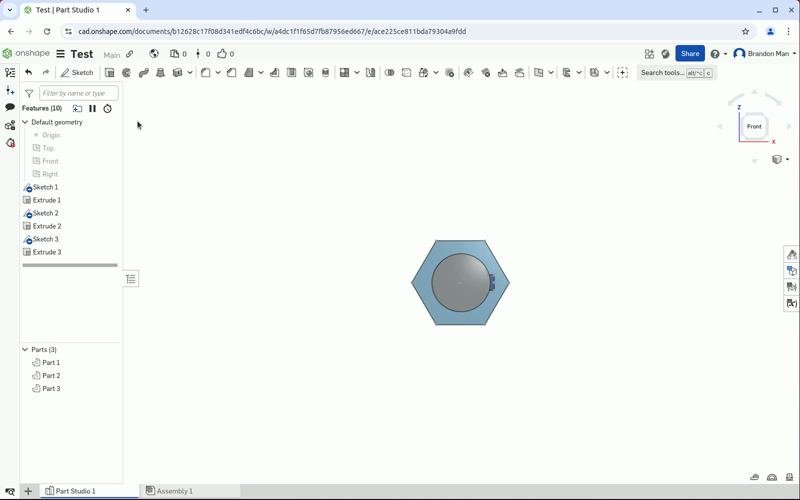
key(left, 2)
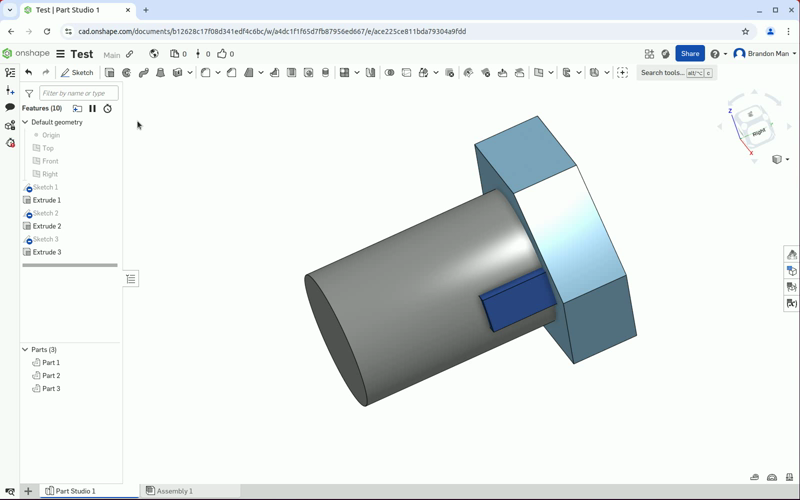
key(down, 2)
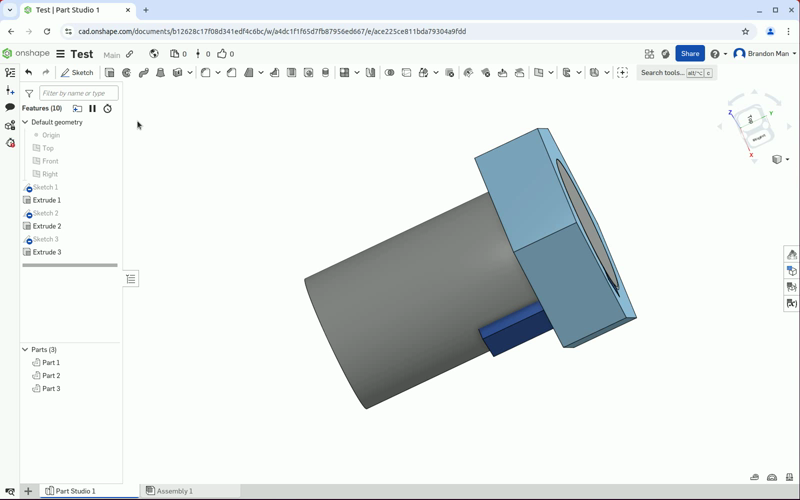
key(up, 2)
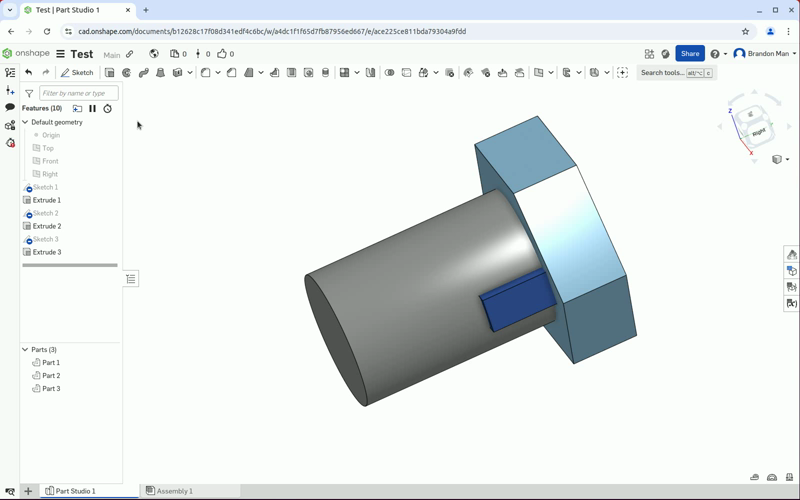
key(right, 2)
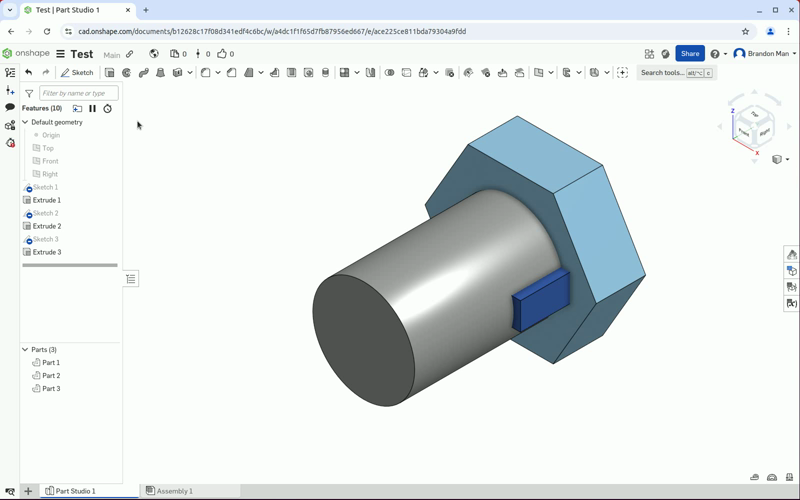
mouse_move(73, 189)
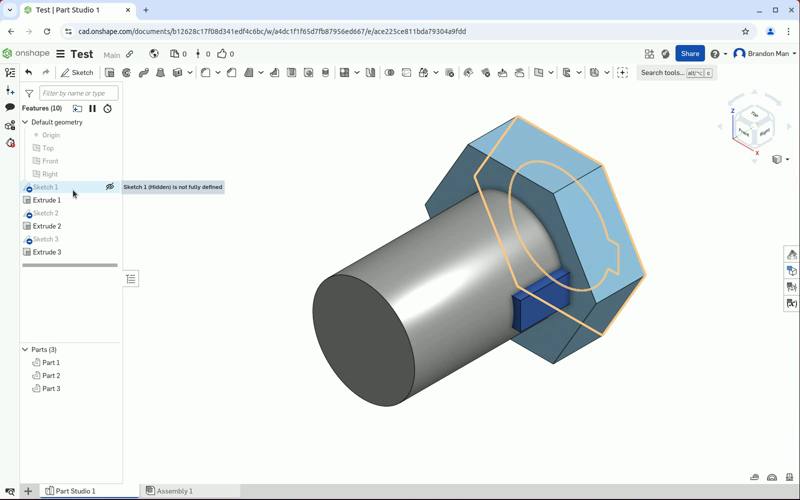
click(73, 189)